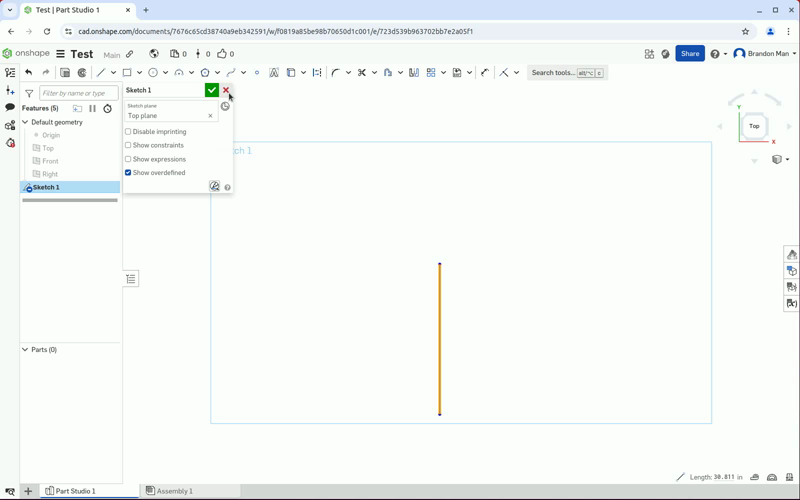
key(shift+h)
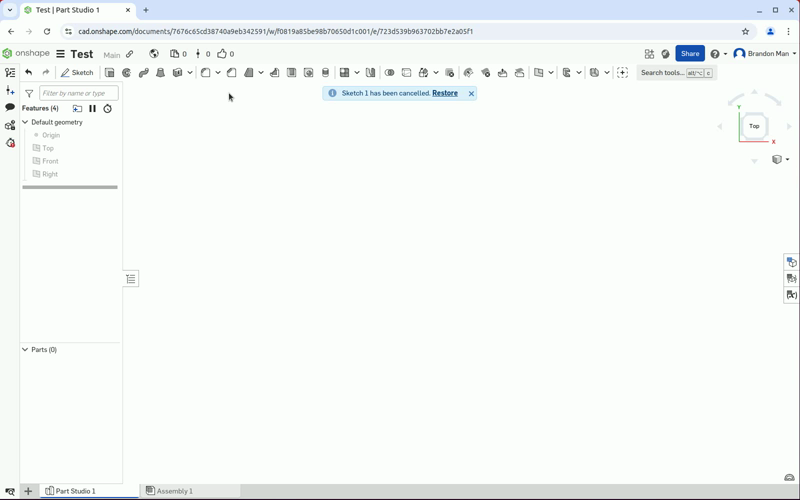
mouse_move(73, 352)
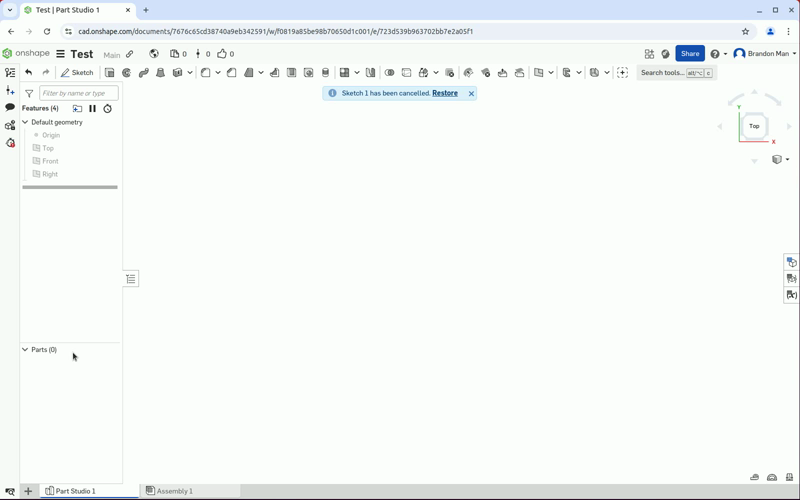
key(y)
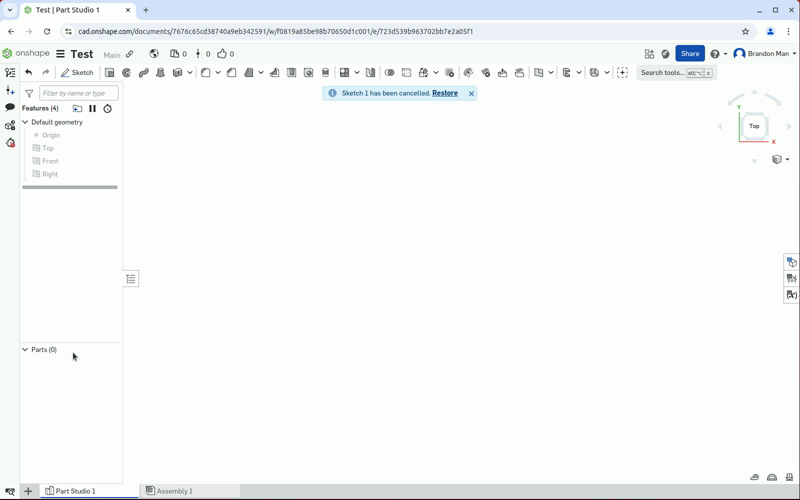
key(shift+p)
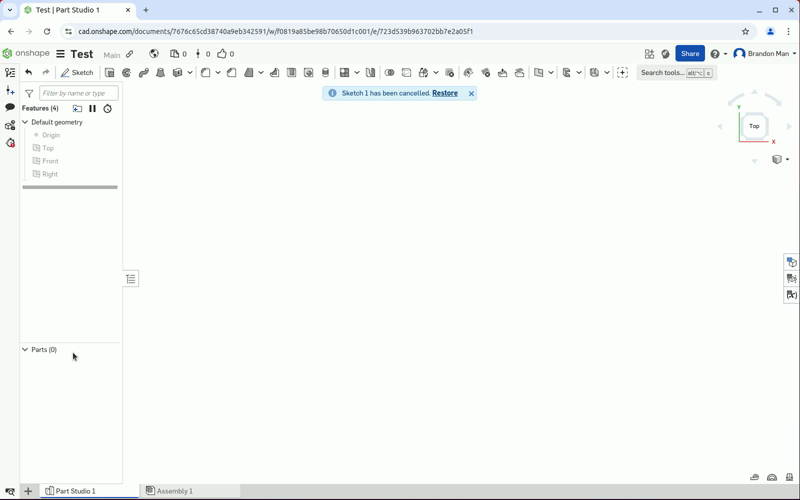
key(space)
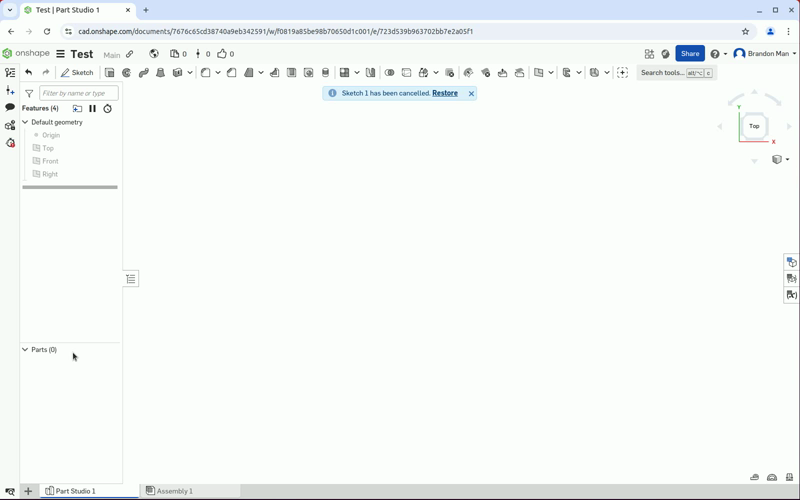
key_down(shift)
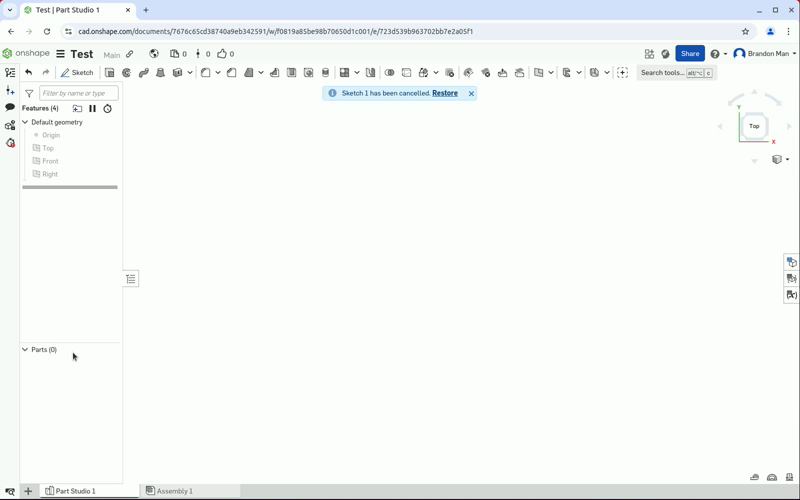
key(up)
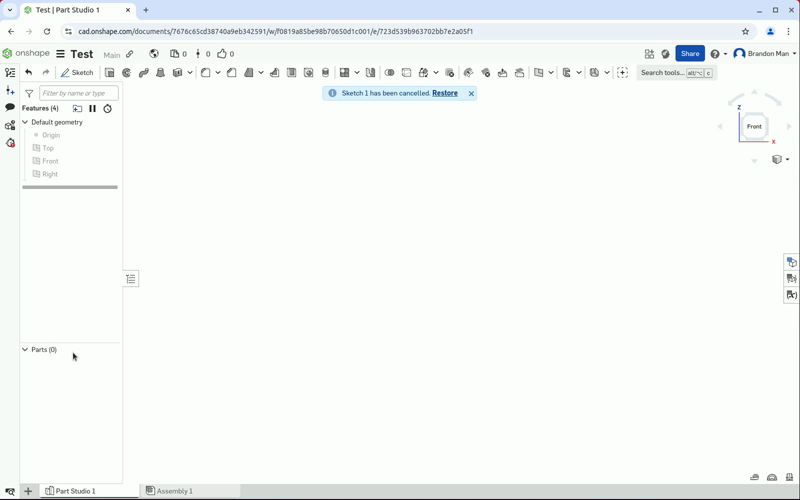
key_up(shift)
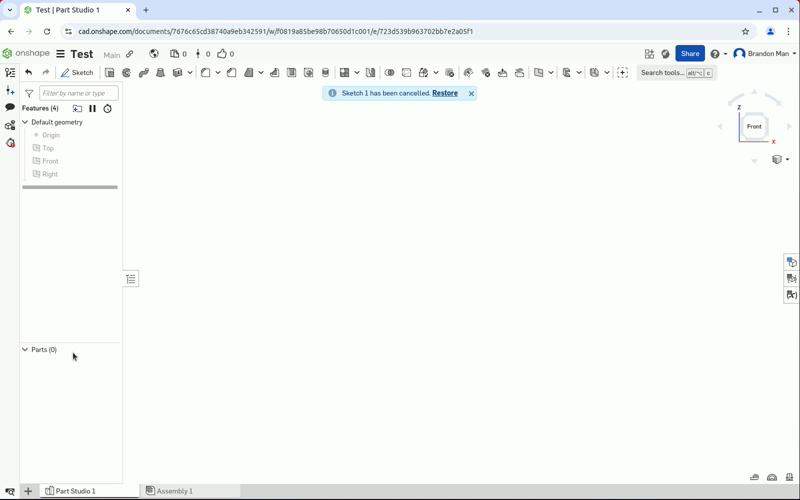
key(space)
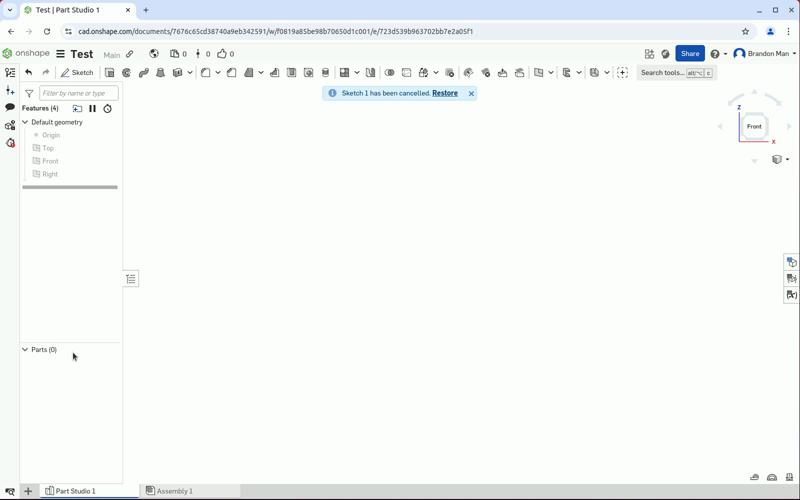
key_down(shift)
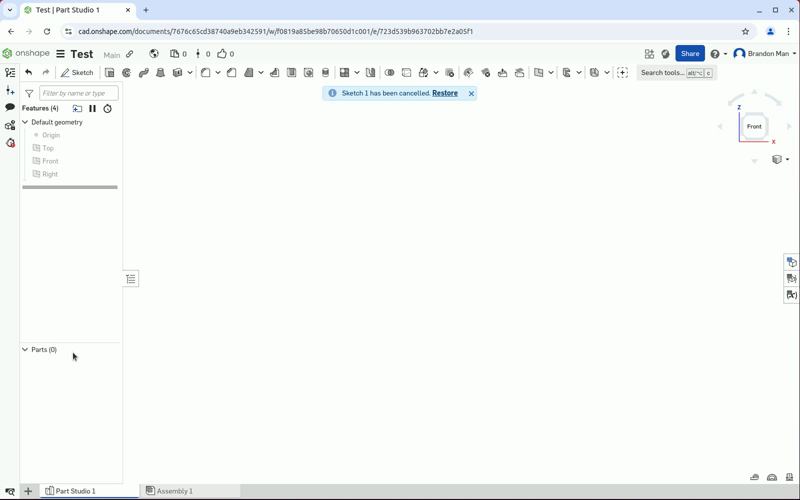
key(left)
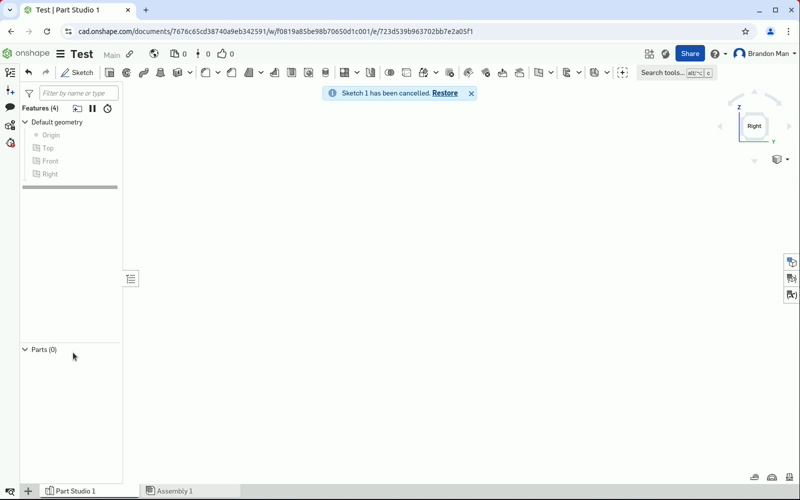
key_up(shift)
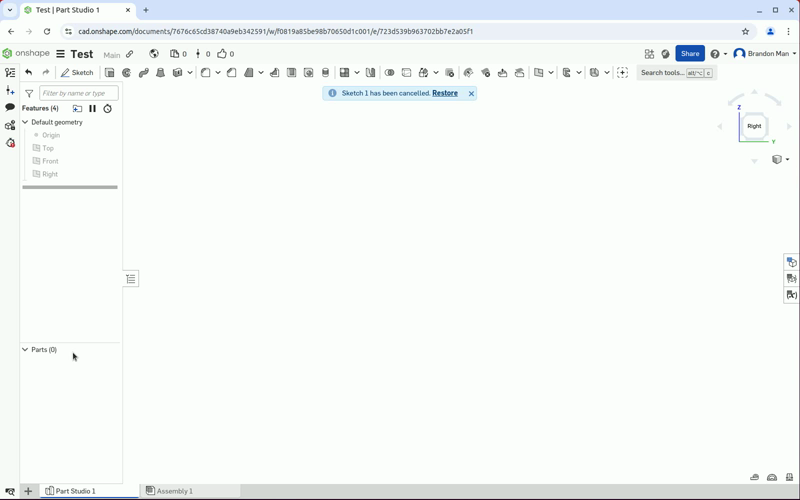
mouse_move(73, 352)
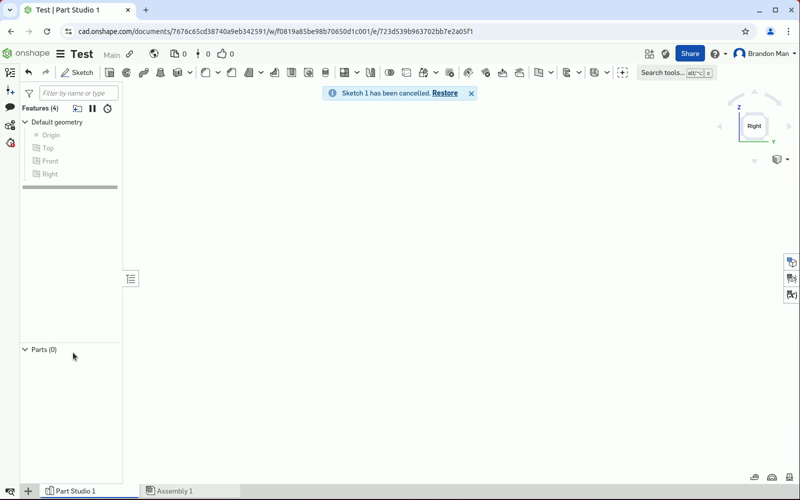
key(shift+y)
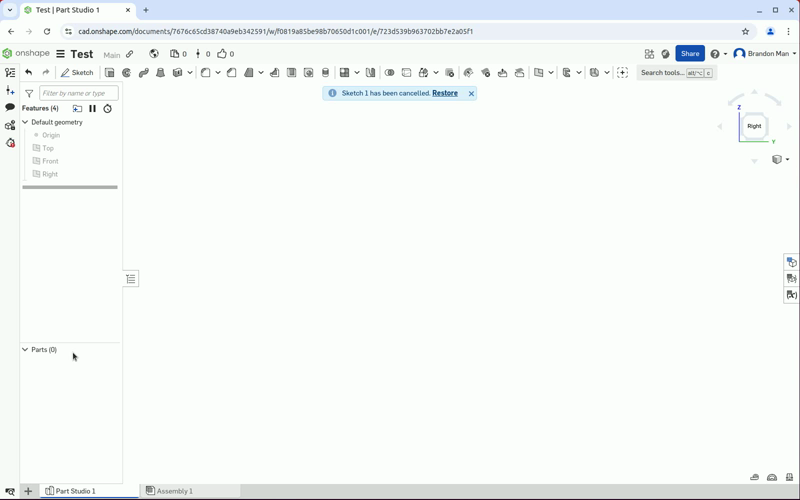
key(shift+s)
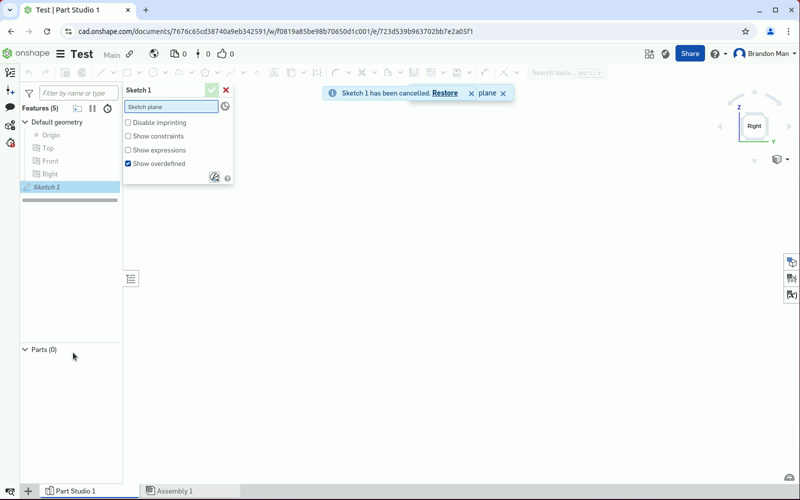
mouse_move(73, 176)
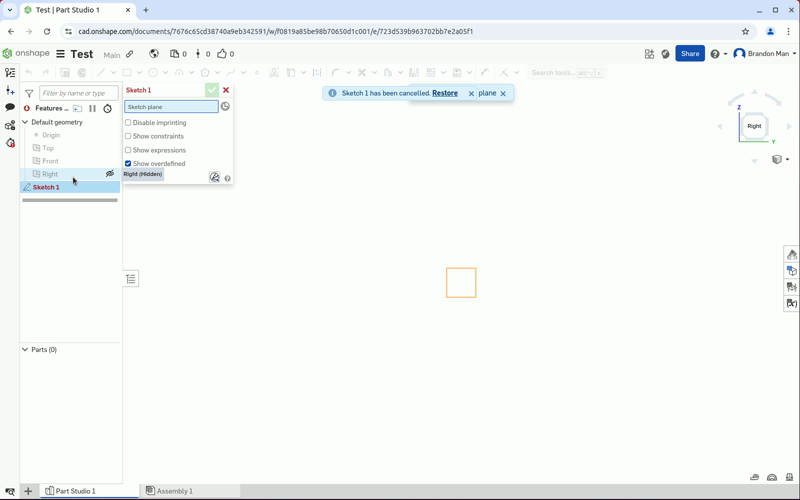
click(73, 176)
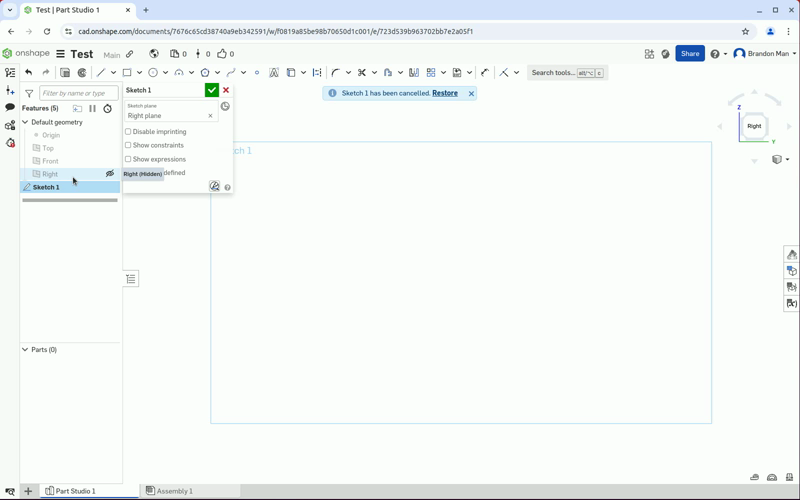
mouse_move(73, 352)
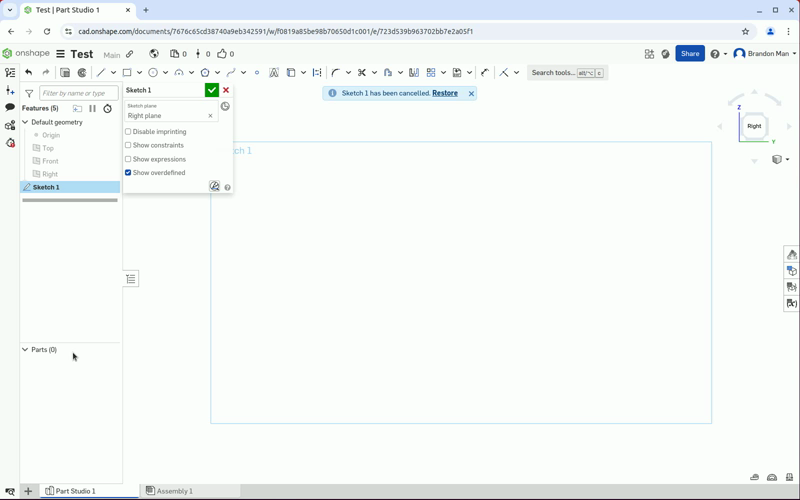
key(y)
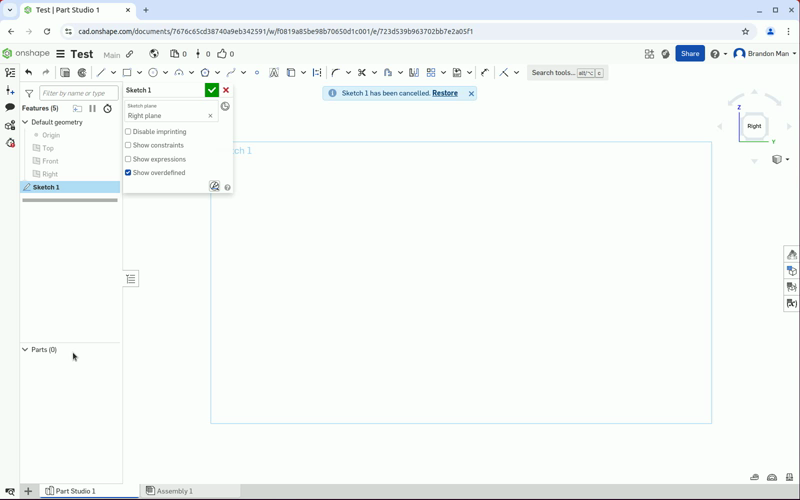
key(c)
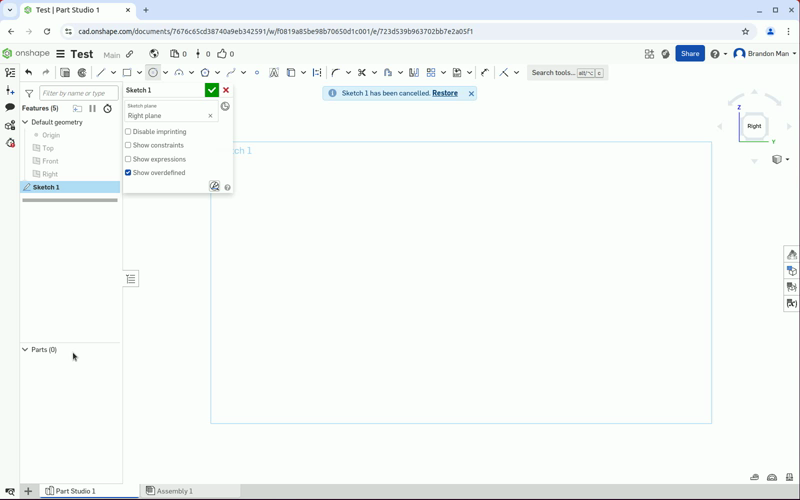
key_down(shift)
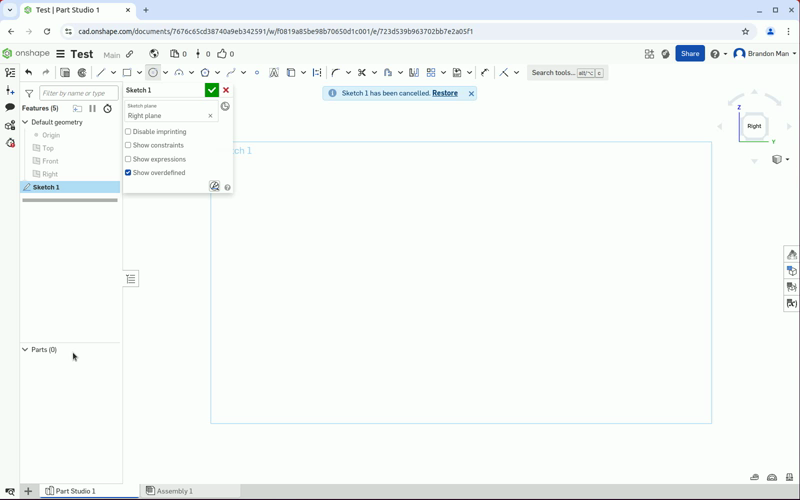
mouse_move(461, 282)
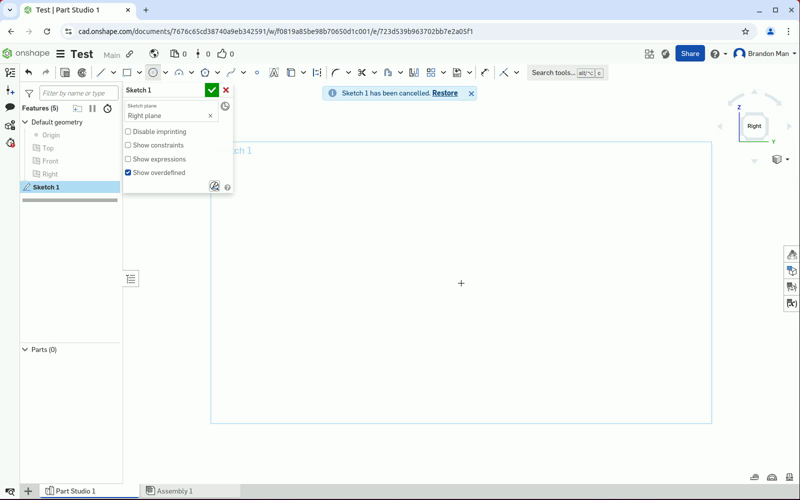
click(461, 282)
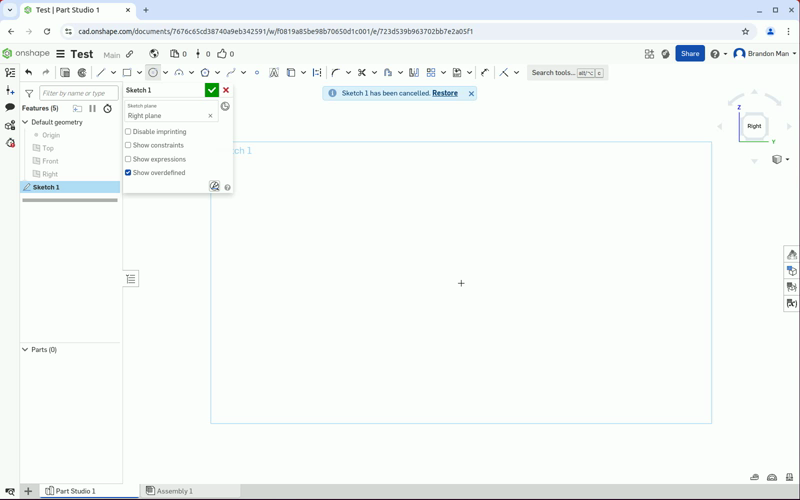
key_up(shift)
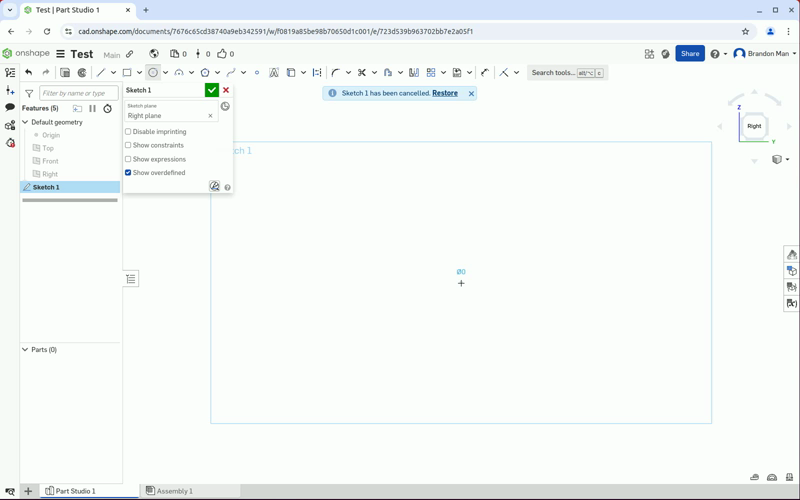
mouse_move(470, 282)
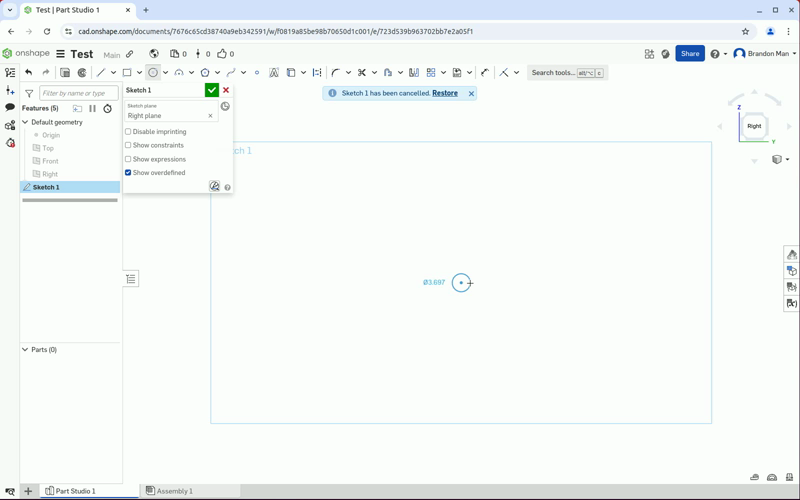
click(470, 282)
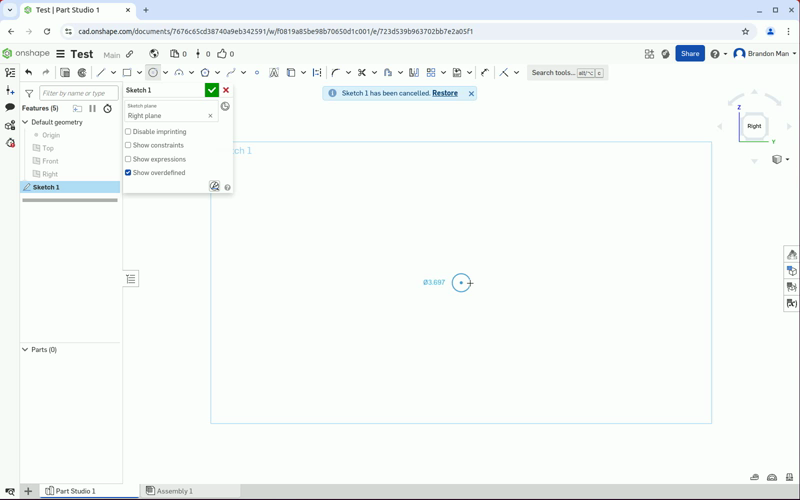
key(esc)
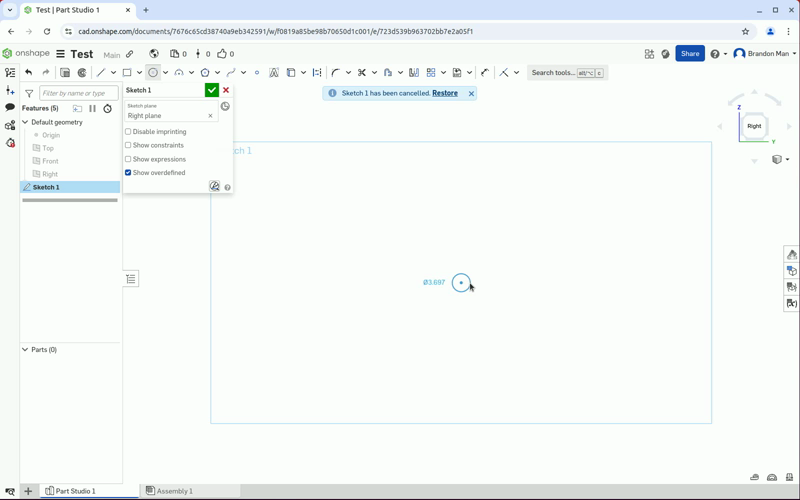
mouse_move(464, 280)
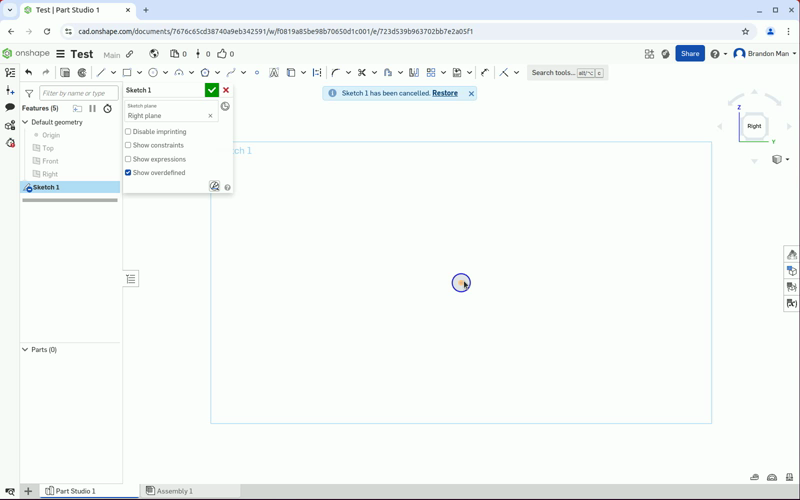
scroll(6)
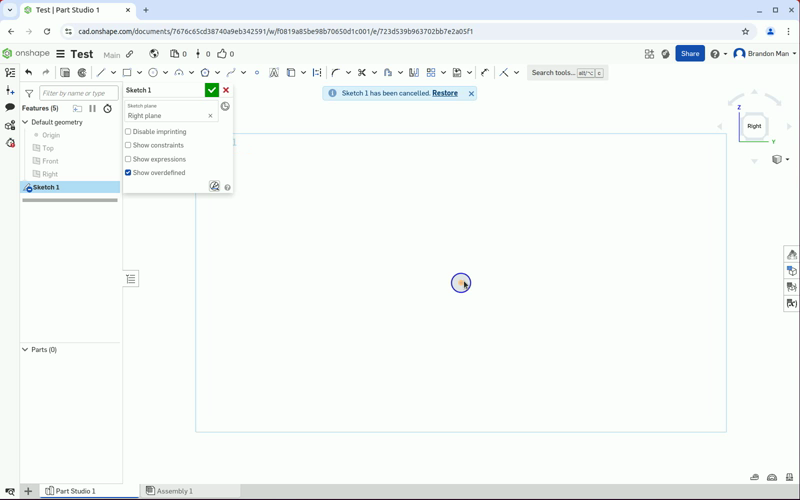
scroll(6)
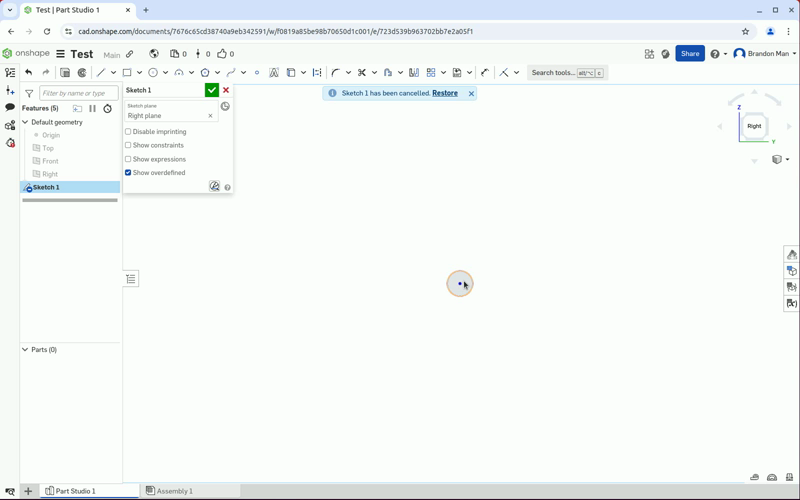
scroll(6)
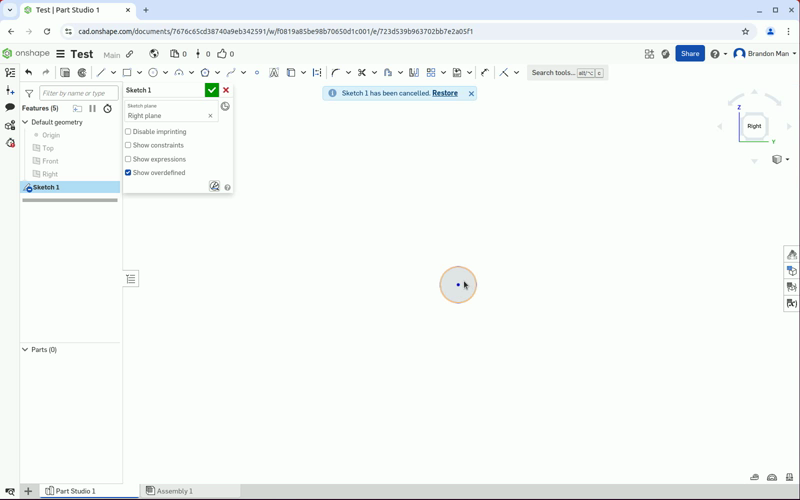
scroll(6)
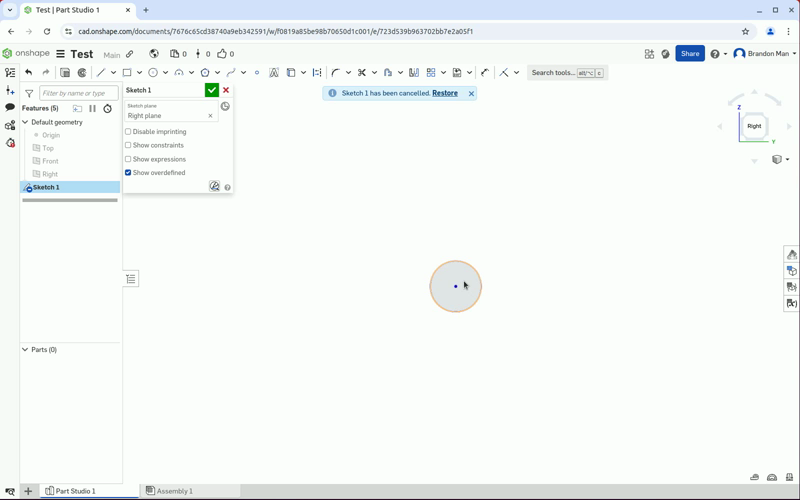
scroll(6)
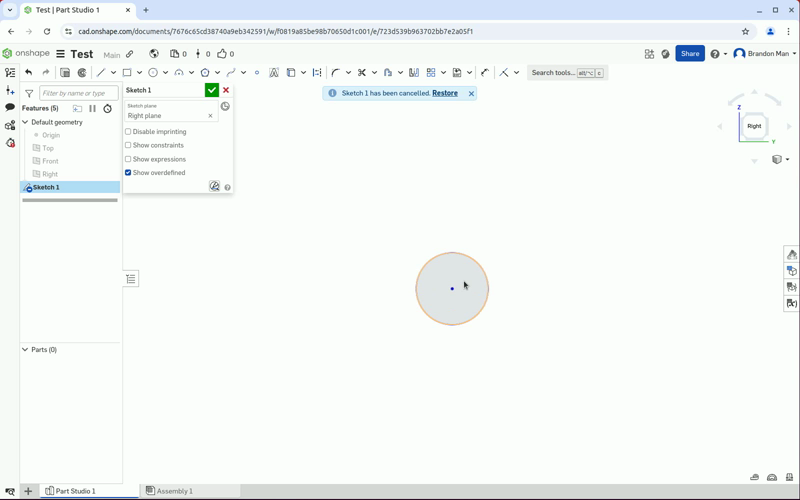
scroll(6)
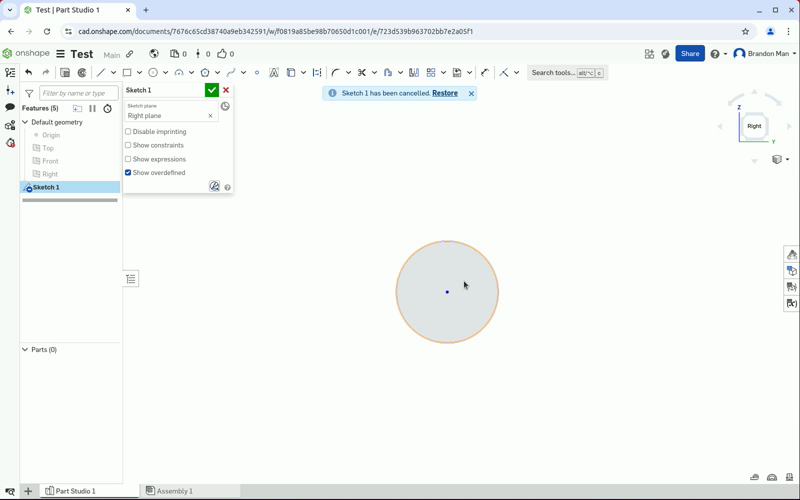
scroll(6)
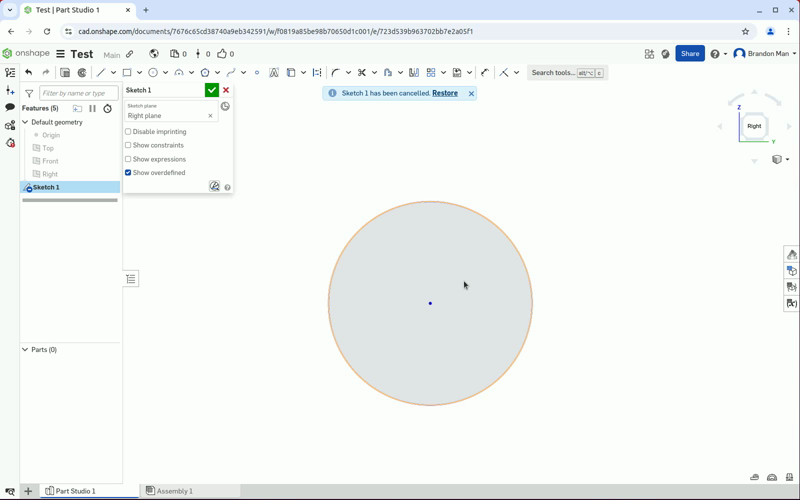
click(464, 280)
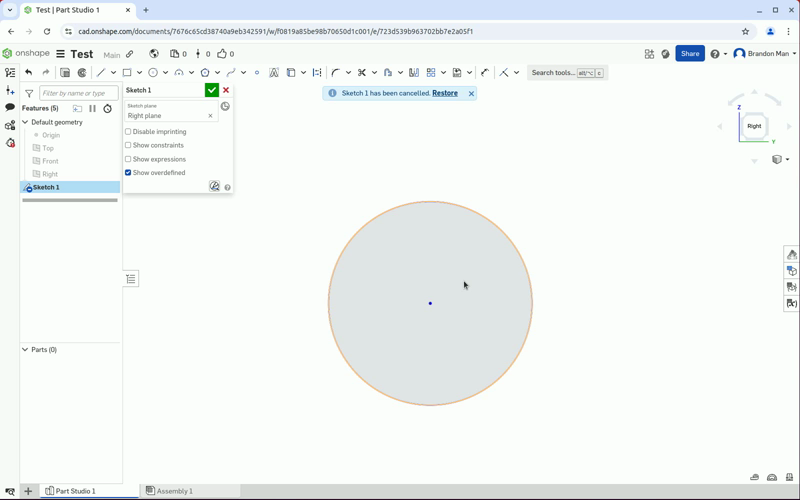
scroll(-6)
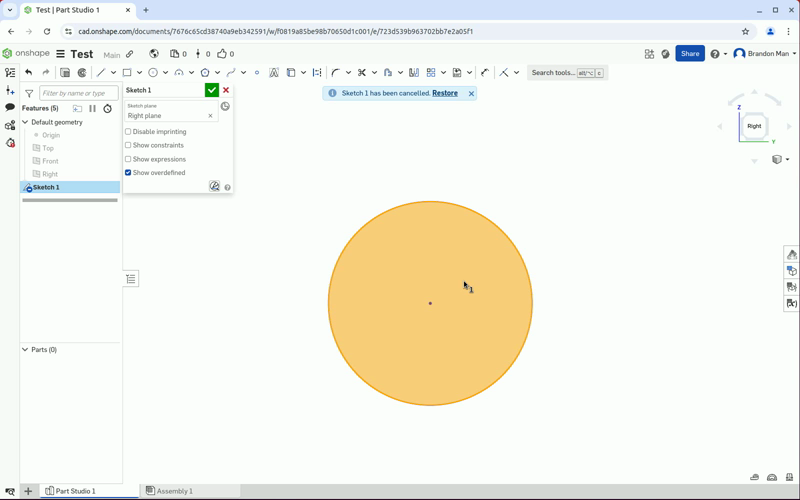
scroll(-6)
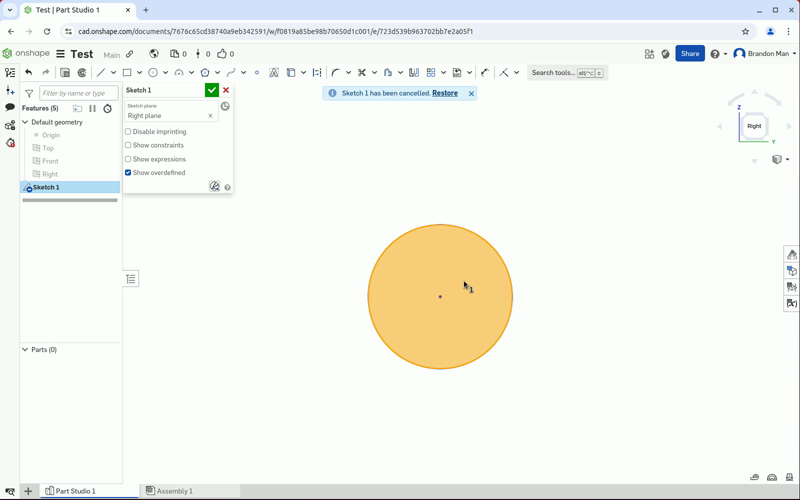
scroll(-6)
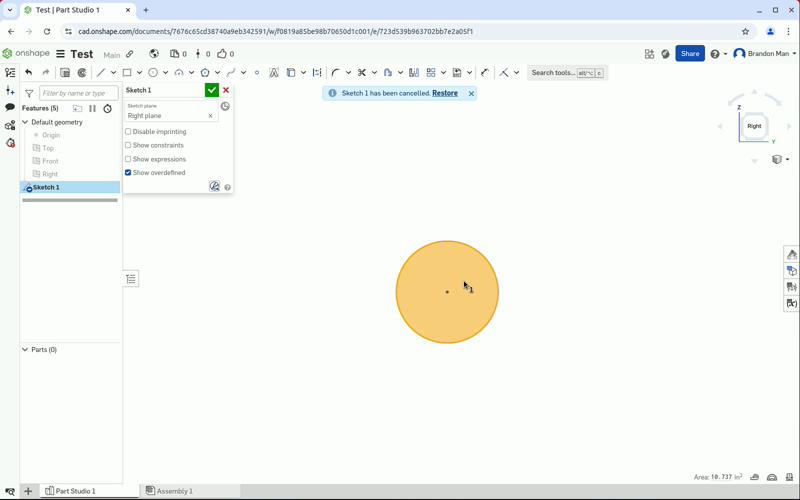
scroll(-6)
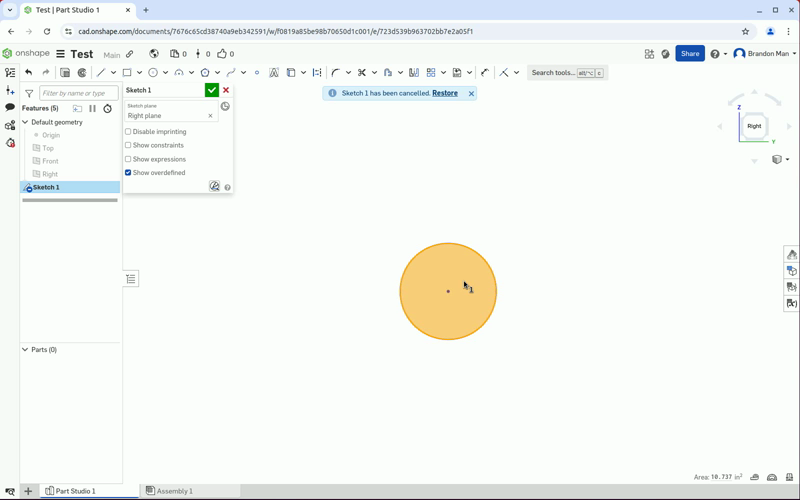
scroll(-6)
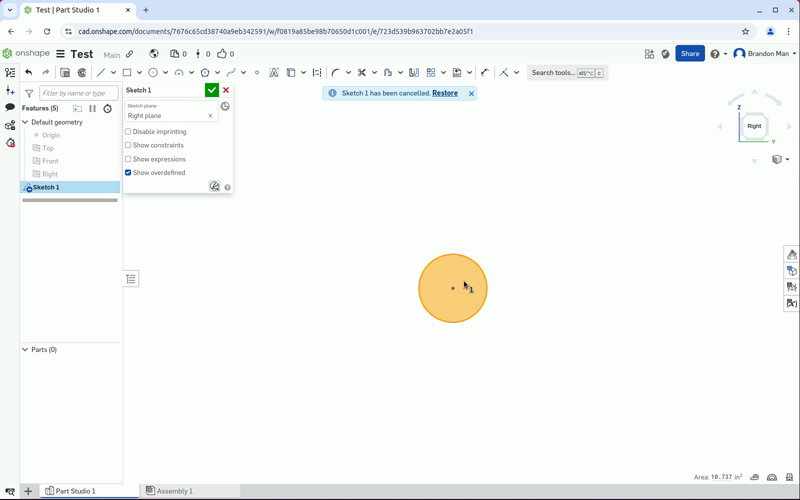
scroll(-6)
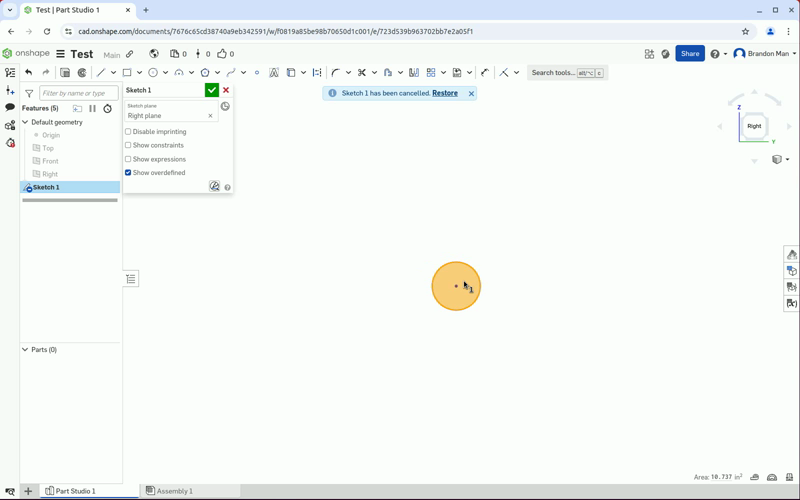
scroll(-6)
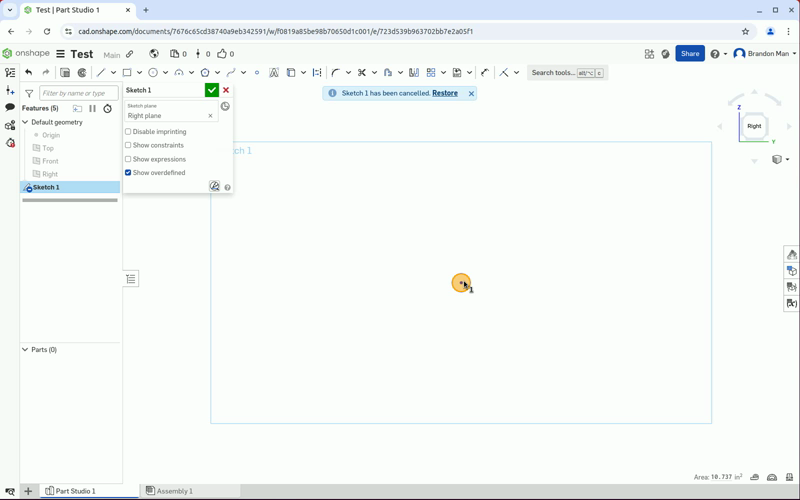
mouse_move(73, 352)
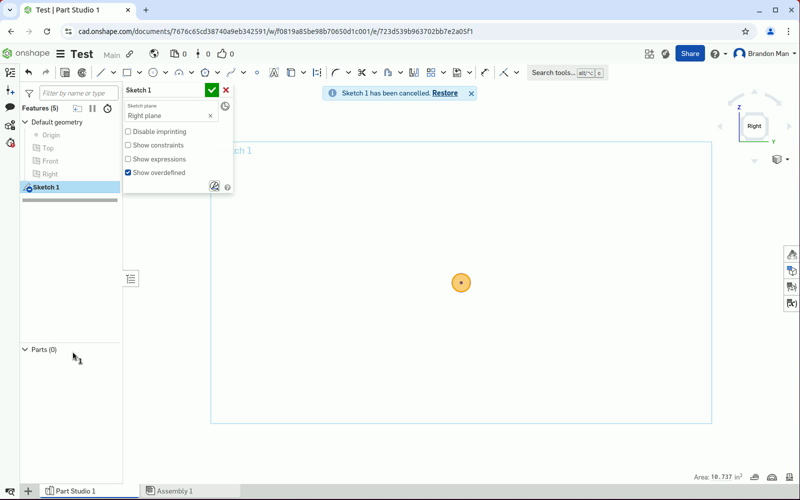
key(shift+y)
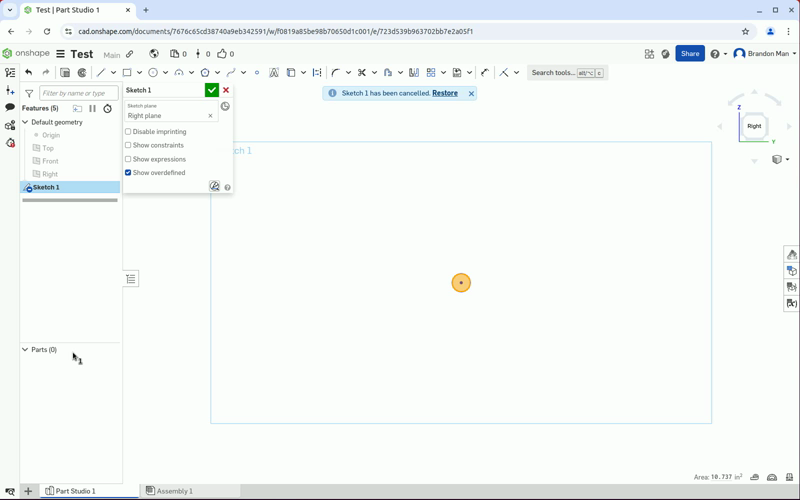
key(shift+e)
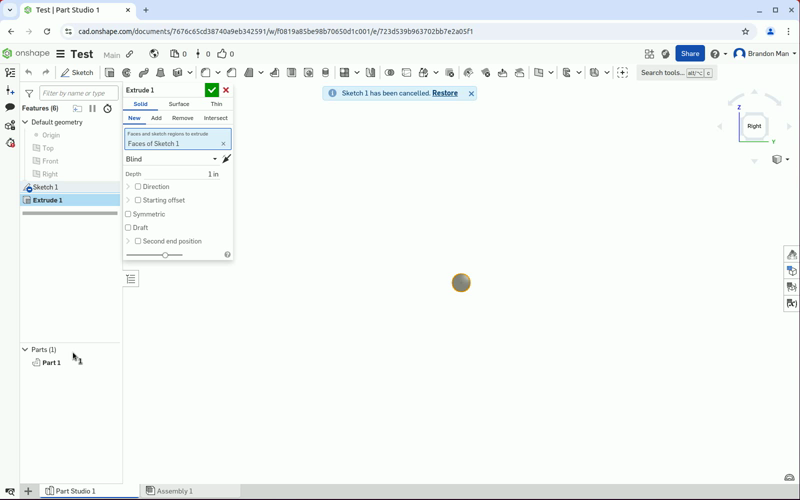
mouse_move(143, 106)
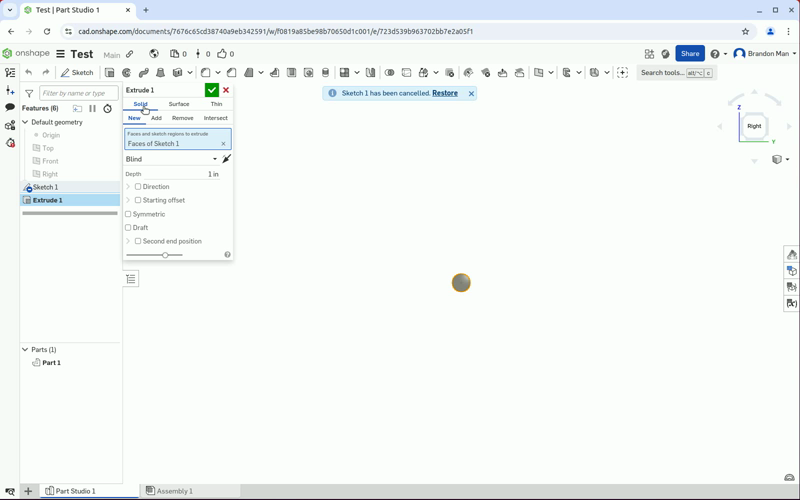
click(143, 106)
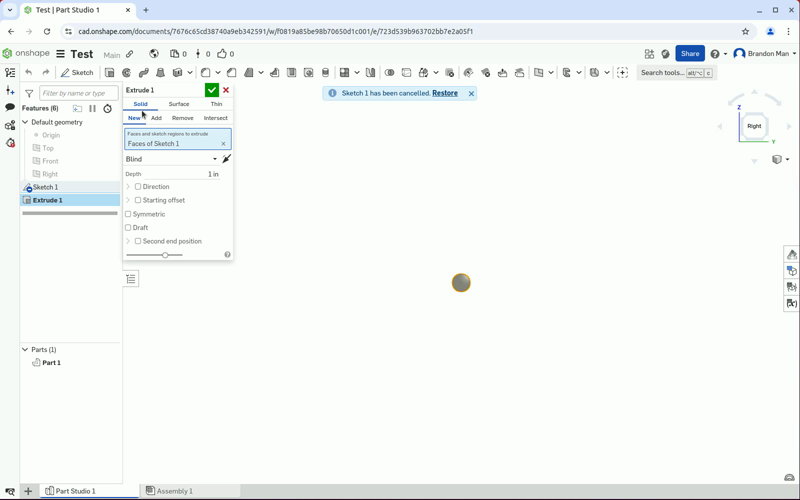
mouse_move(137, 120)
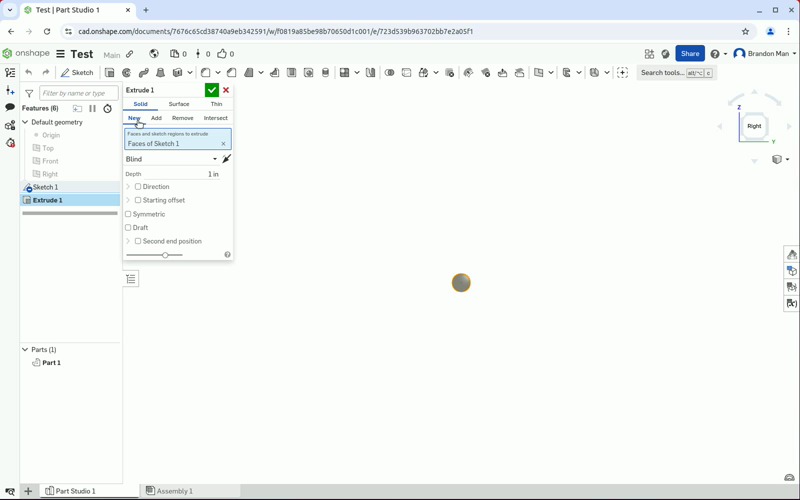
click(137, 120)
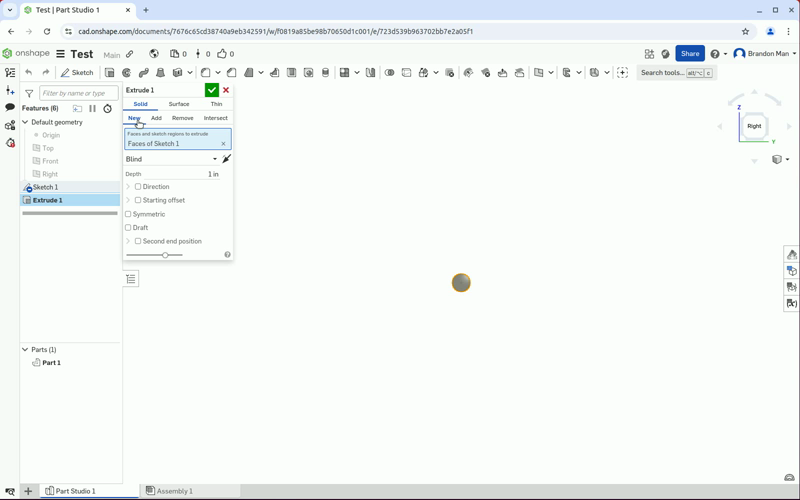
key(tab, 4)
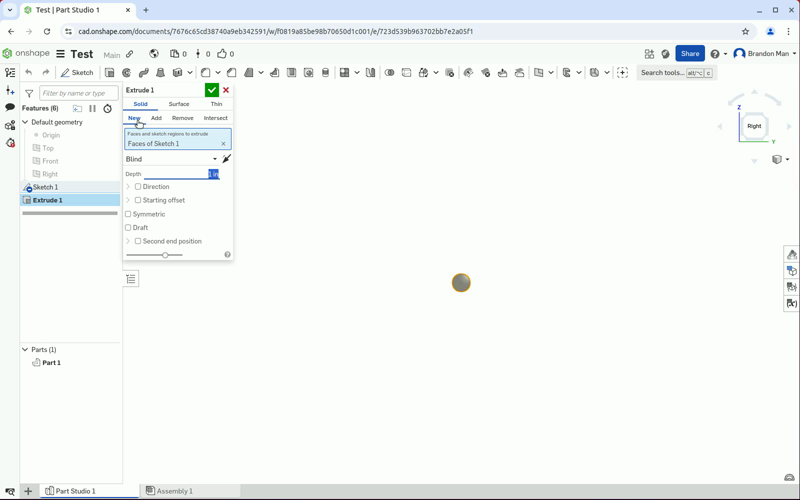
text(23.108)
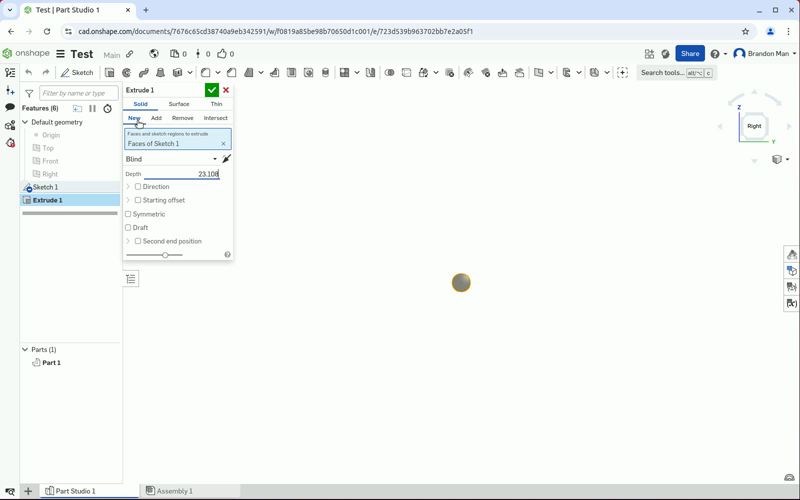
key(enter)
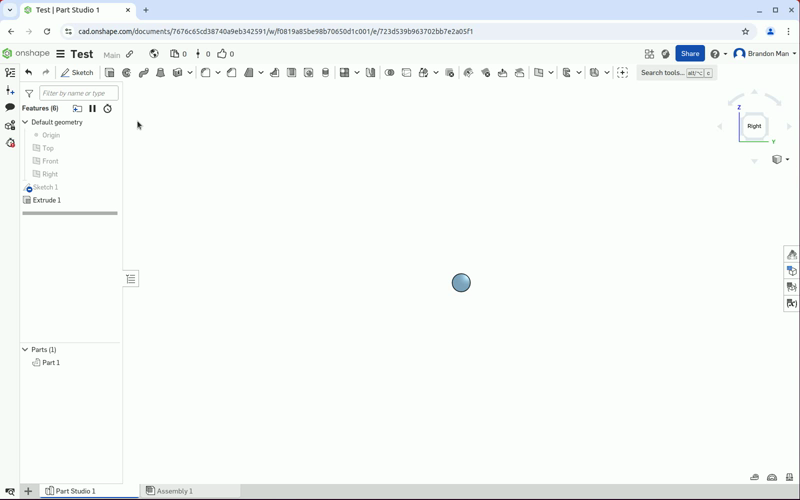
key(shift+h)
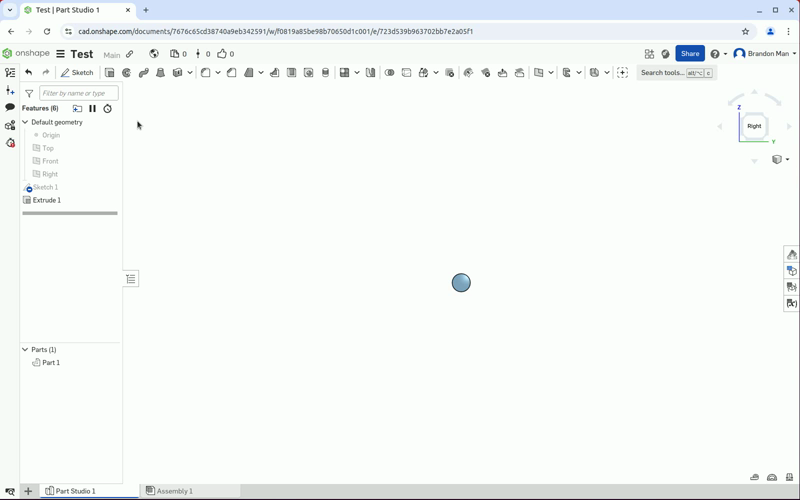
key(shift+h)
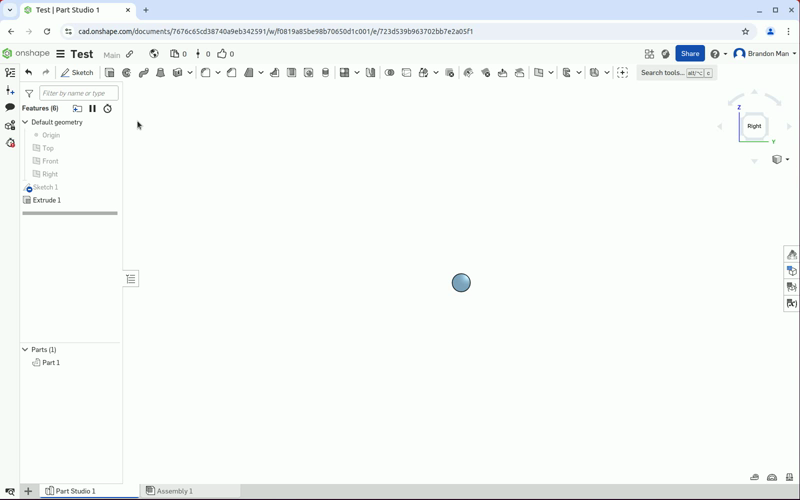
mouse_move(73, 189)
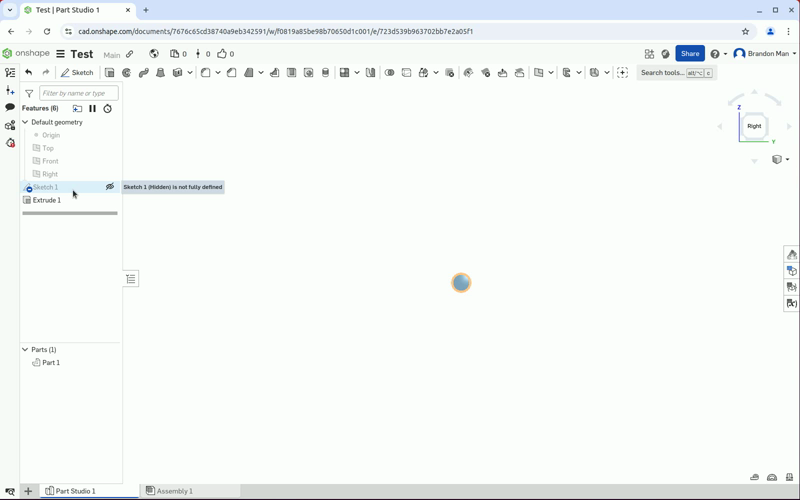
click(73, 189)
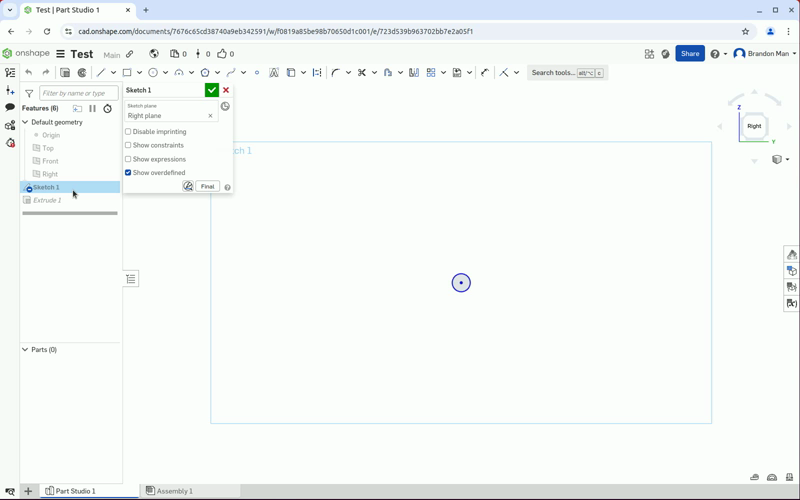
mouse_move(229, 92)
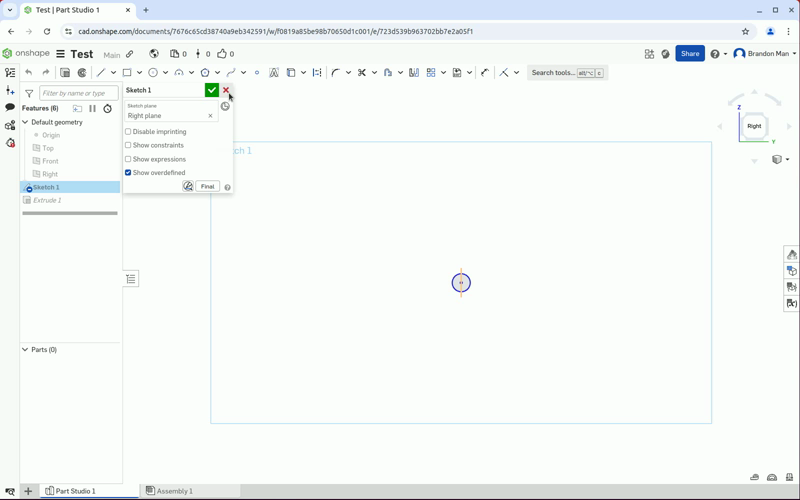
click(229, 92)
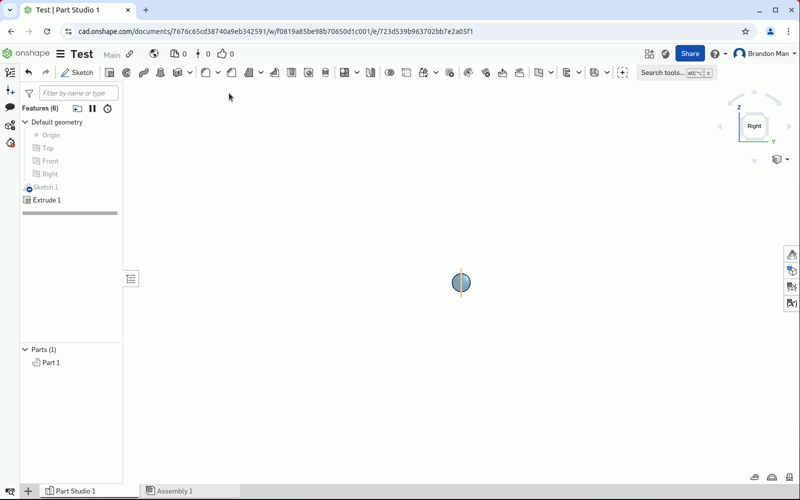
mouse_move(541, 75)
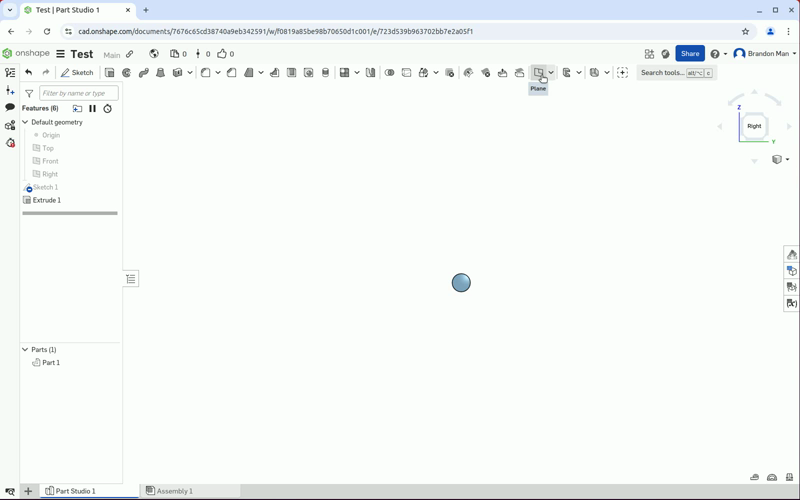
click(541, 75)
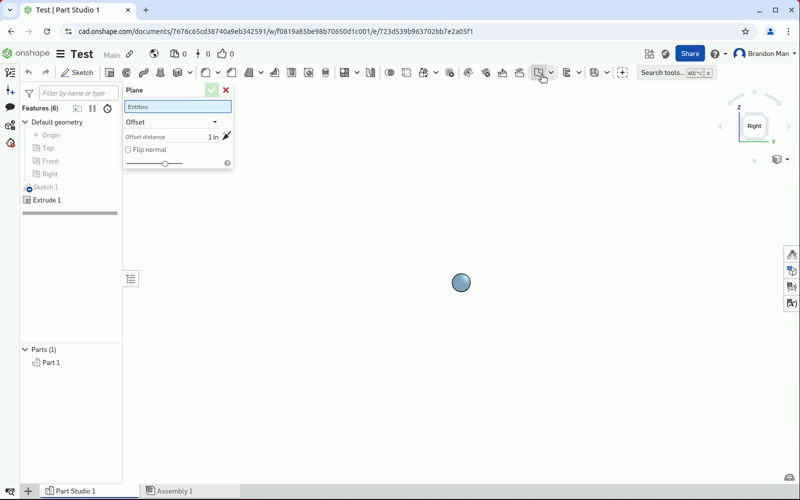
mouse_move(73, 176)
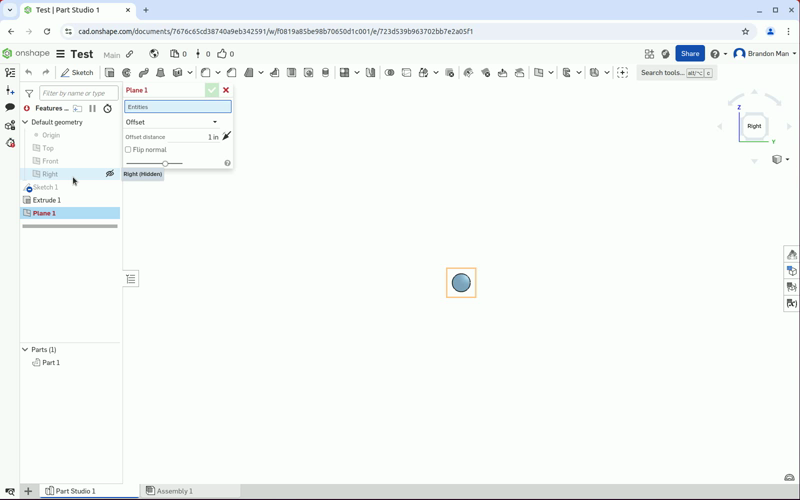
click(73, 176)
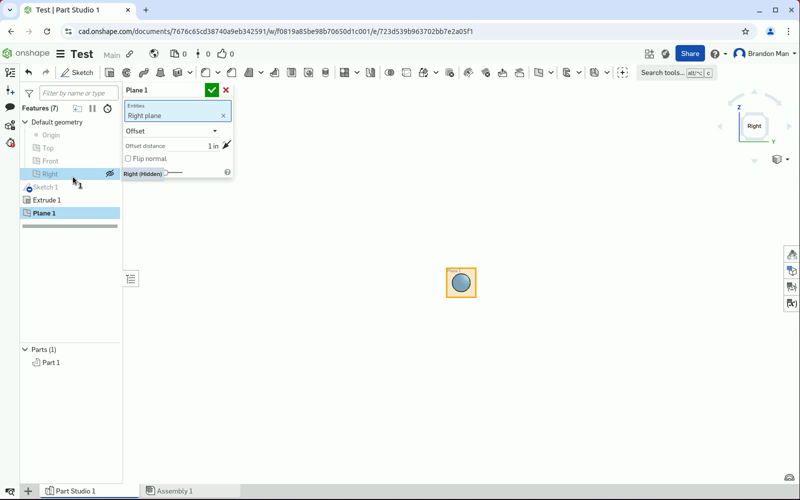
key(tab, 2)
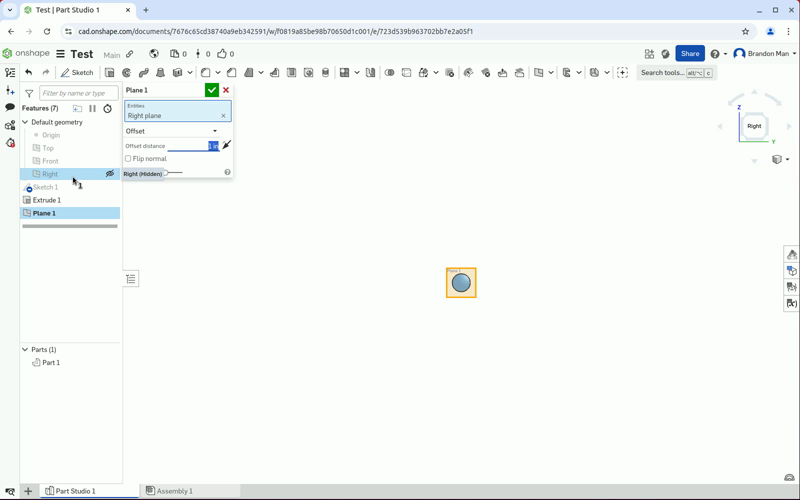
text(23.108)
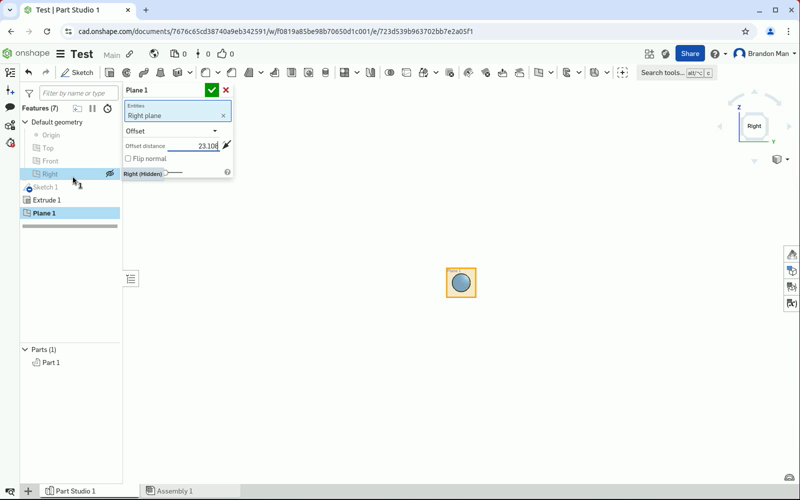
key(enter, 2)
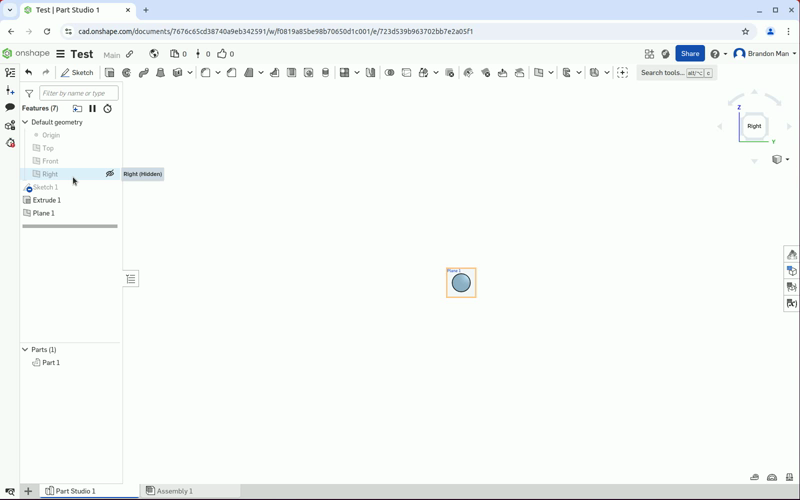
key(shift+s)
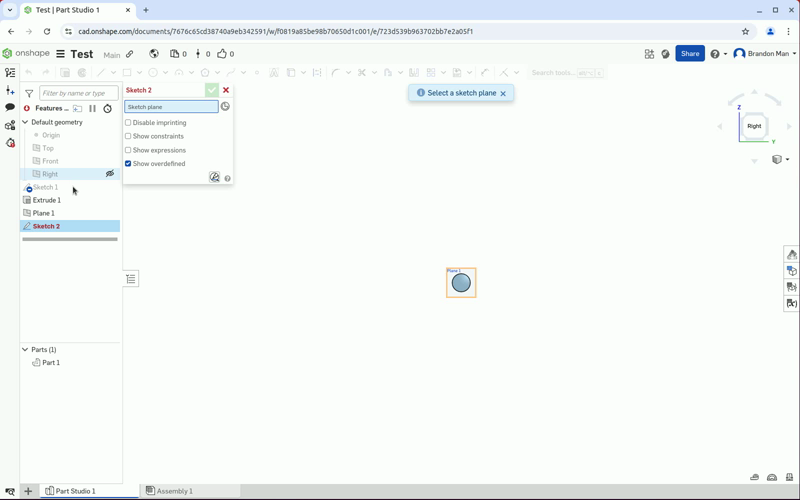
mouse_move(73, 215)
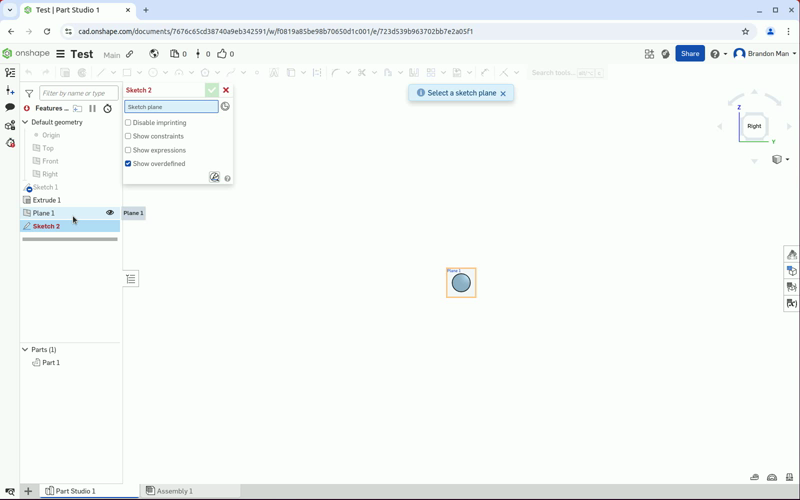
click(73, 215)
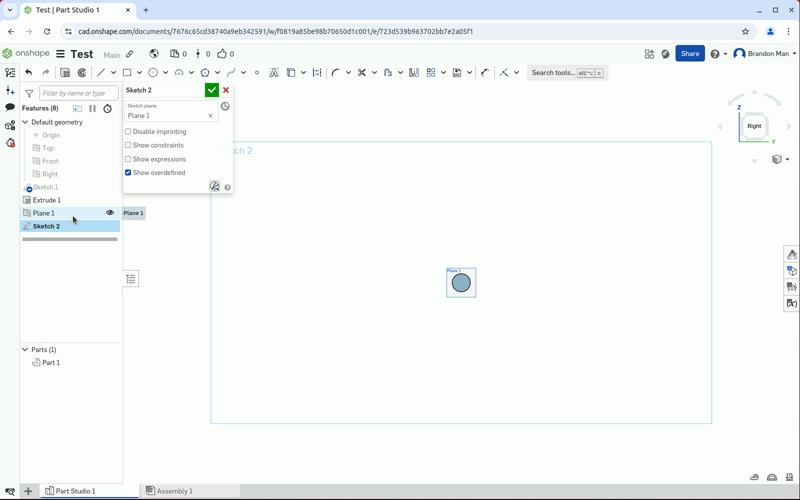
mouse_move(73, 352)
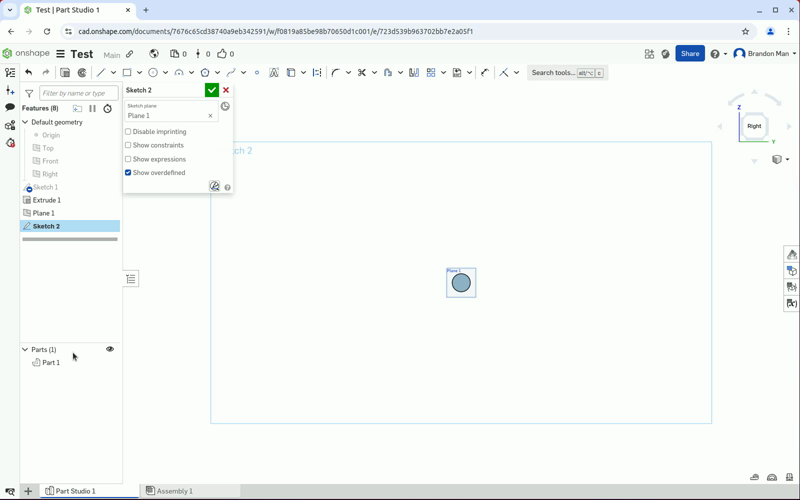
key(y)
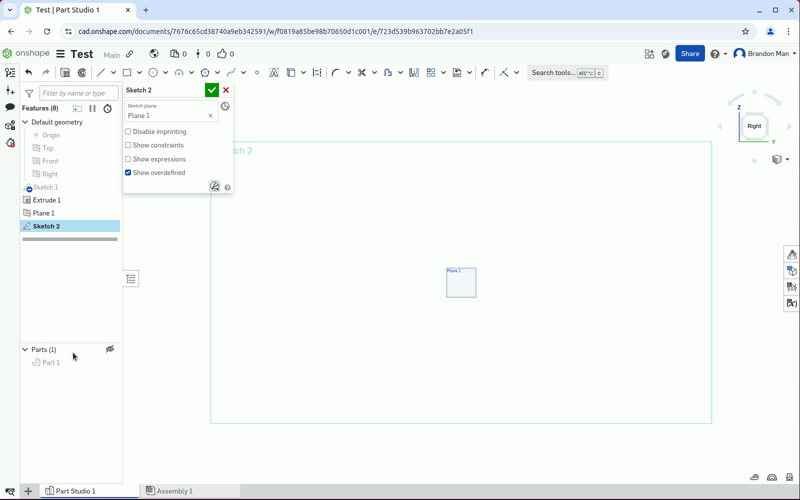
key(l)
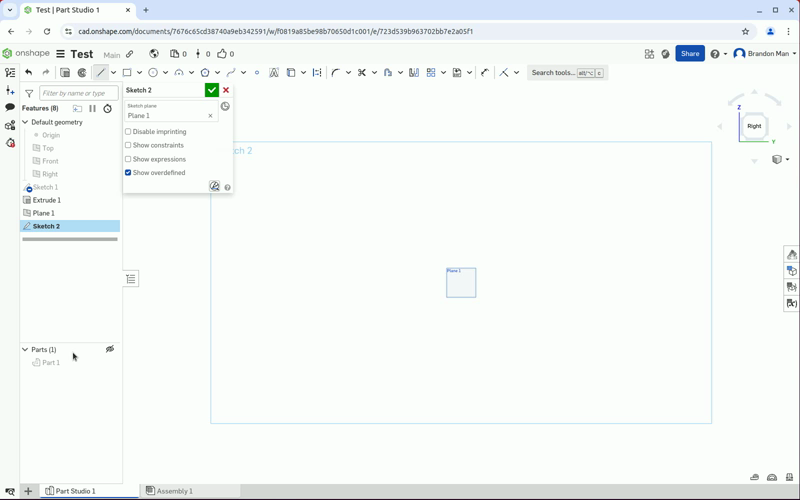
key_down(shift)
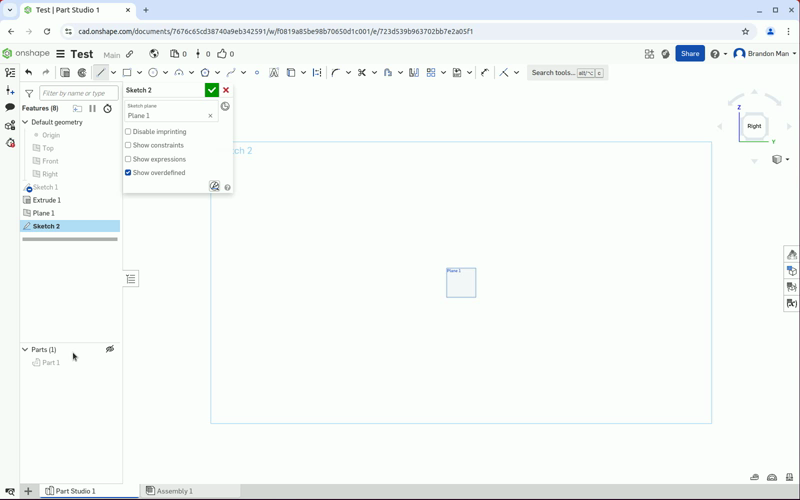
mouse_move(453, 279)
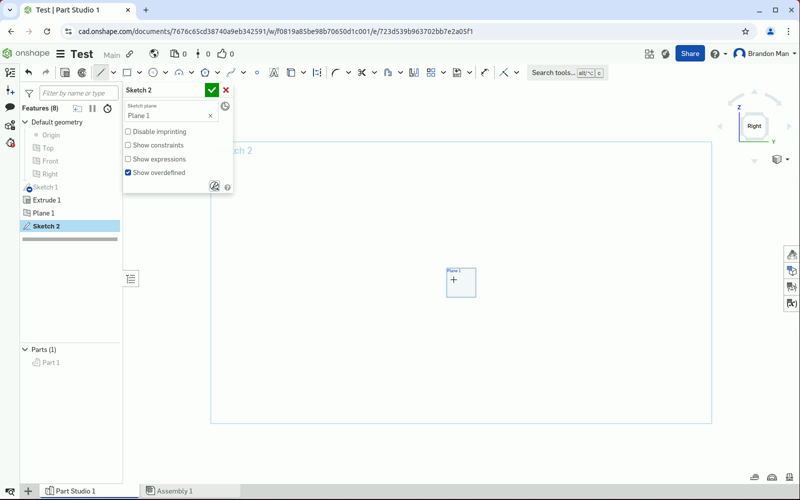
click(453, 279)
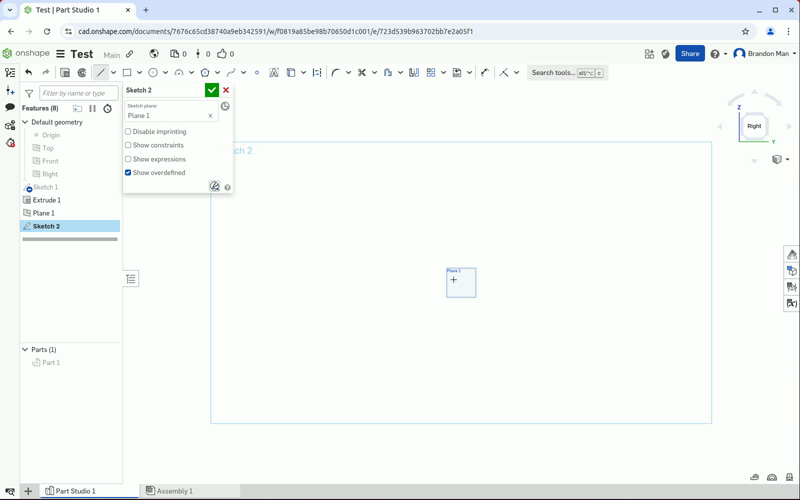
key_up(shift)
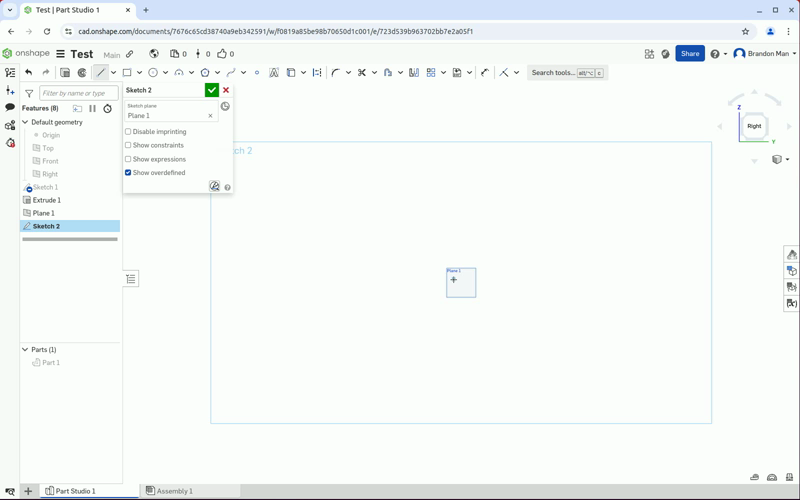
key_down(shift)
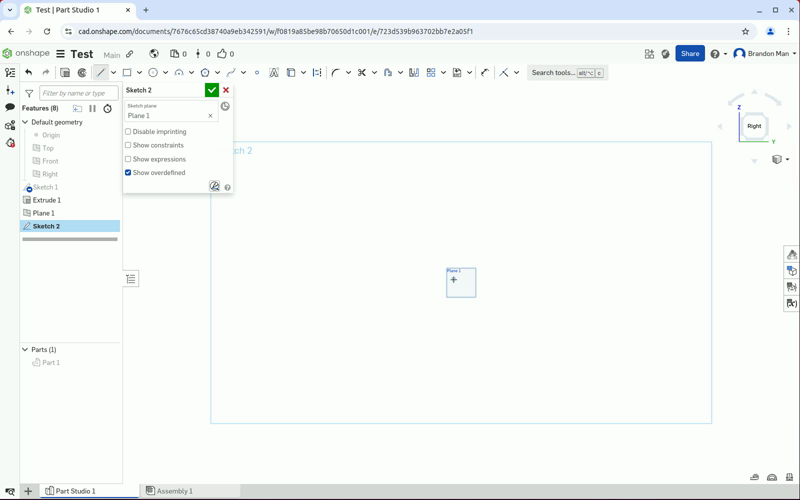
mouse_move(483, 279)
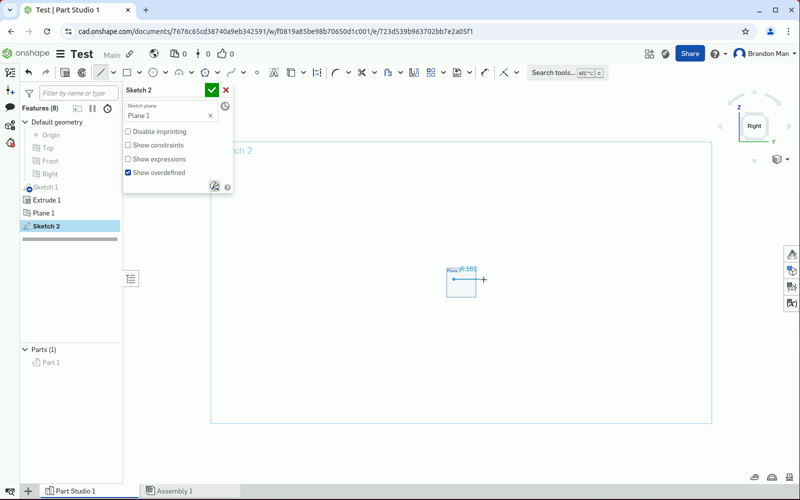
mouse_move(470, 279)
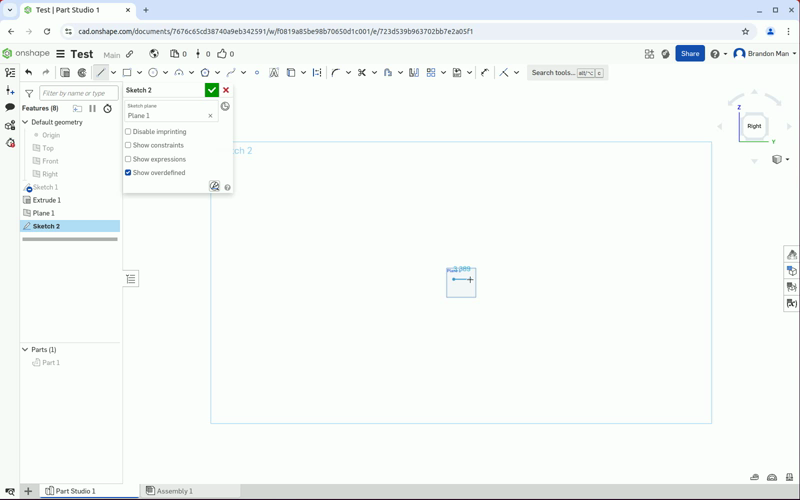
click(470, 279)
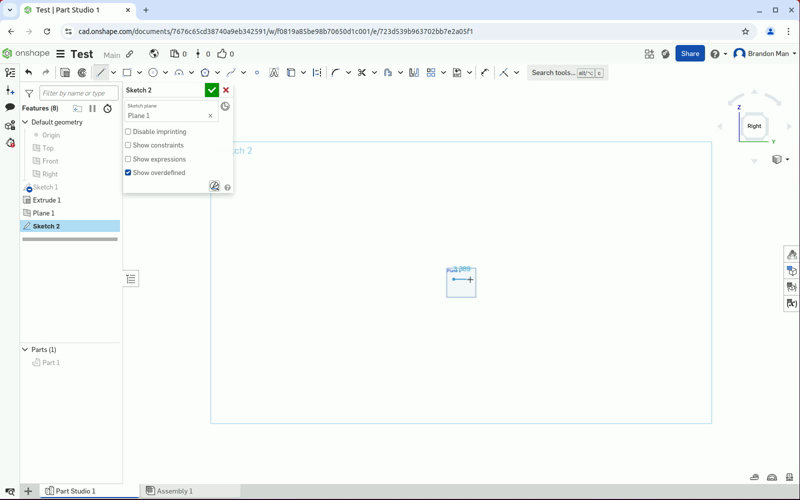
key_up(shift)
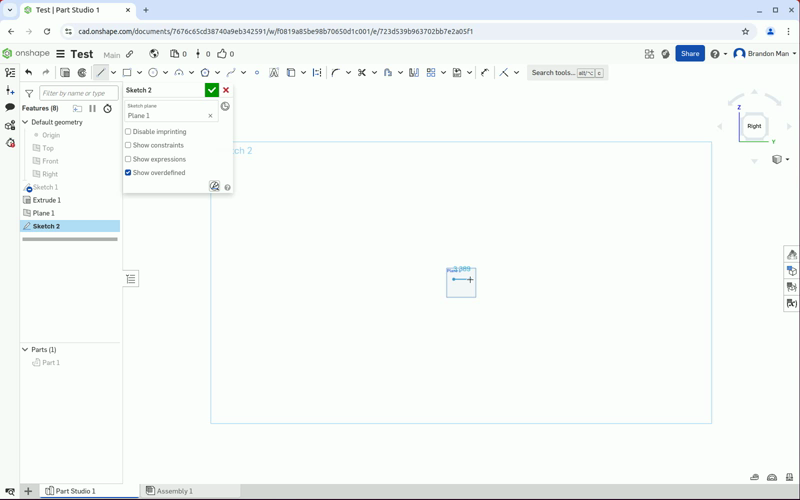
key(esc)
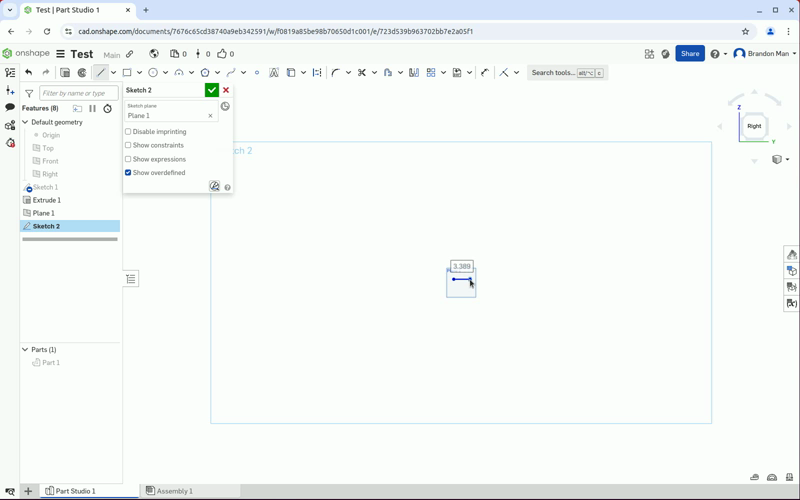
key(a)
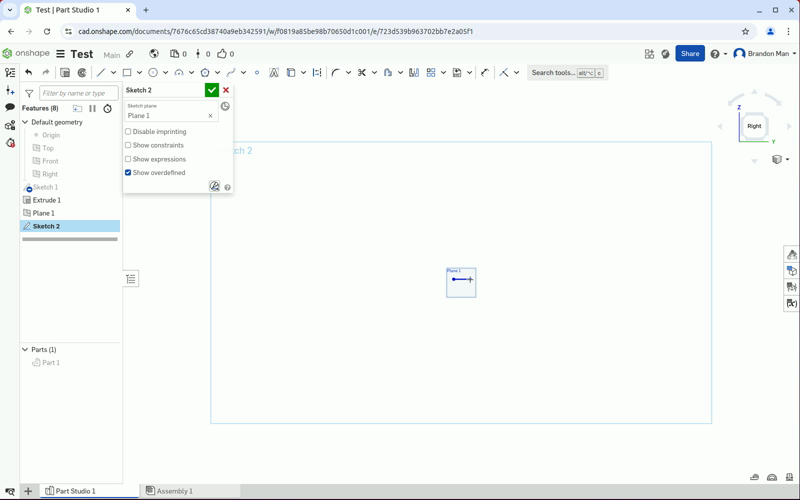
mouse_move(470, 279)
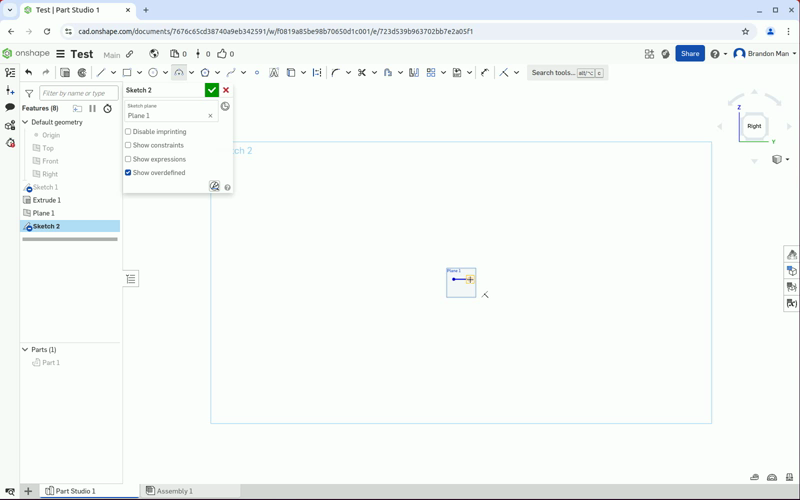
click(470, 279)
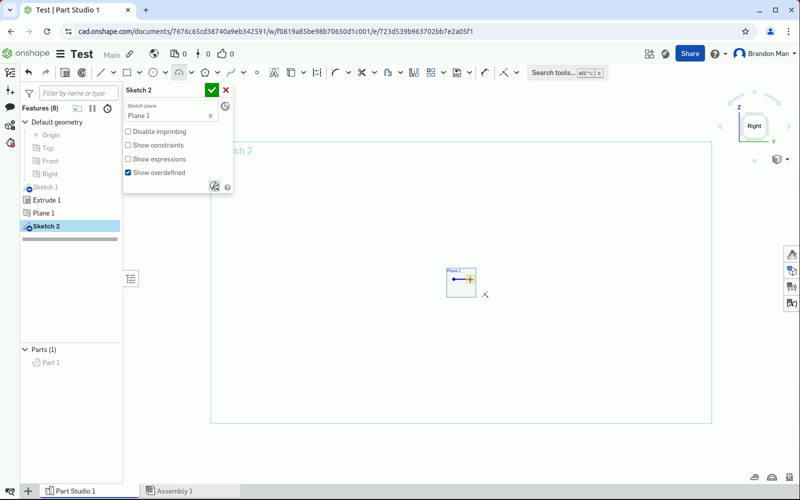
mouse_move(453, 279)
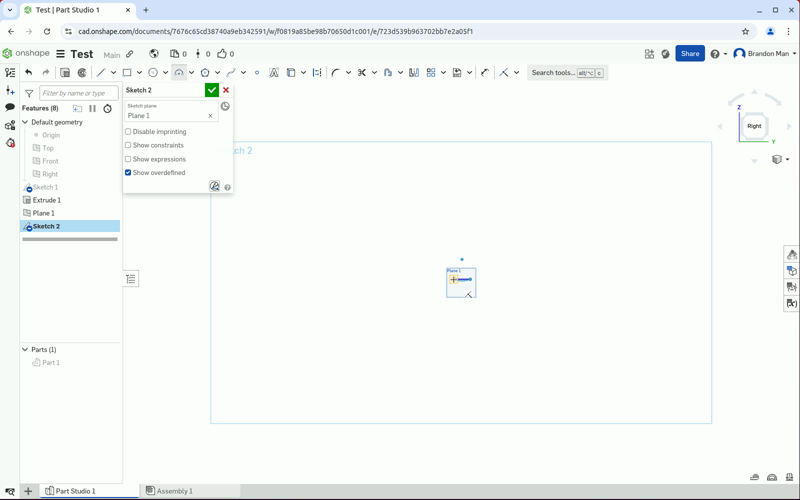
click(453, 279)
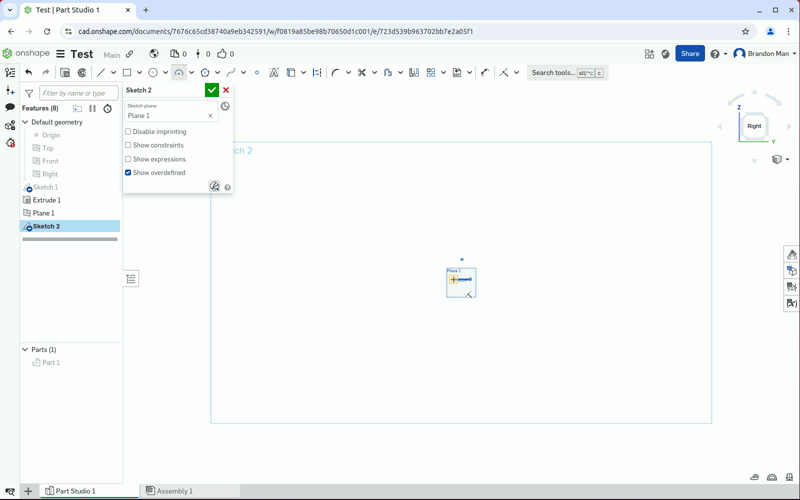
key_down(shift)
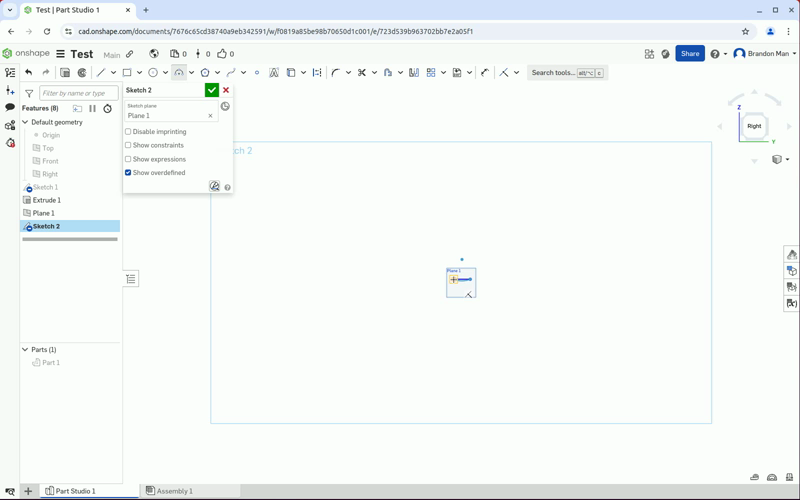
mouse_move(461, 274)
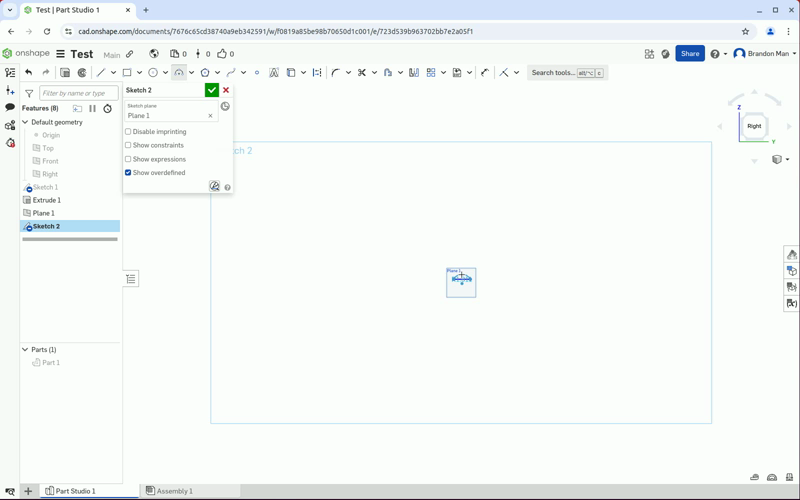
click(461, 274)
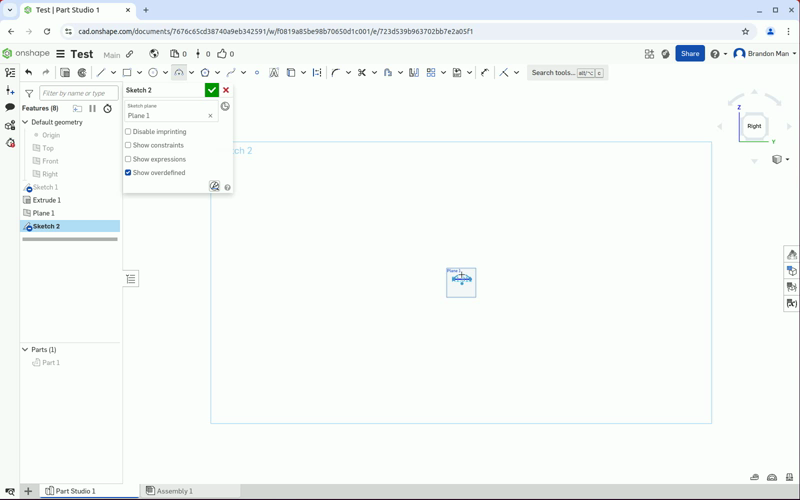
key_up(shift)
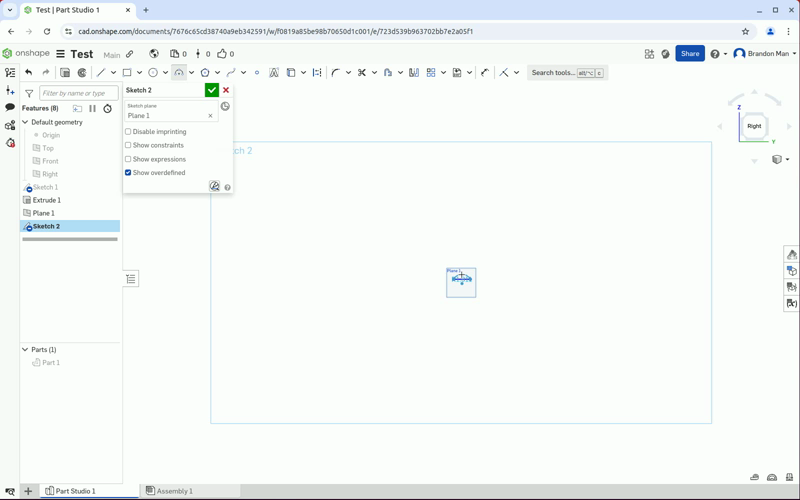
key(esc)
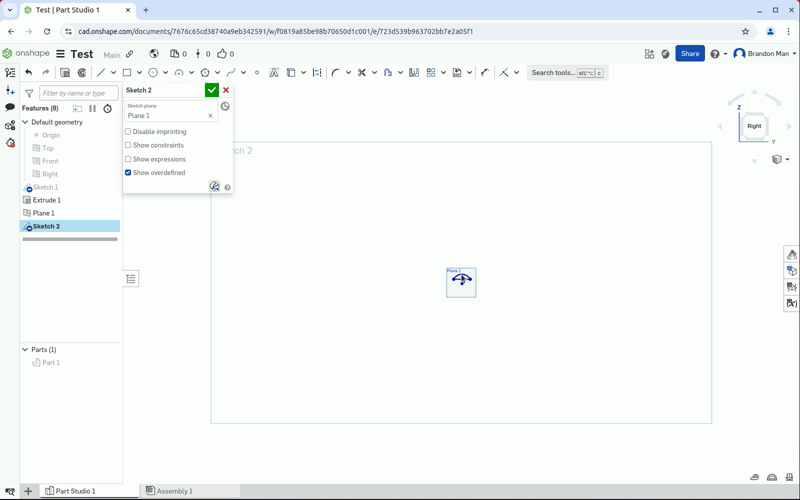
mouse_move(460, 276)
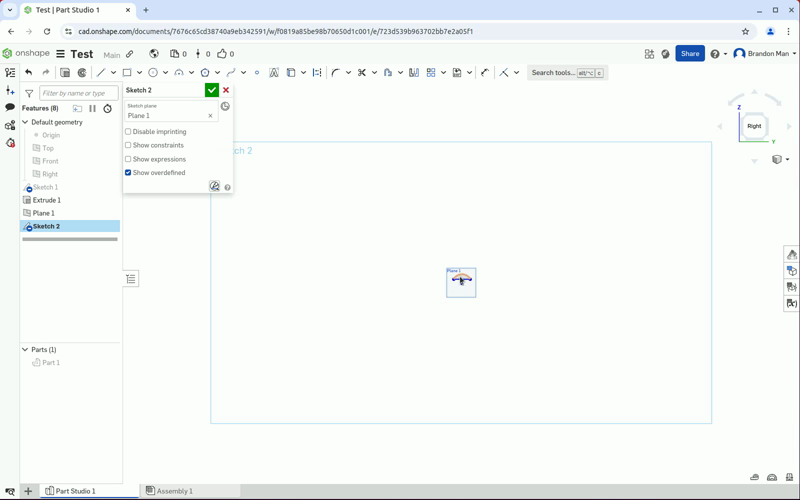
scroll(6)
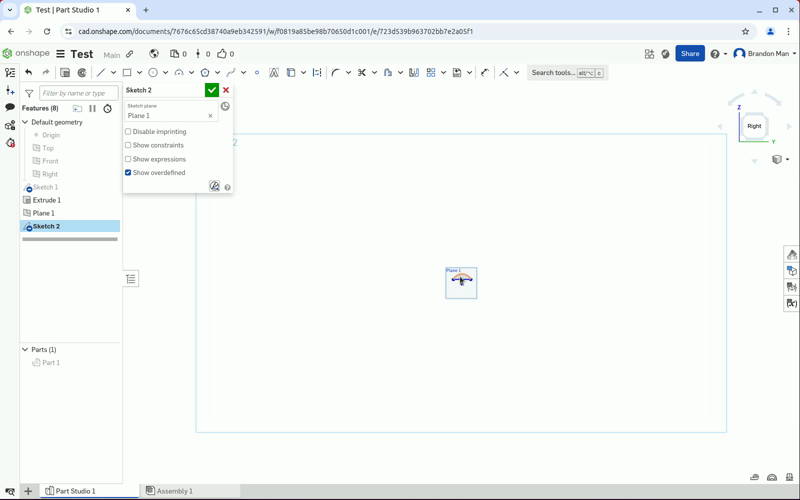
scroll(6)
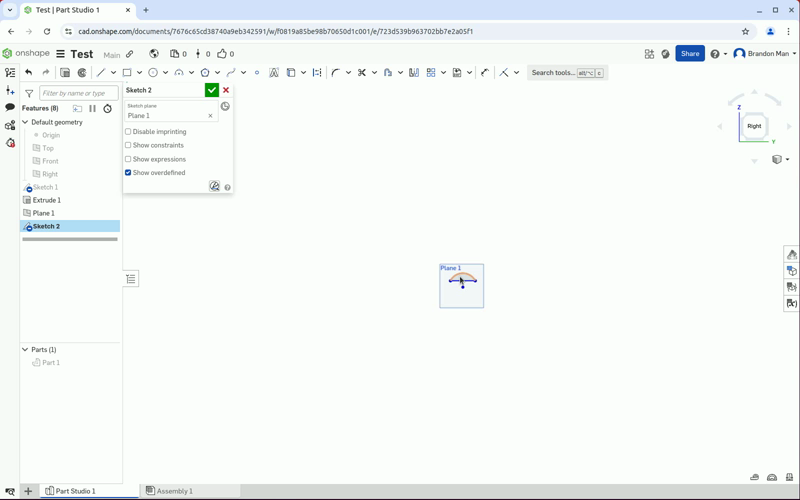
scroll(6)
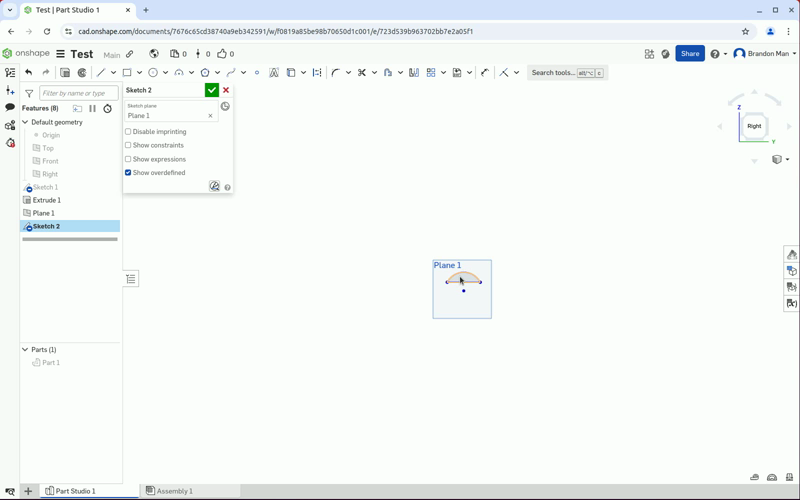
scroll(6)
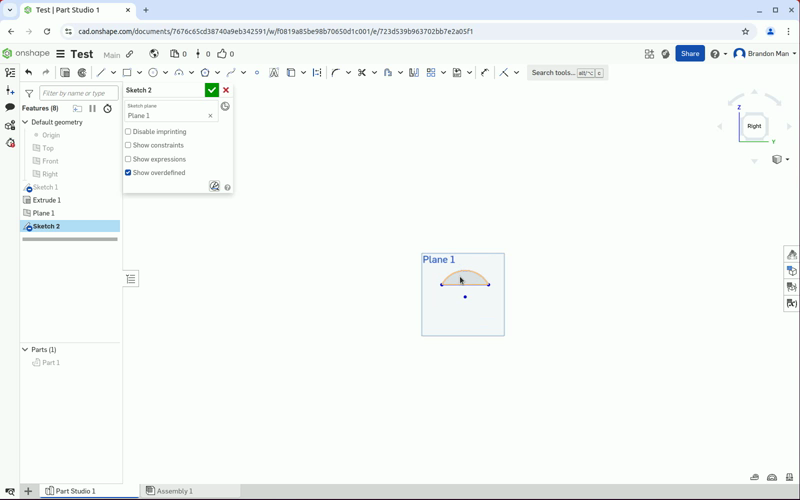
scroll(6)
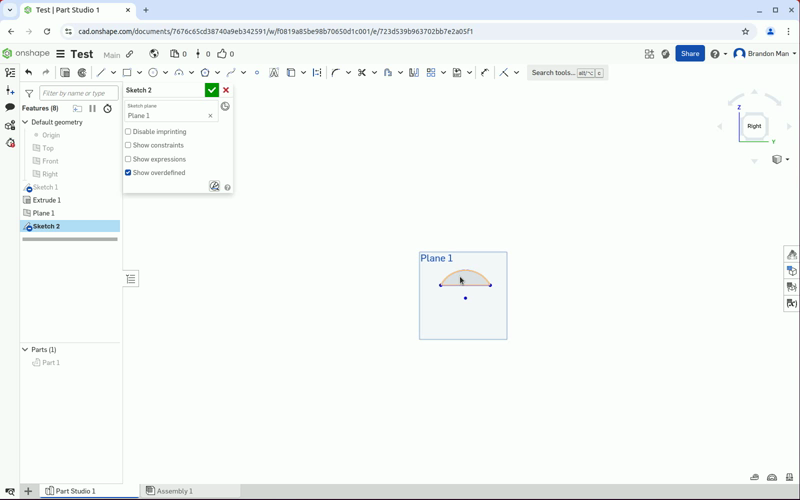
scroll(6)
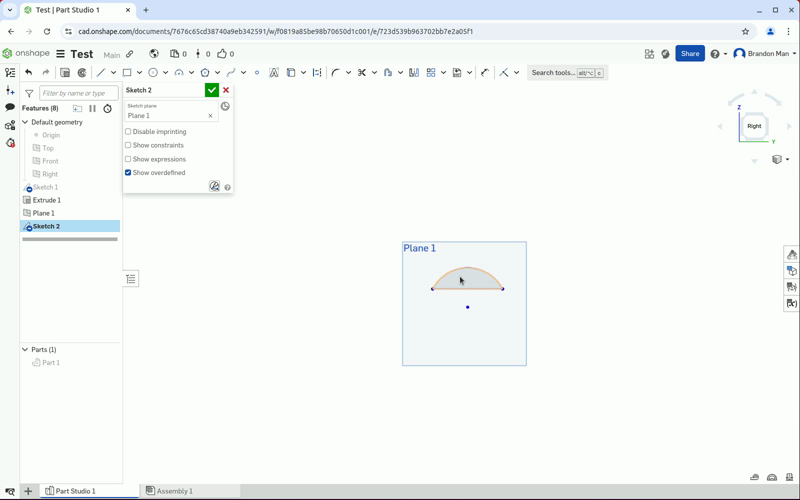
scroll(6)
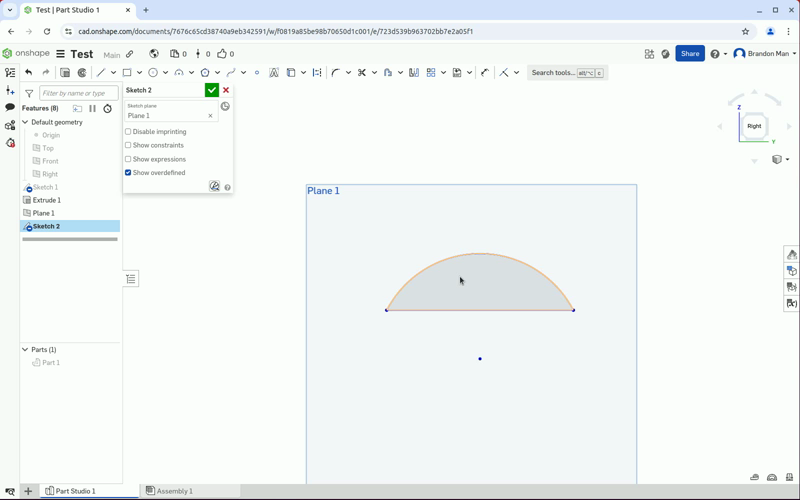
click(460, 276)
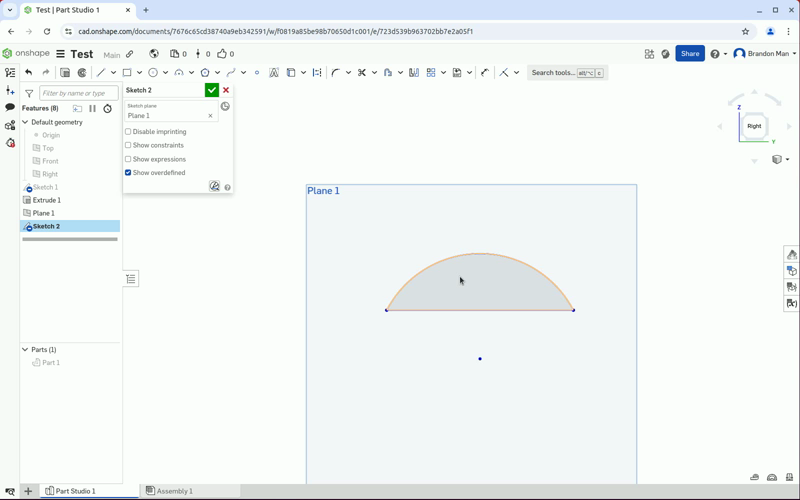
scroll(-6)
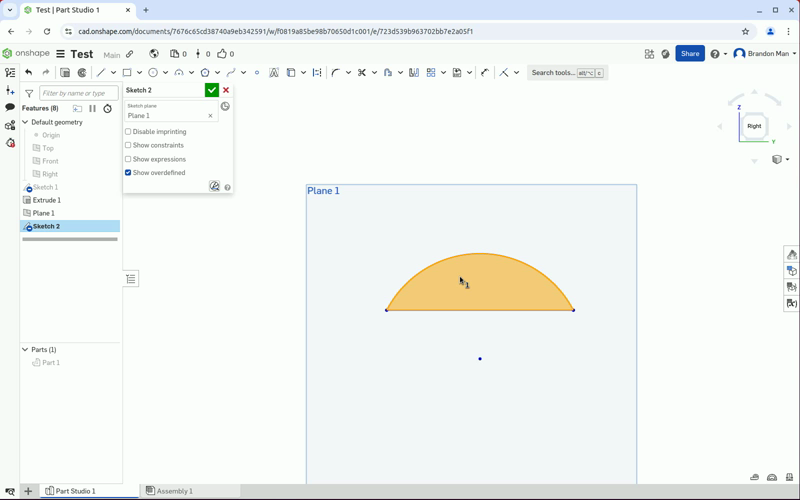
scroll(-6)
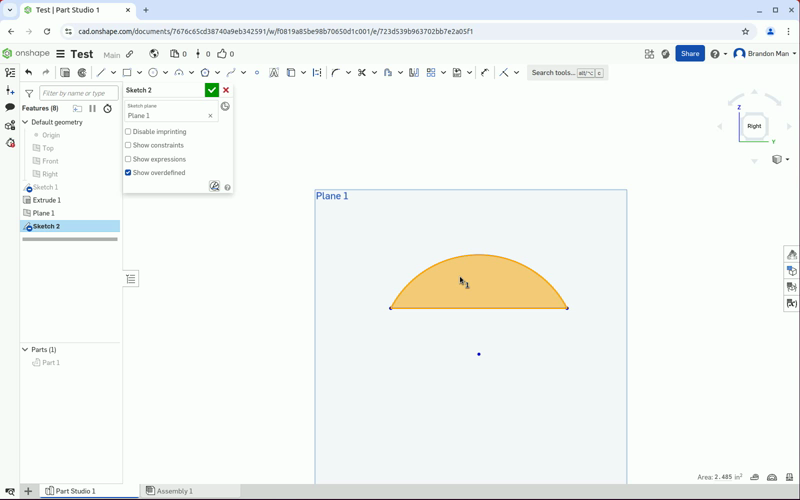
scroll(-6)
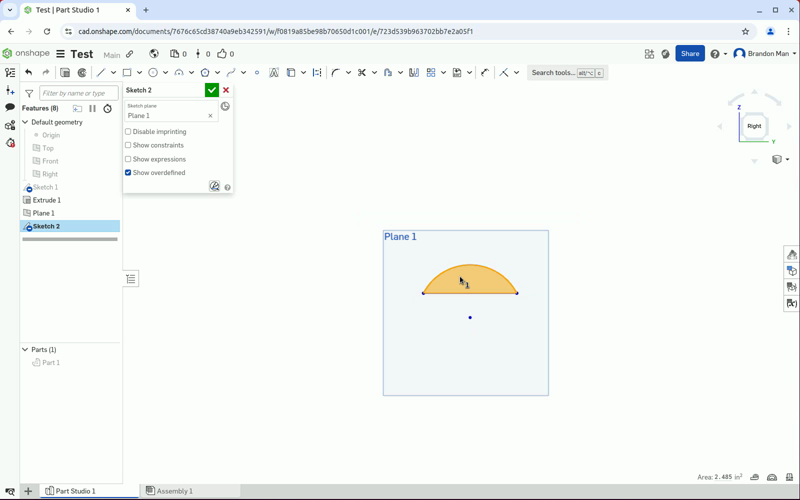
scroll(-6)
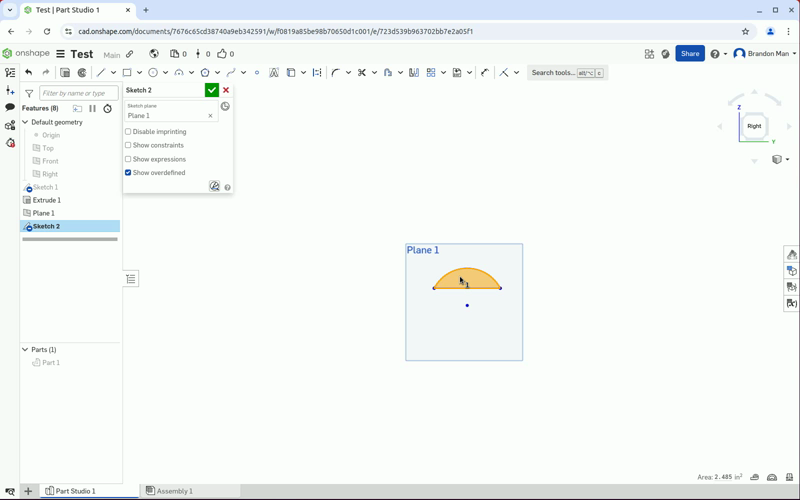
scroll(-6)
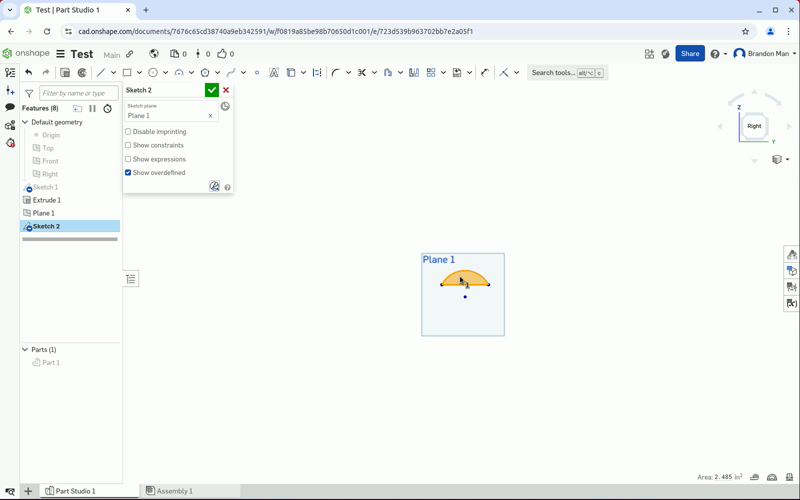
scroll(-6)
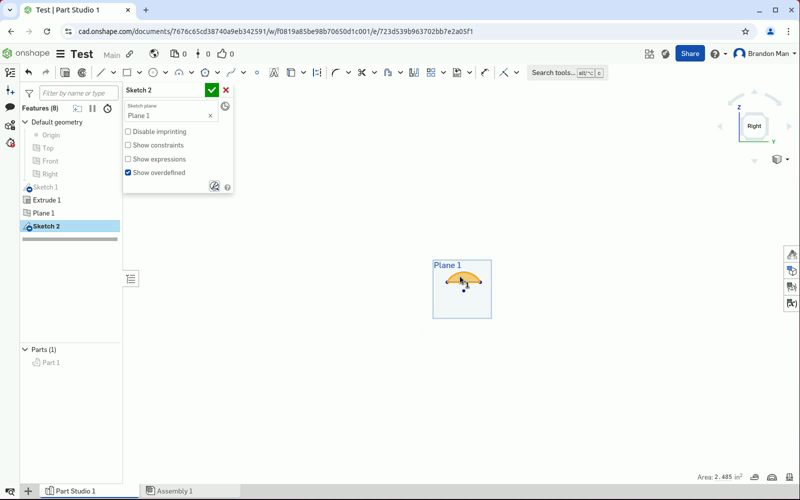
scroll(-6)
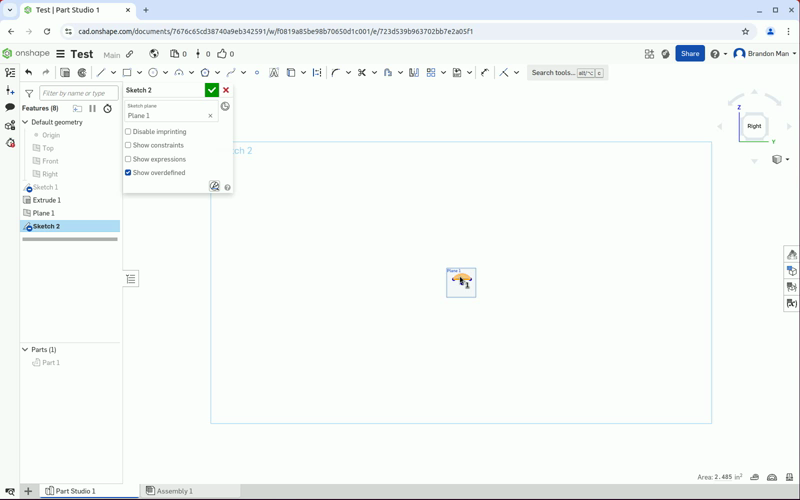
mouse_move(73, 352)
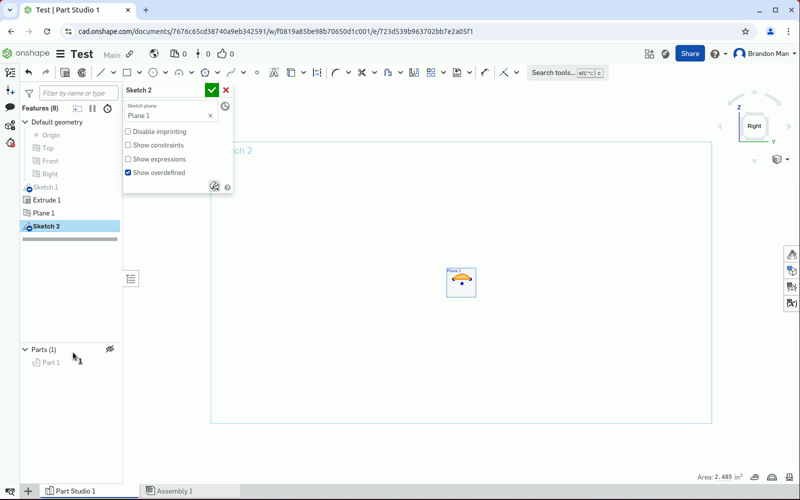
key(shift+y)
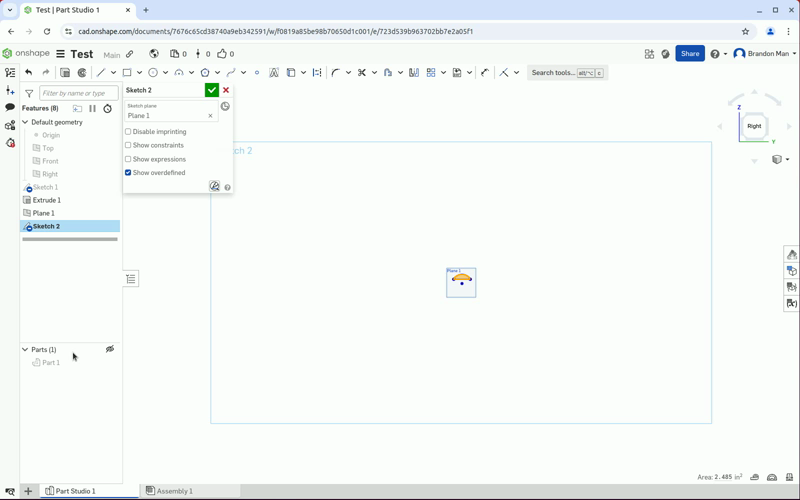
key(shift+e)
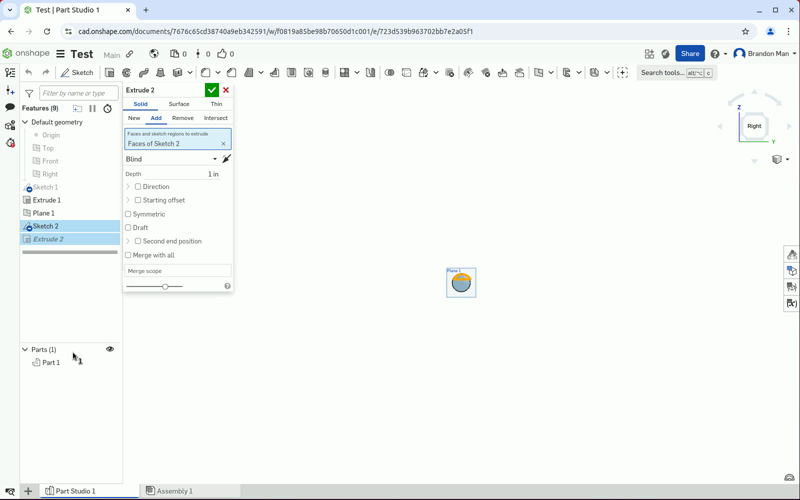
mouse_move(143, 106)
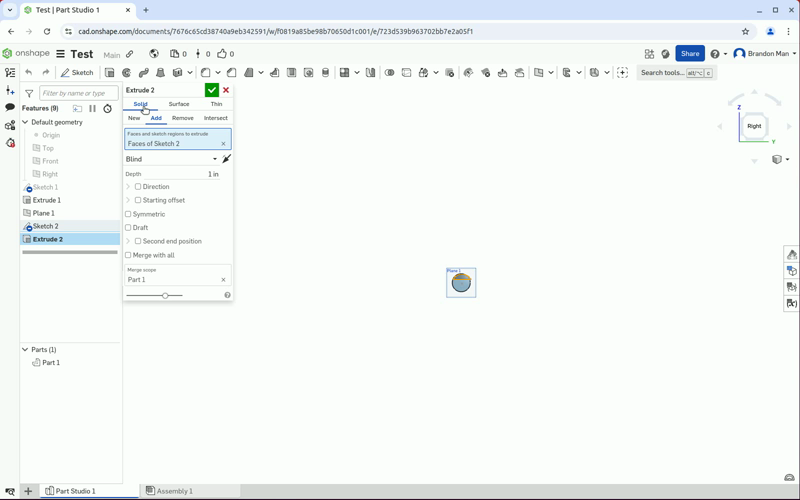
click(143, 106)
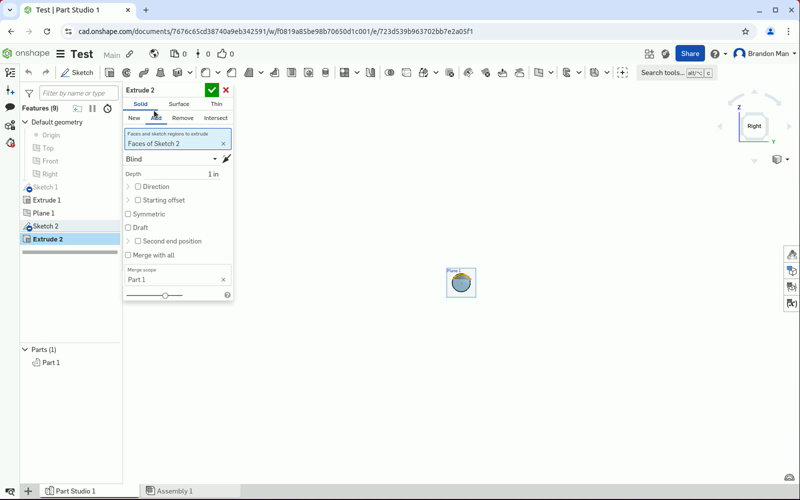
mouse_move(186, 120)
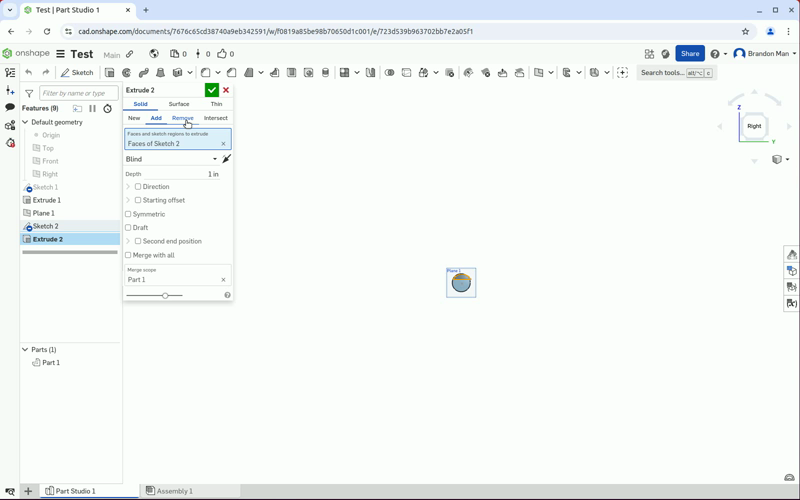
click(186, 120)
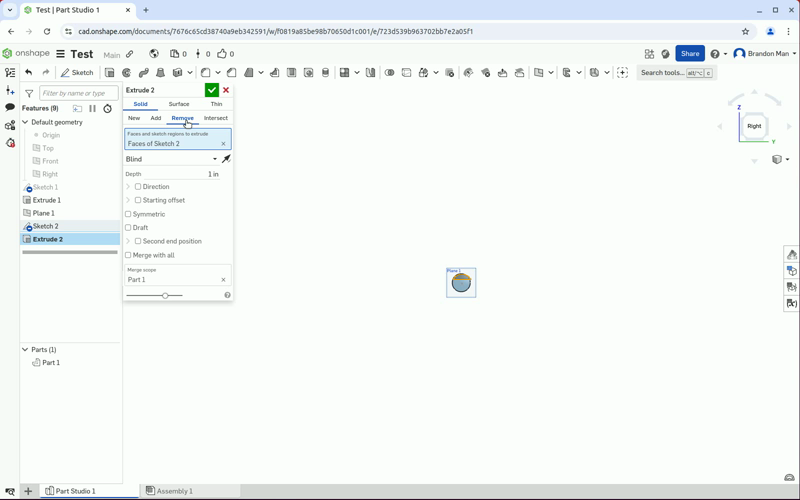
key(tab, 4)
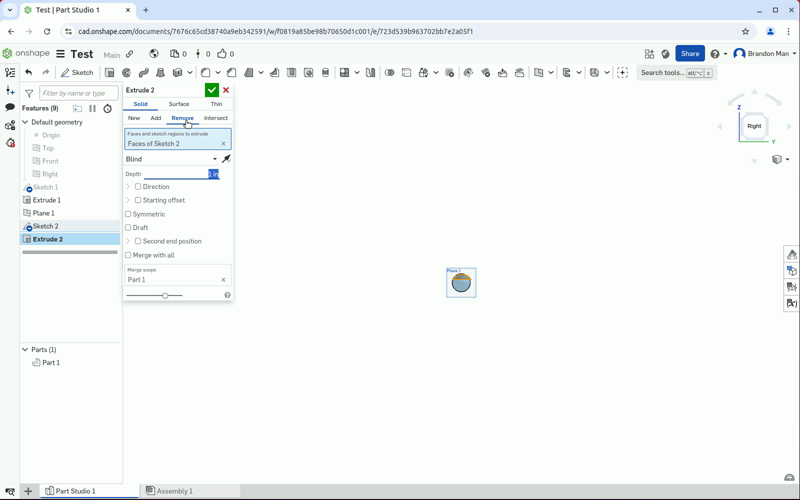
text(3.37)
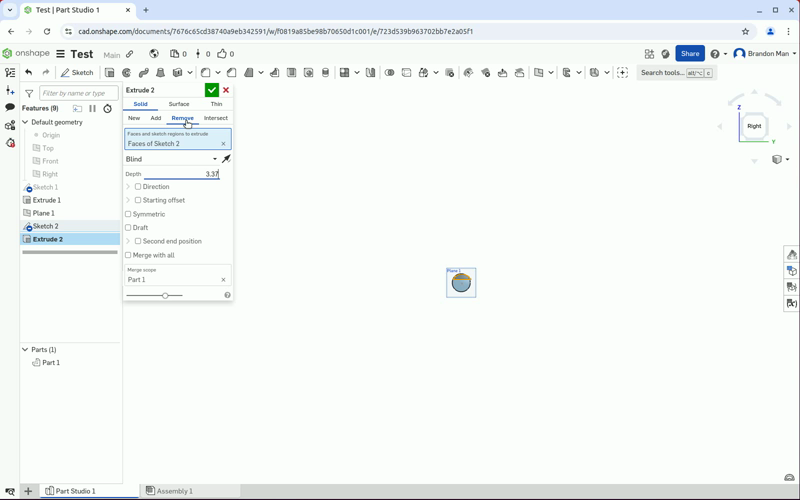
key(tab, 6)
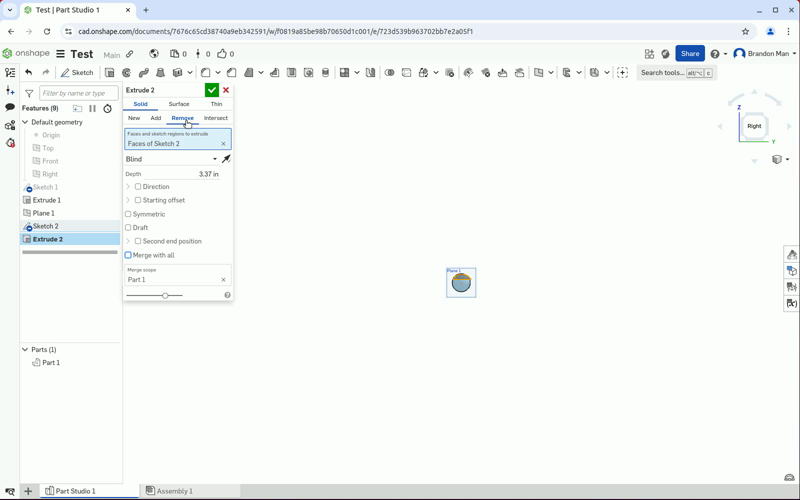
key(space)
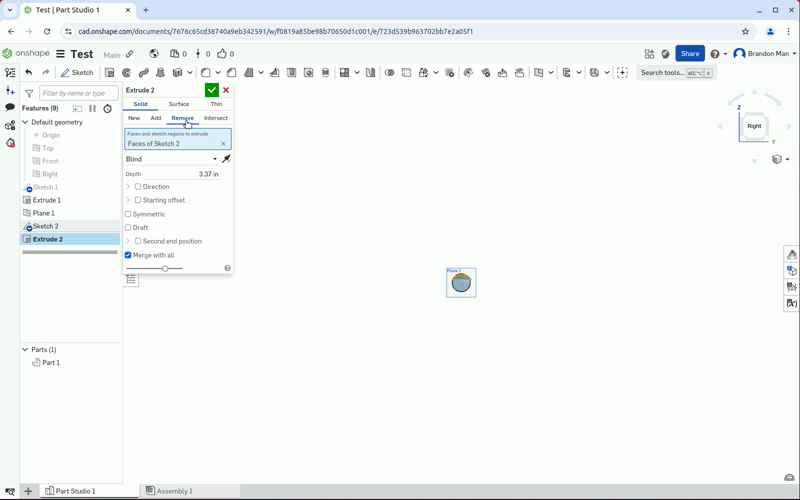
key(enter)
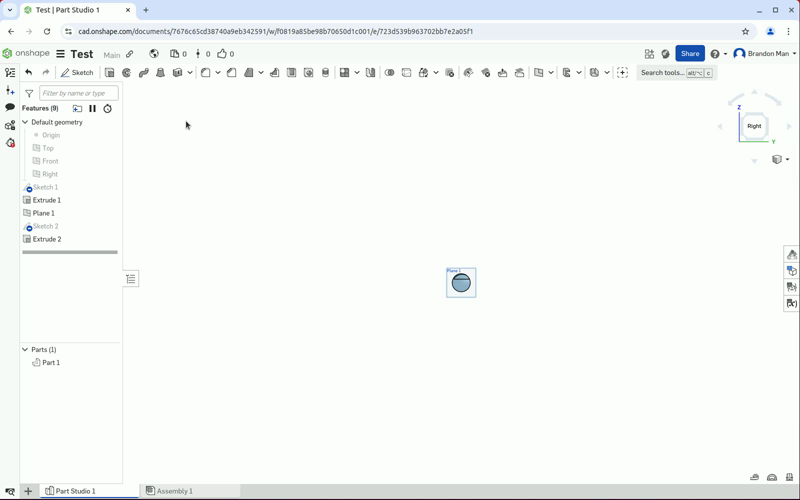
key(shift+h)
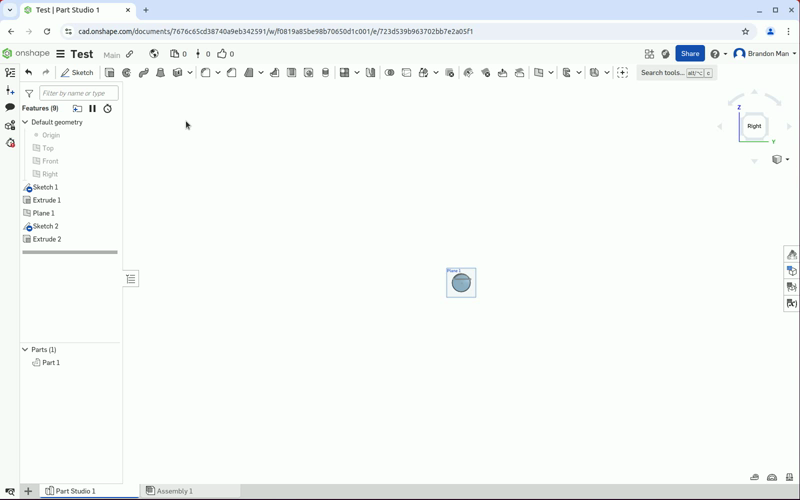
key(shift+h)
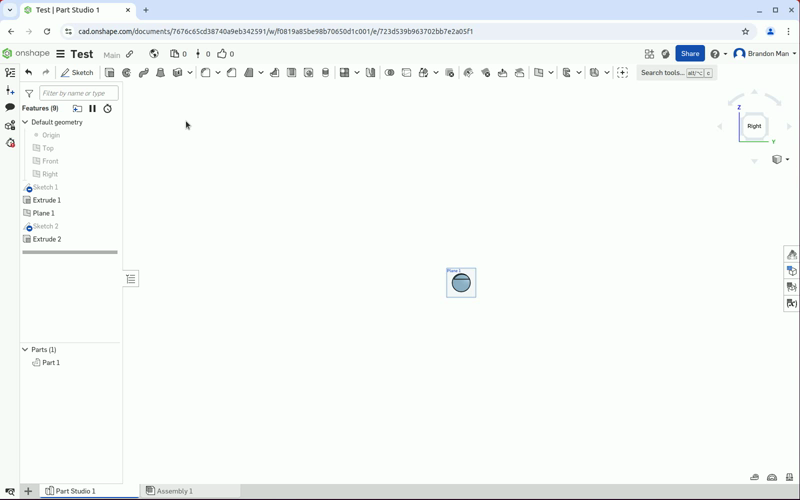
mouse_move(73, 189)
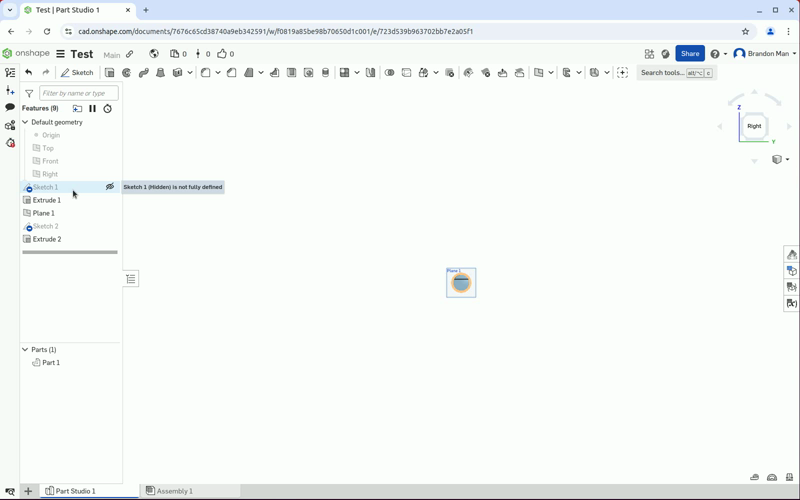
click(73, 189)
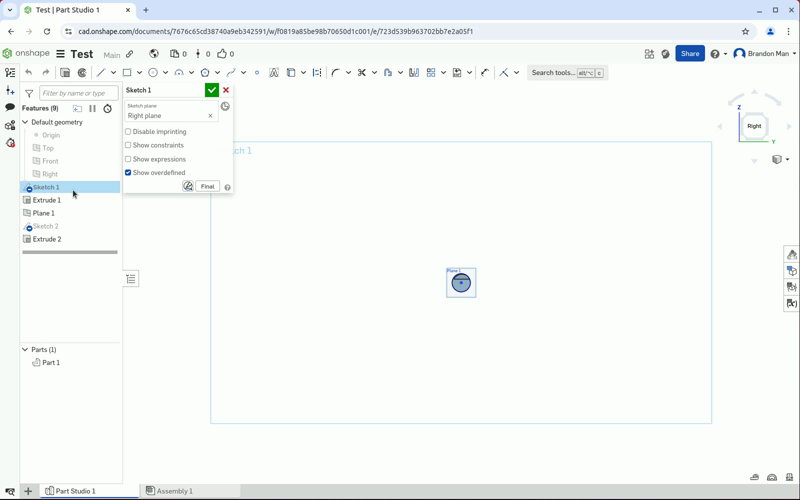
mouse_move(229, 92)
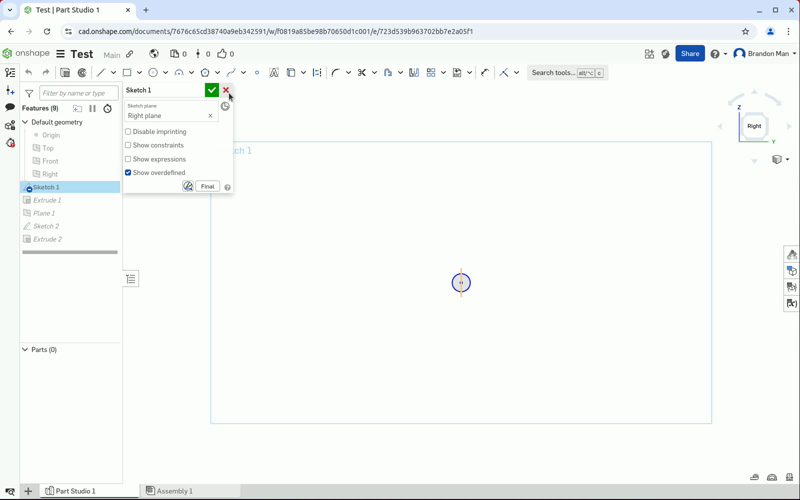
click(229, 92)
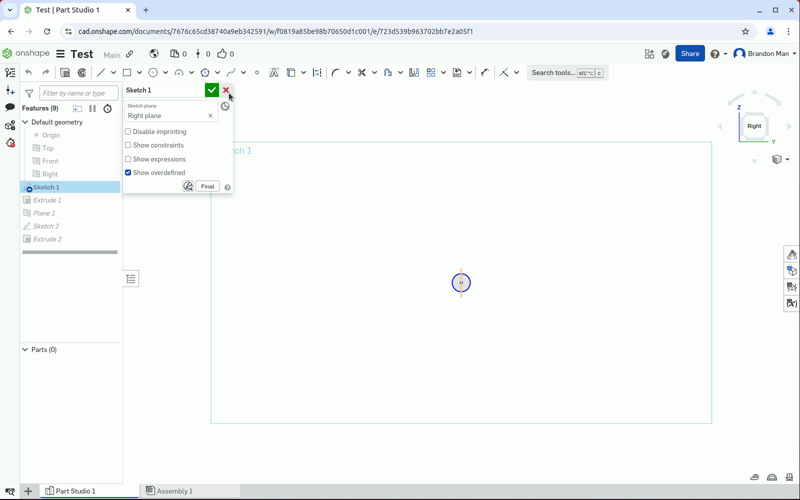
key(shift+s)
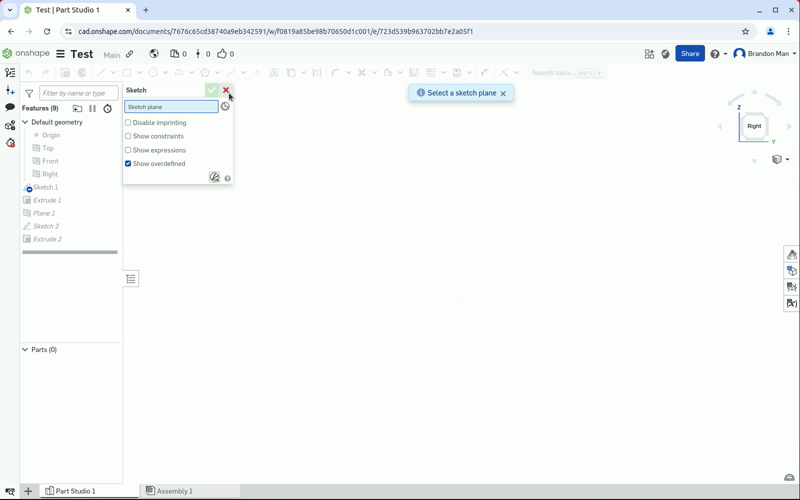
mouse_move(73, 176)
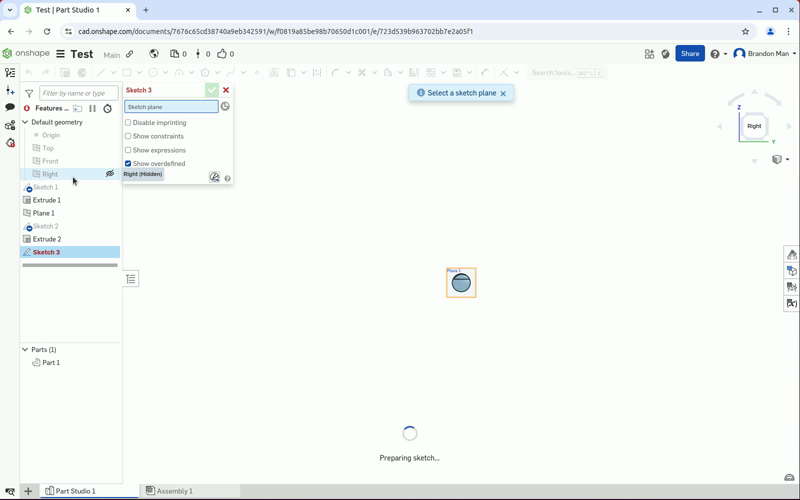
click(73, 176)
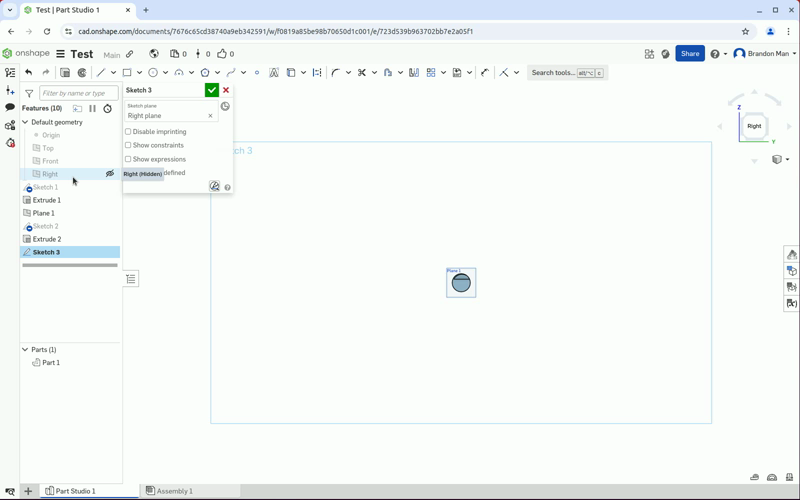
mouse_move(73, 352)
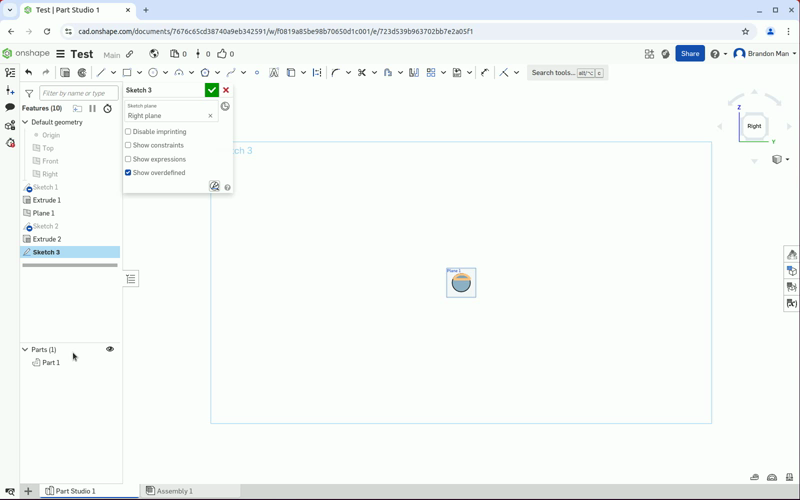
key(y)
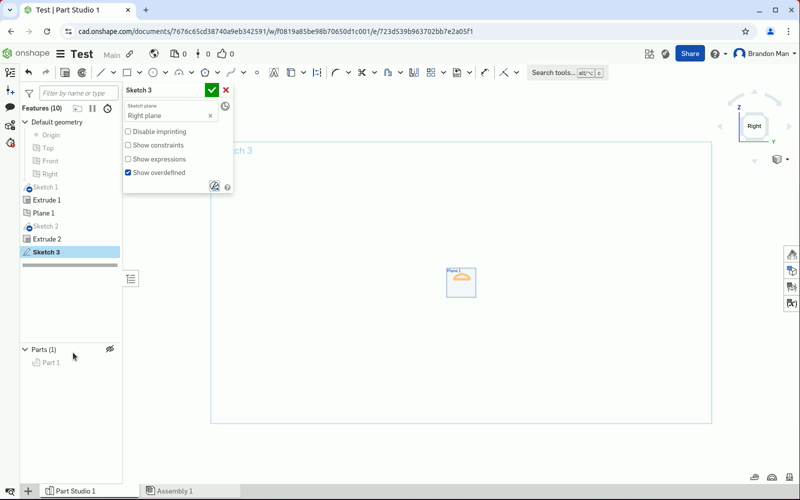
key(l)
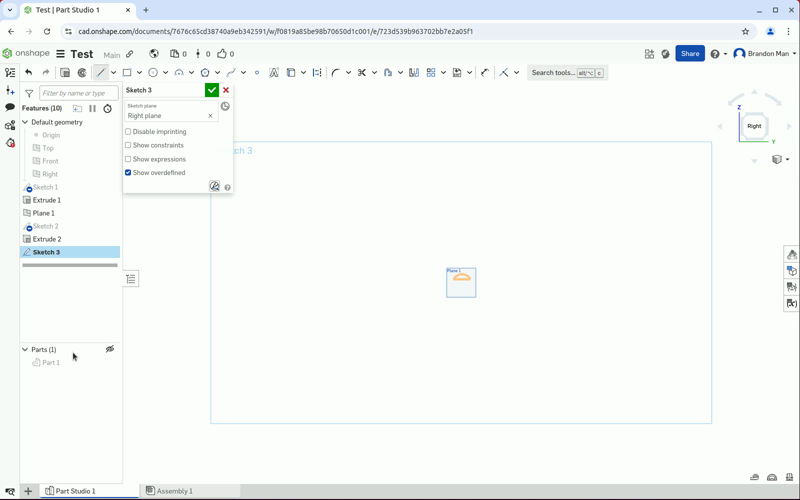
key_down(shift)
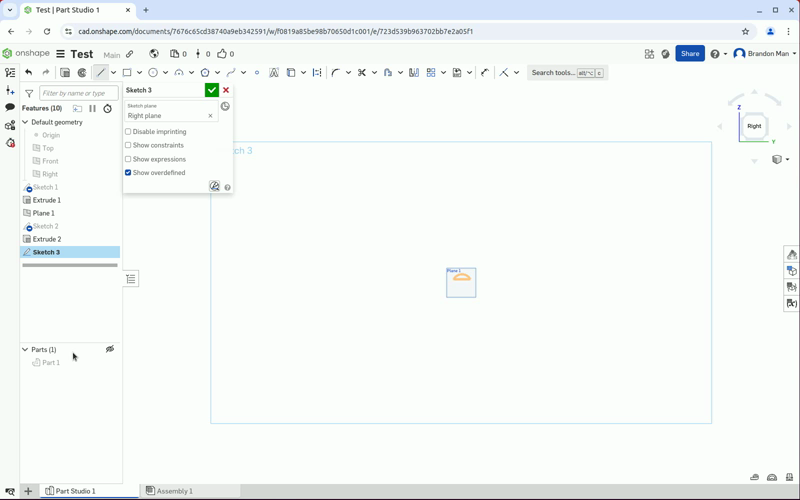
mouse_move(453, 279)
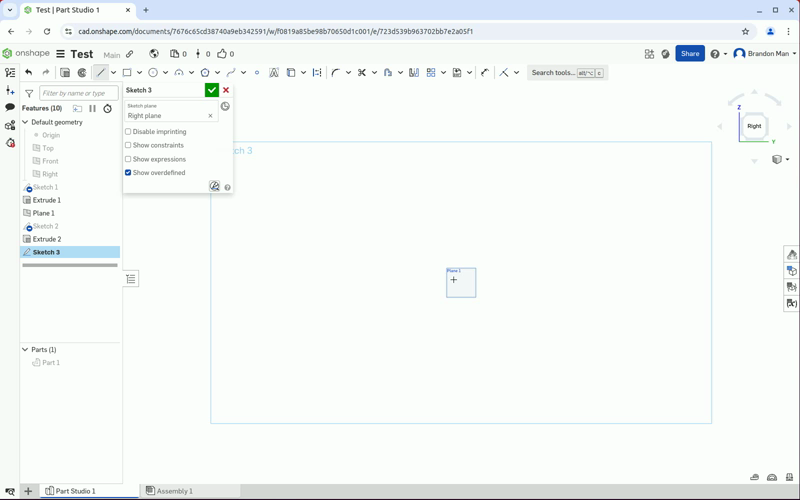
click(453, 279)
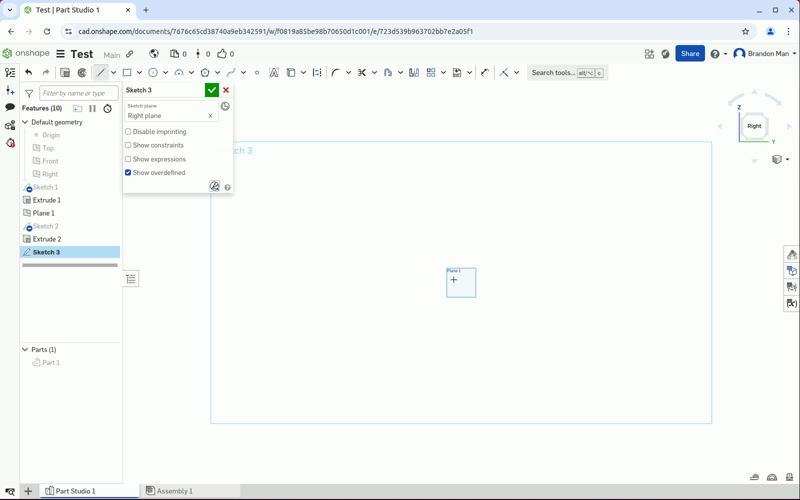
key_up(shift)
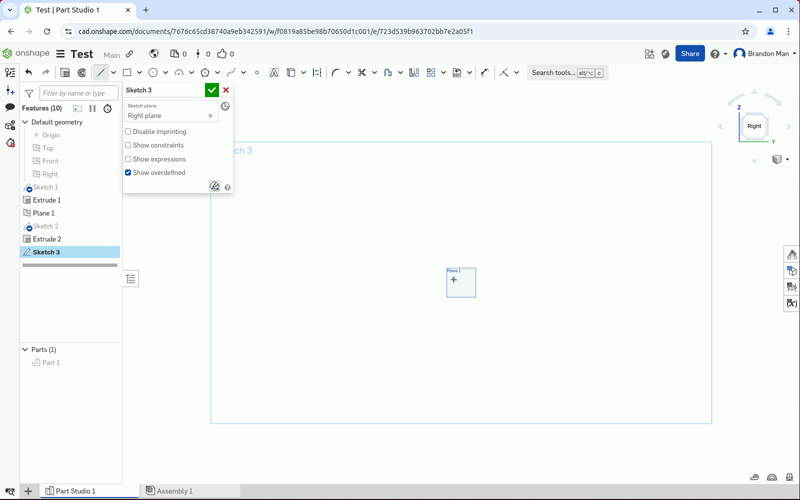
key_down(shift)
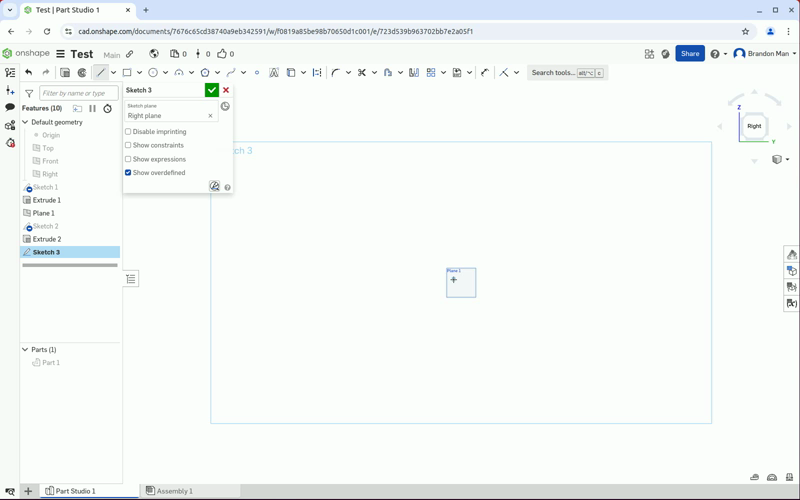
mouse_move(483, 279)
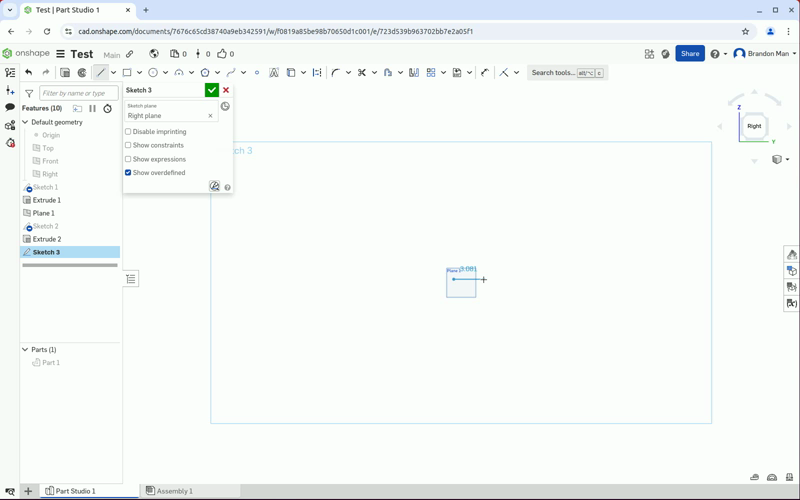
mouse_move(470, 279)
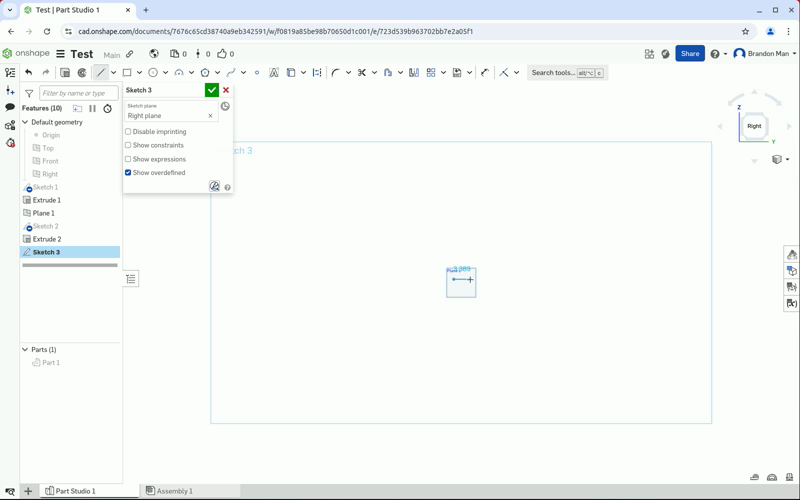
click(470, 279)
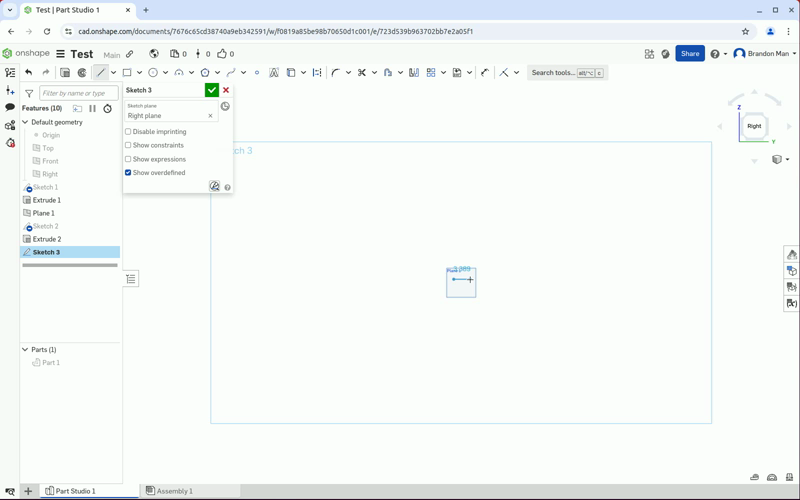
key_up(shift)
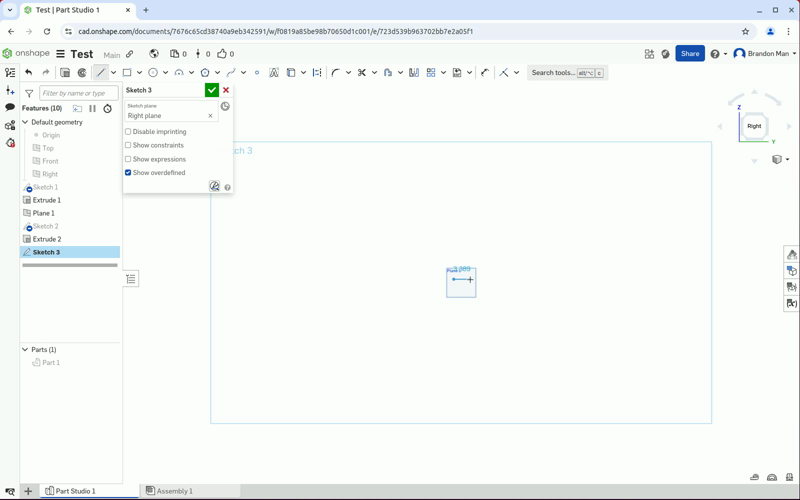
key(esc)
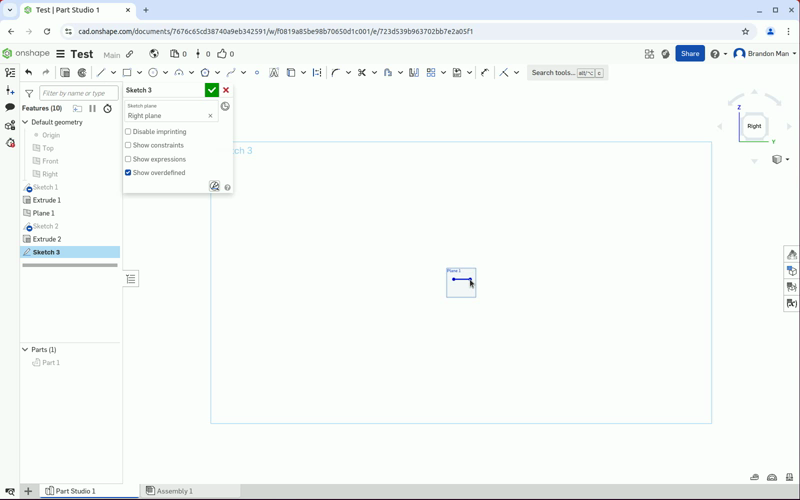
key(a)
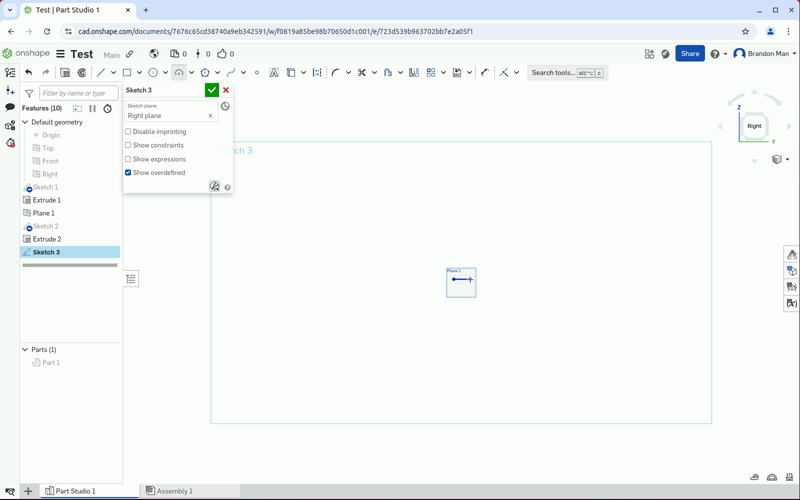
mouse_move(470, 279)
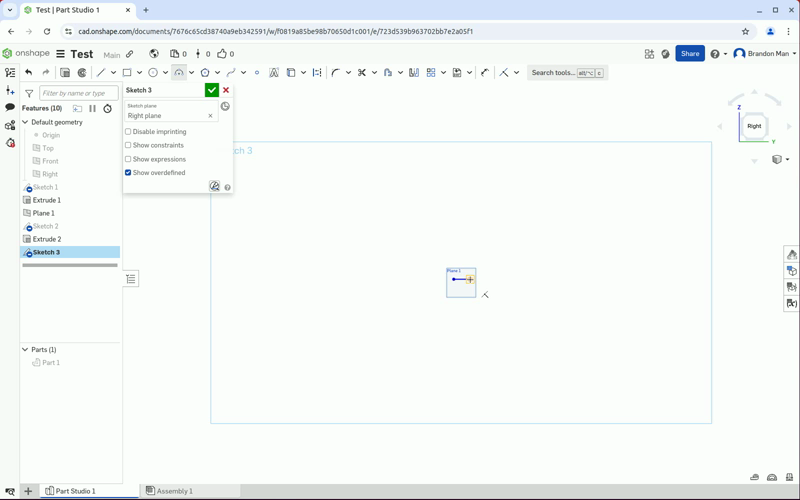
click(470, 279)
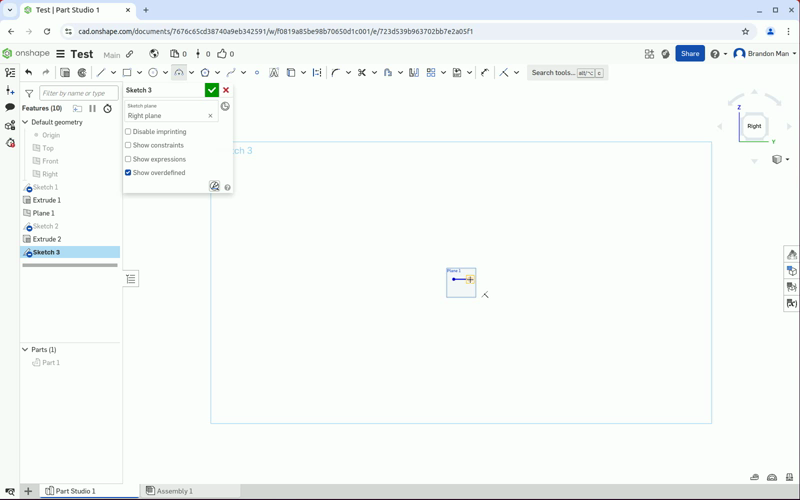
mouse_move(453, 279)
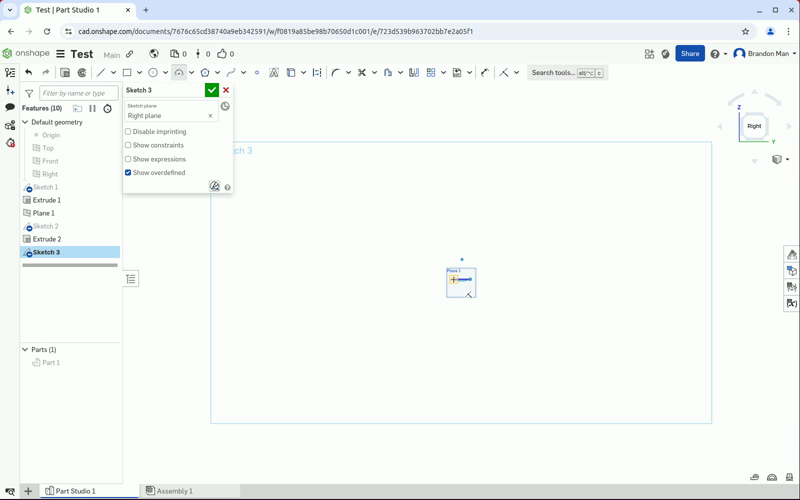
click(453, 279)
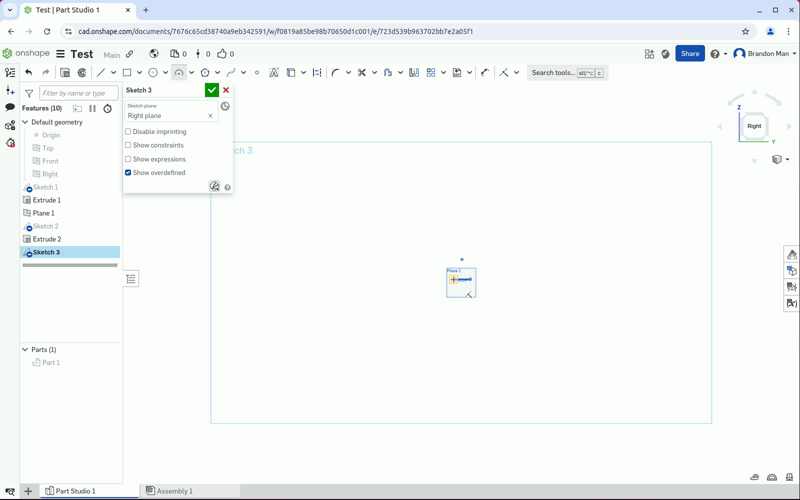
key_down(shift)
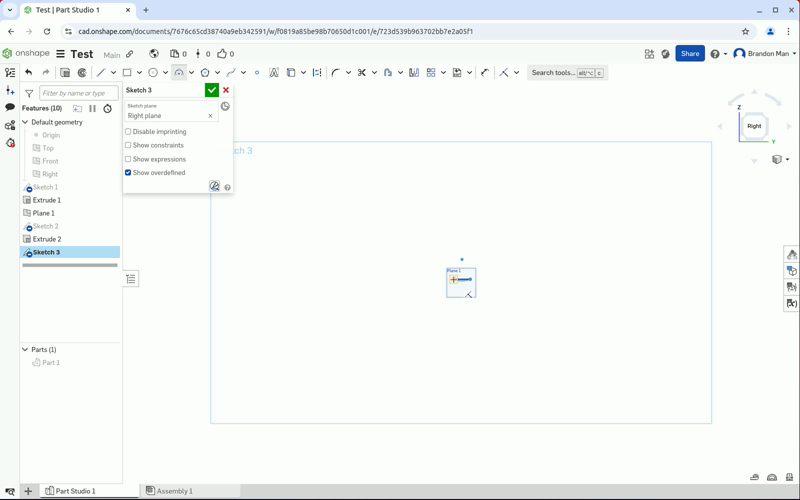
mouse_move(461, 274)
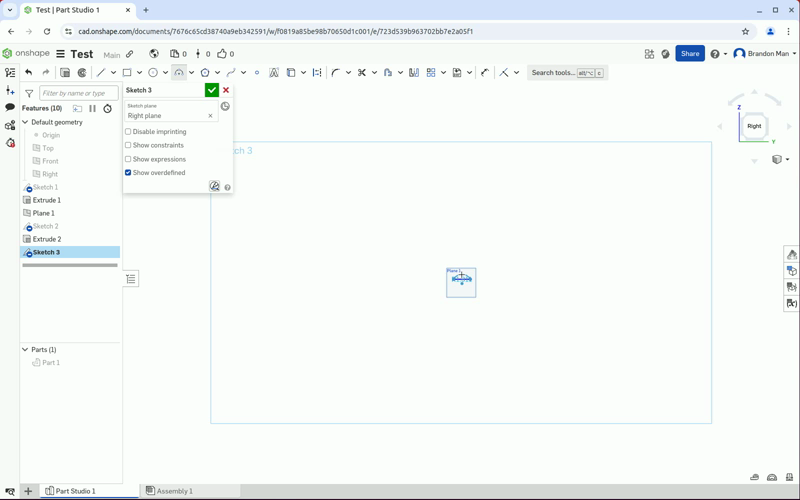
click(461, 274)
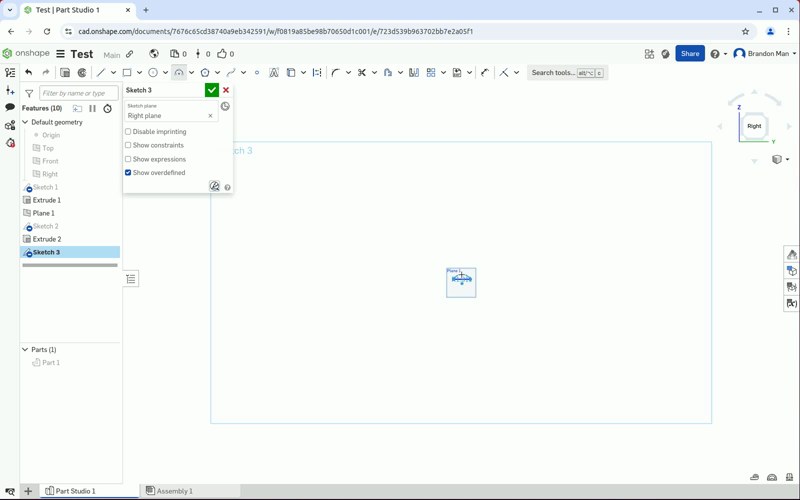
key_up(shift)
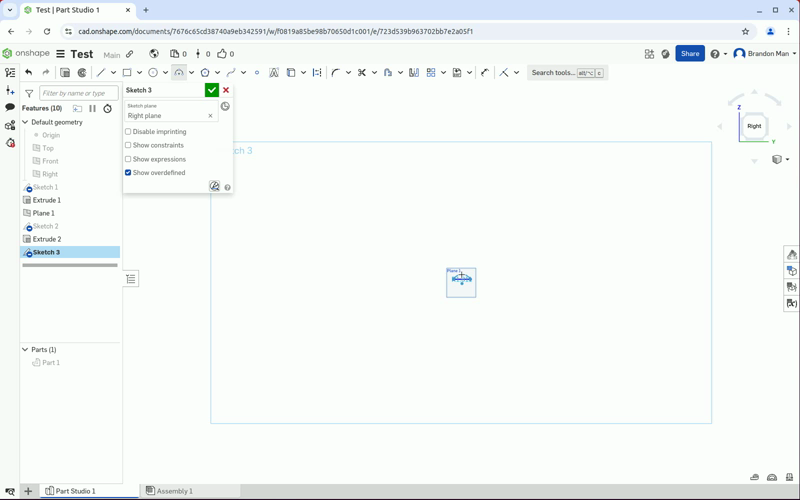
key(esc)
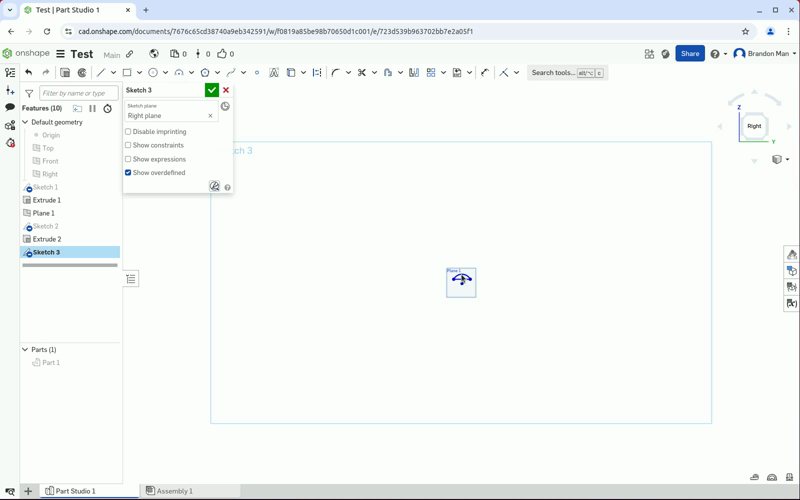
mouse_move(467, 277)
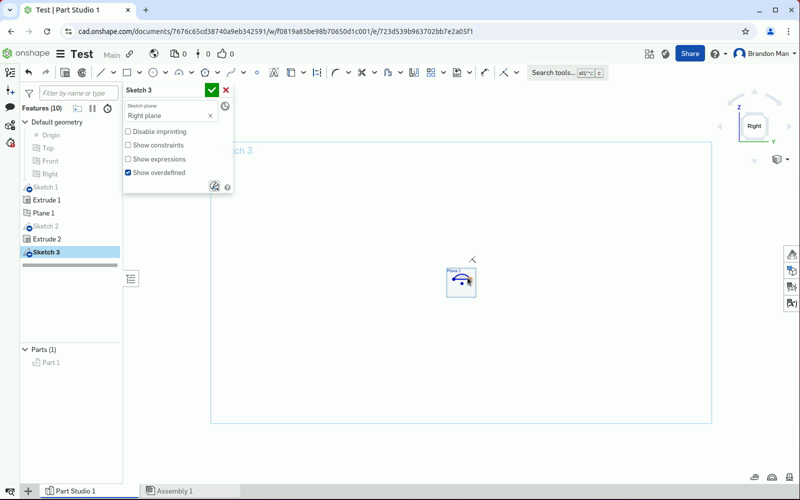
scroll(6)
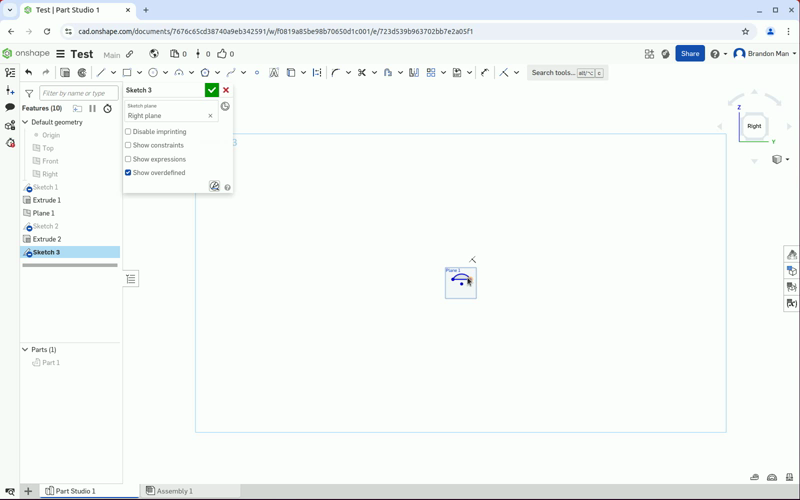
scroll(6)
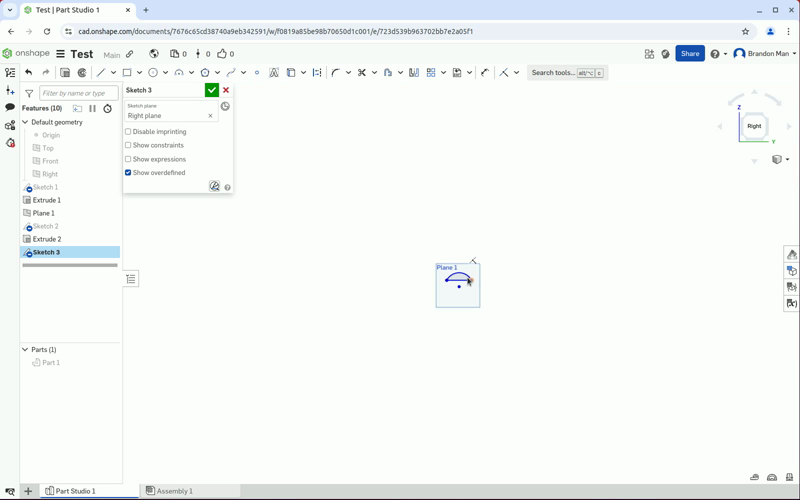
scroll(6)
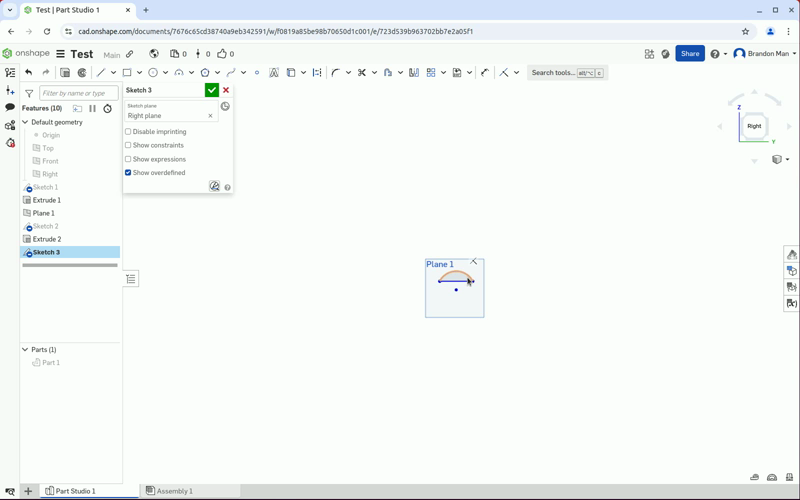
scroll(6)
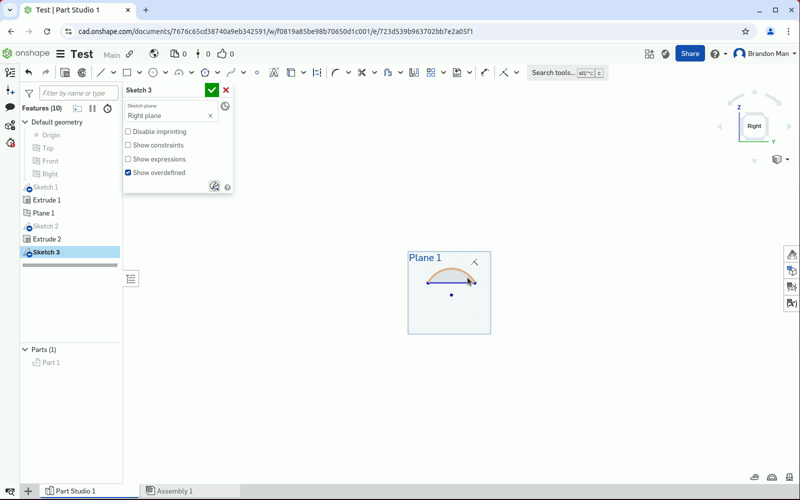
scroll(6)
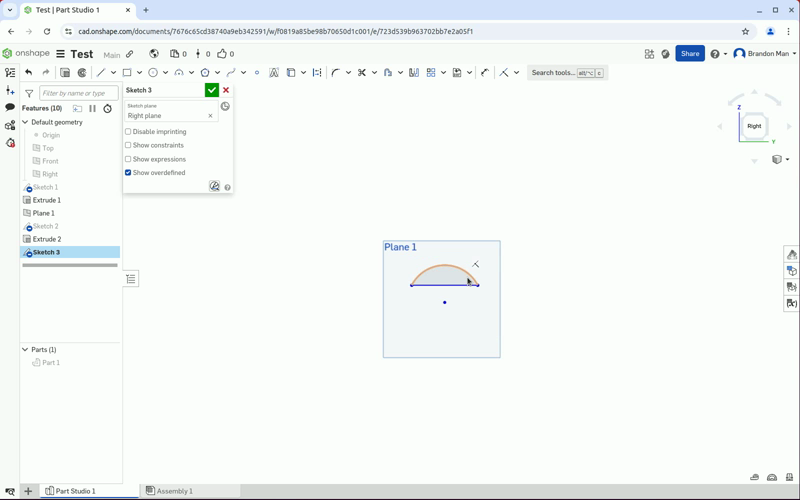
scroll(6)
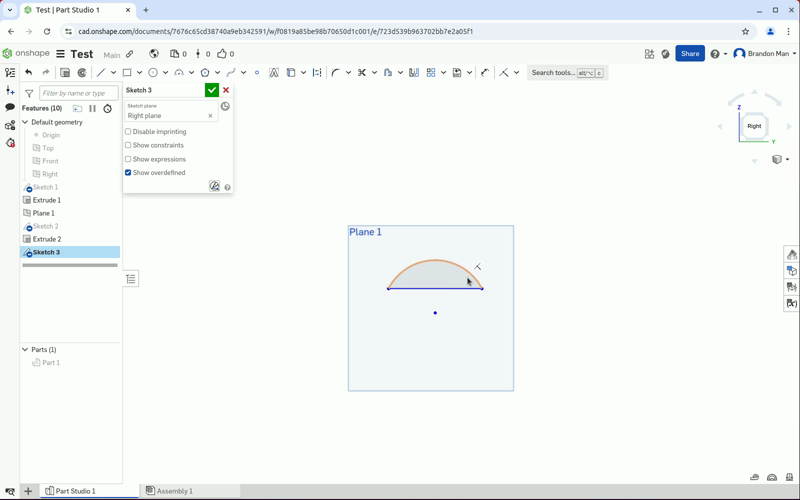
scroll(6)
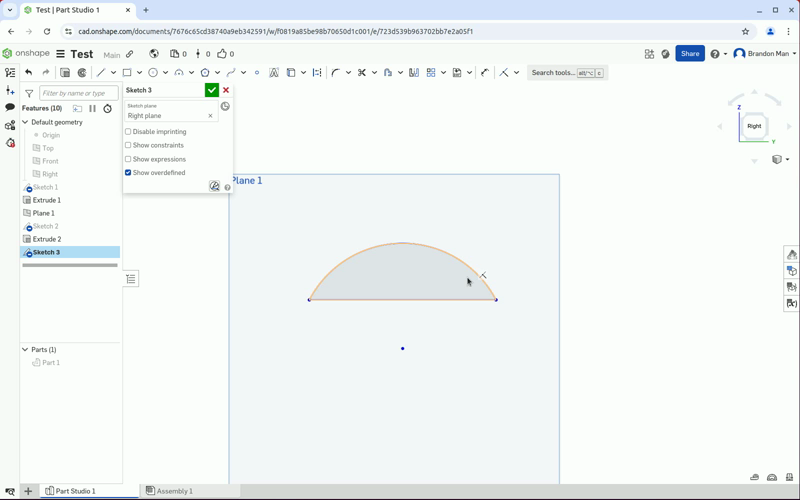
click(467, 277)
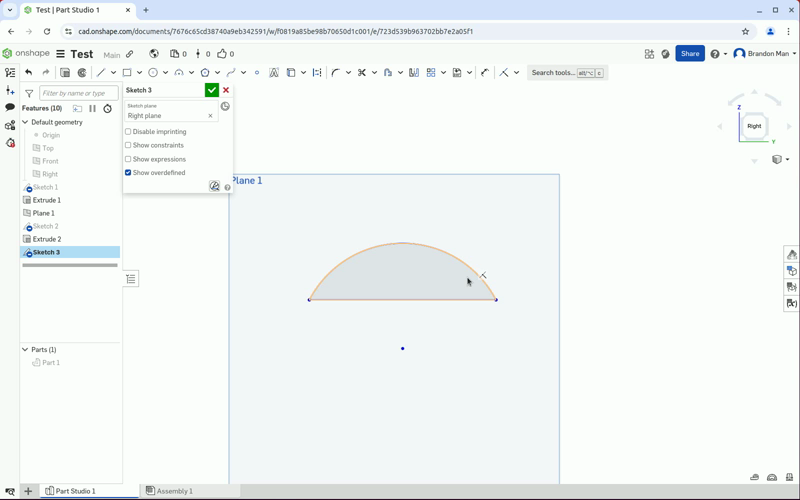
scroll(-6)
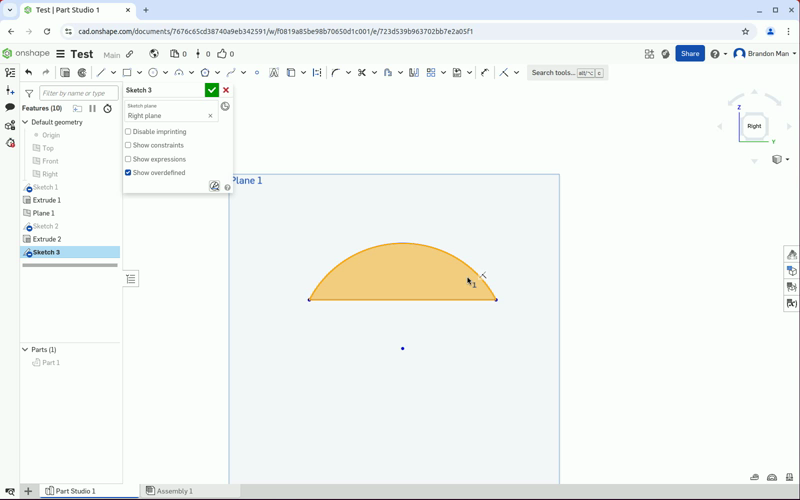
scroll(-6)
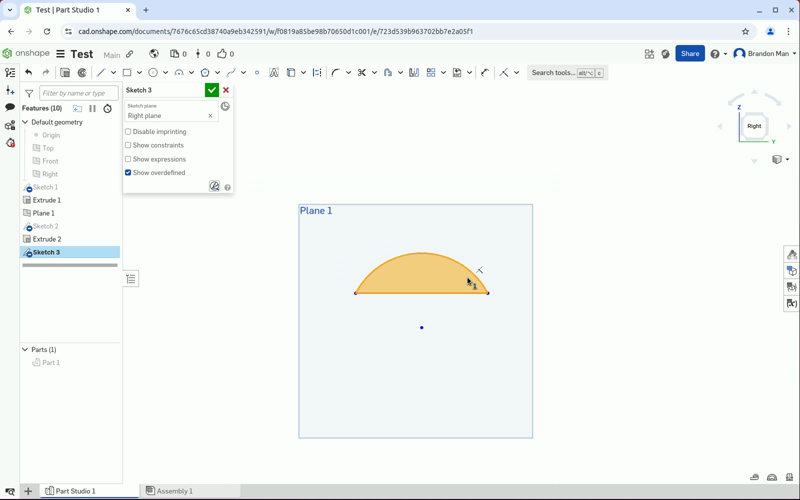
scroll(-6)
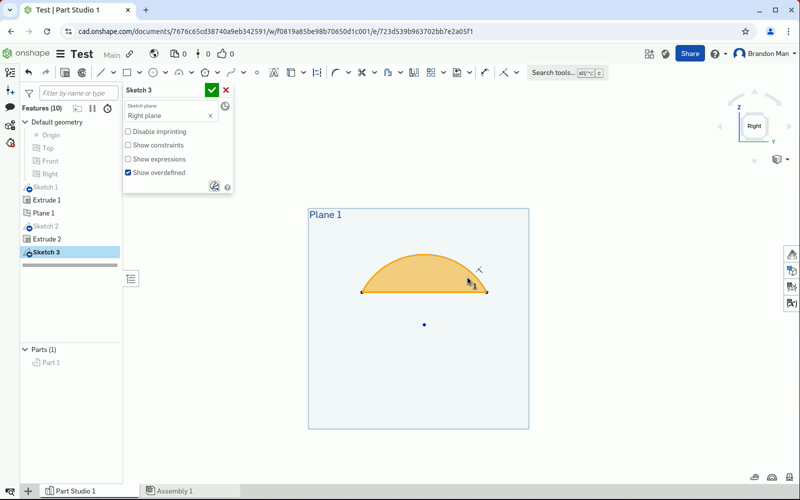
scroll(-6)
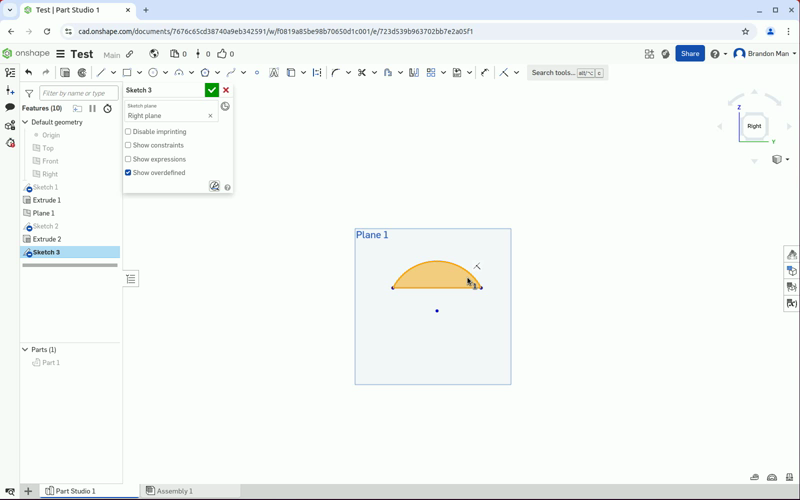
scroll(-6)
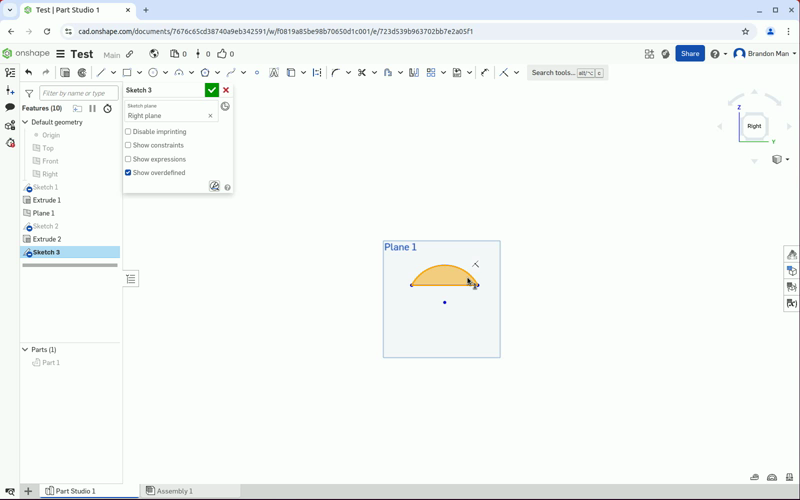
scroll(-6)
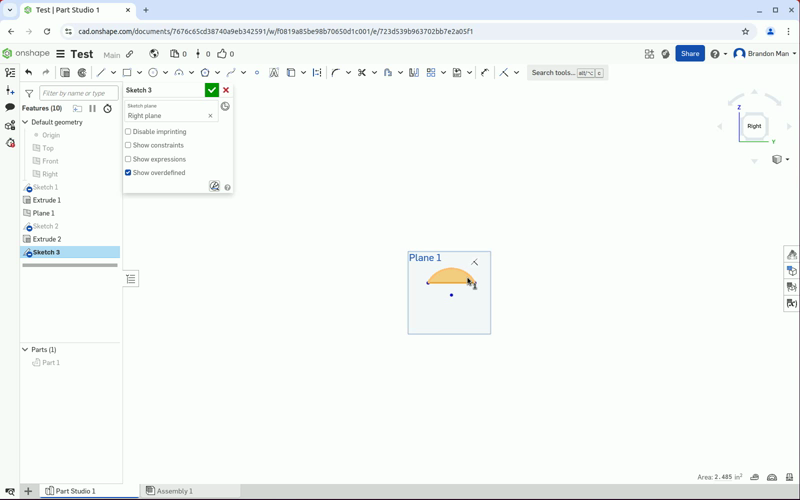
scroll(-6)
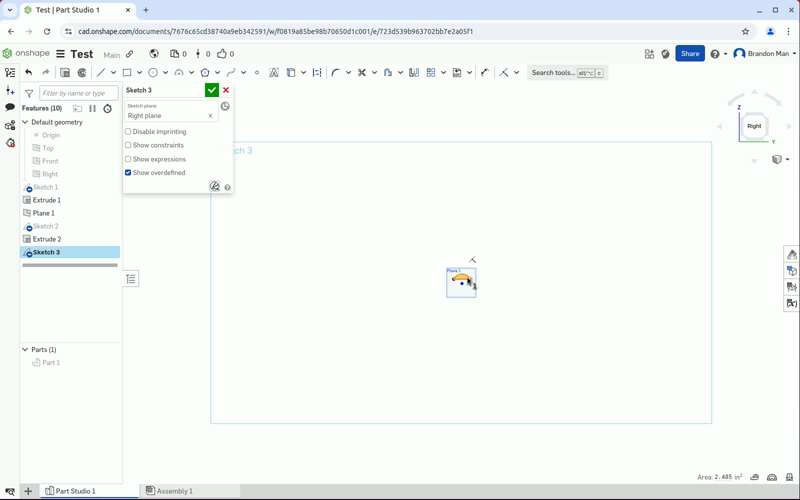
mouse_move(73, 352)
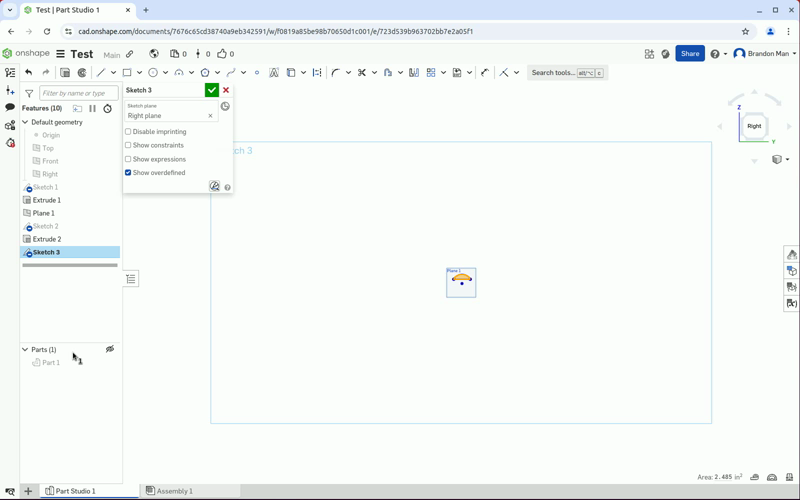
key(shift+y)
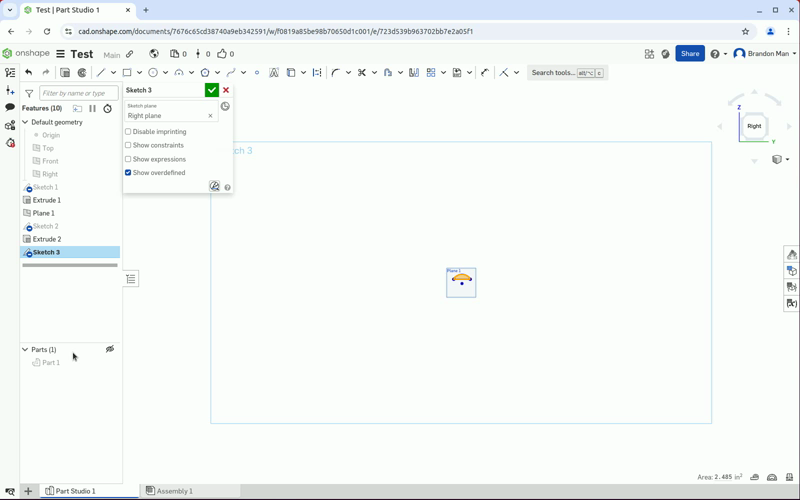
key(shift+e)
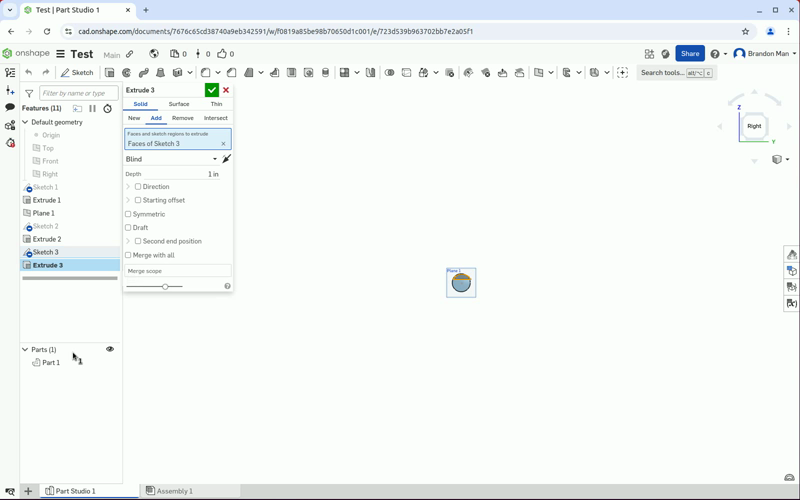
mouse_move(143, 106)
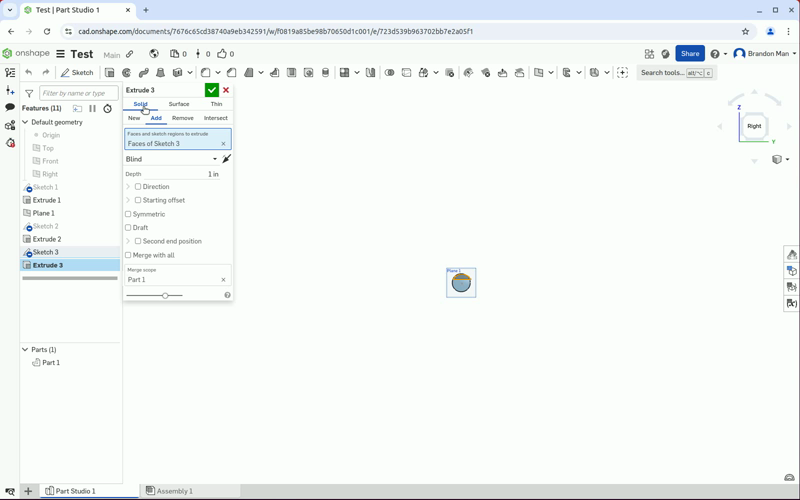
click(143, 106)
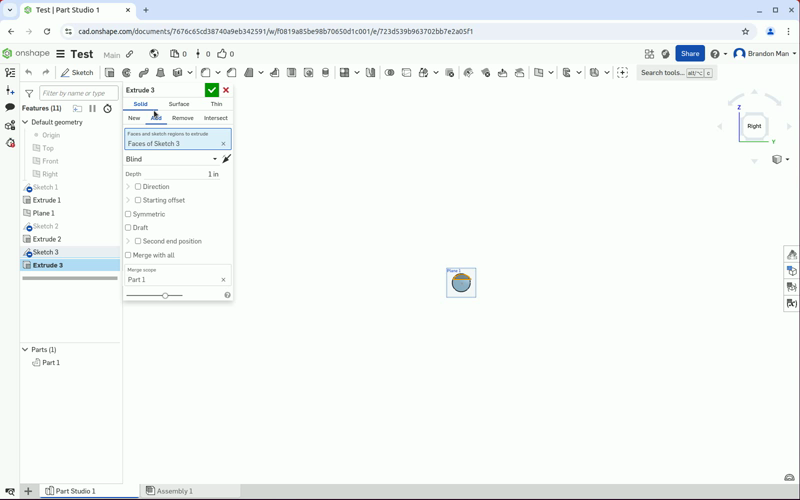
mouse_move(186, 120)
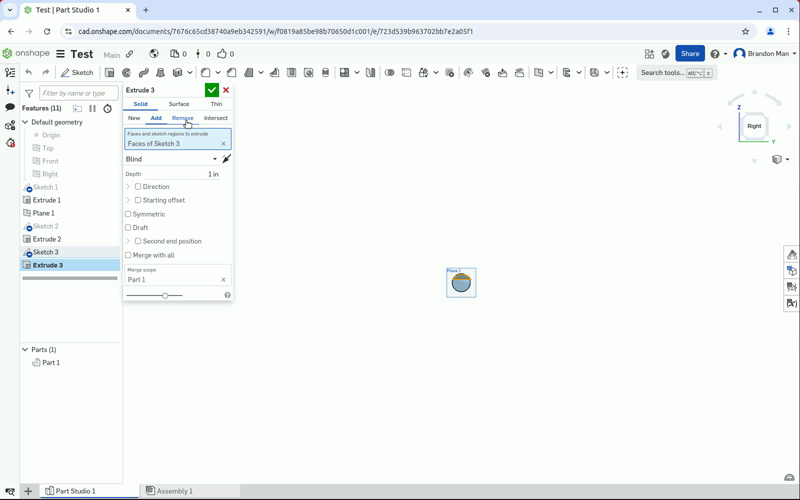
click(186, 120)
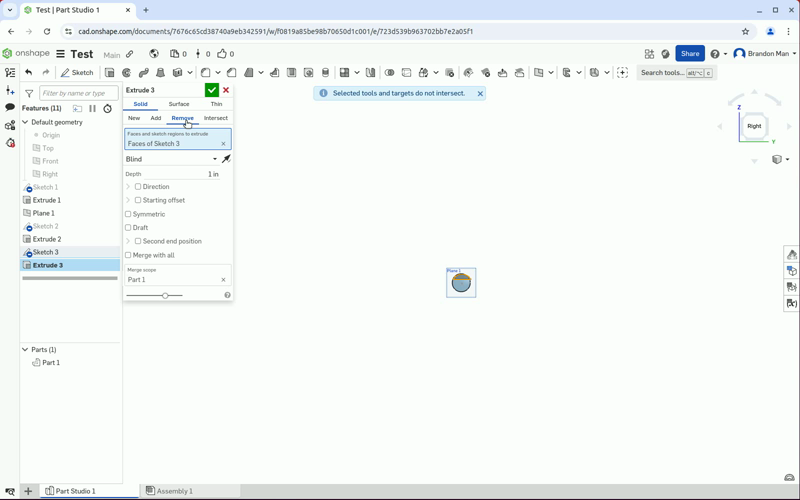
key(tab, 4)
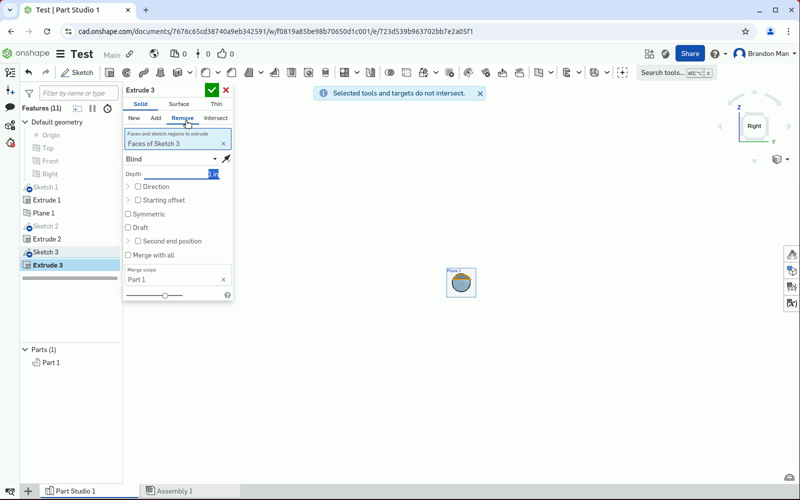
text(3.37)
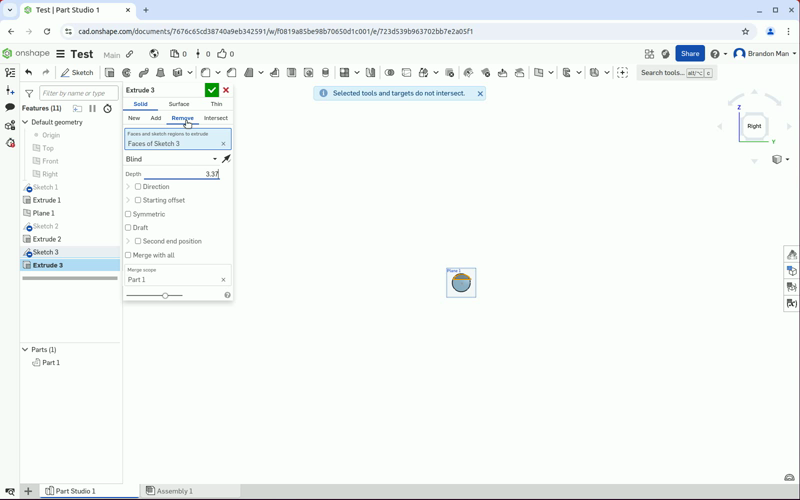
key(tab, 6)
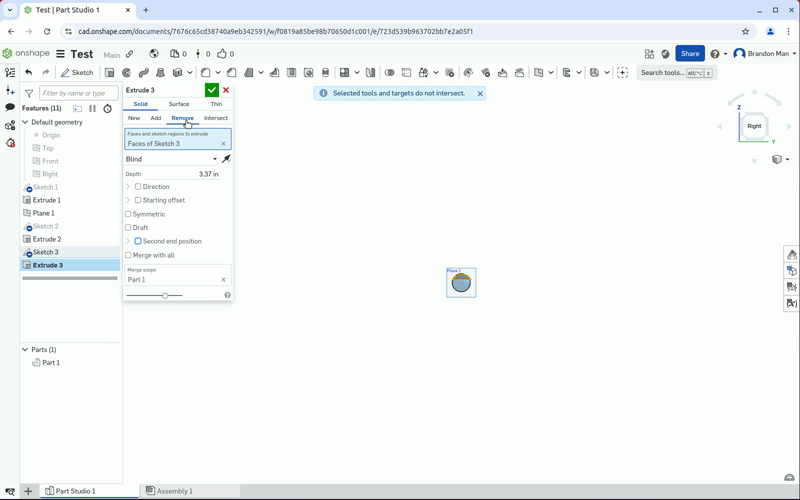
key(space)
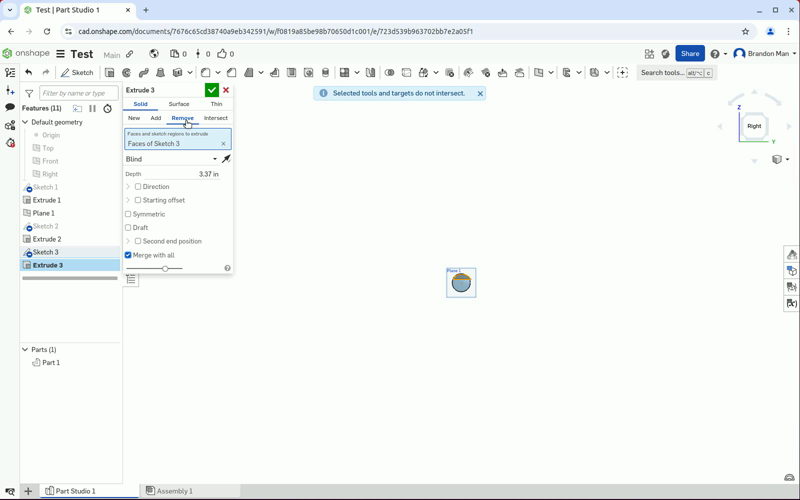
key(enter)
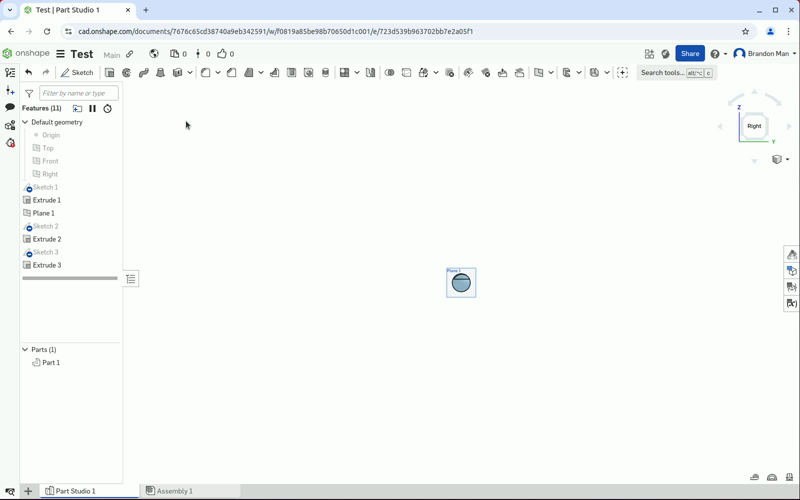
key(shift+h)
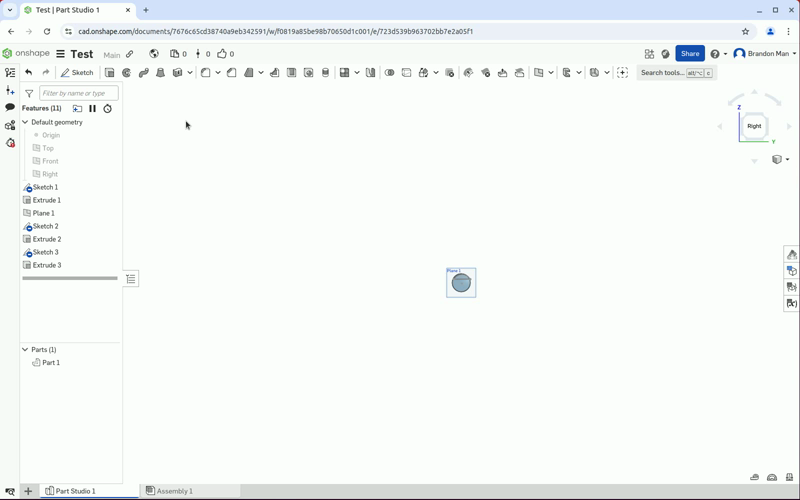
key(shift+h)
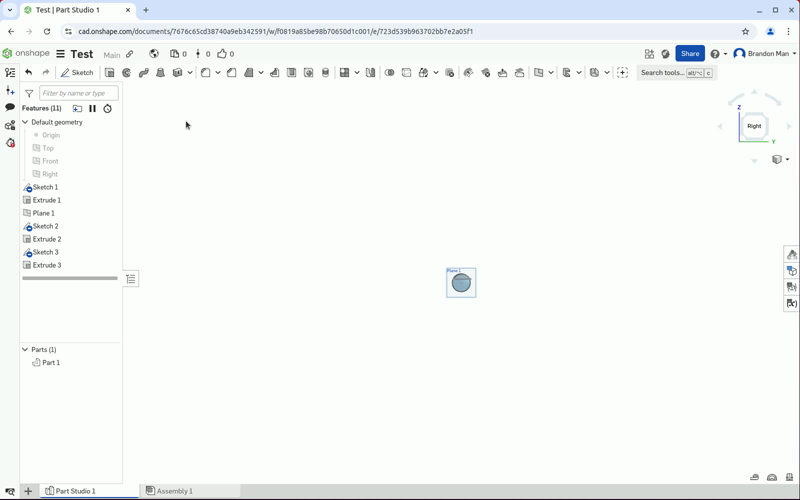
key(shift+7)
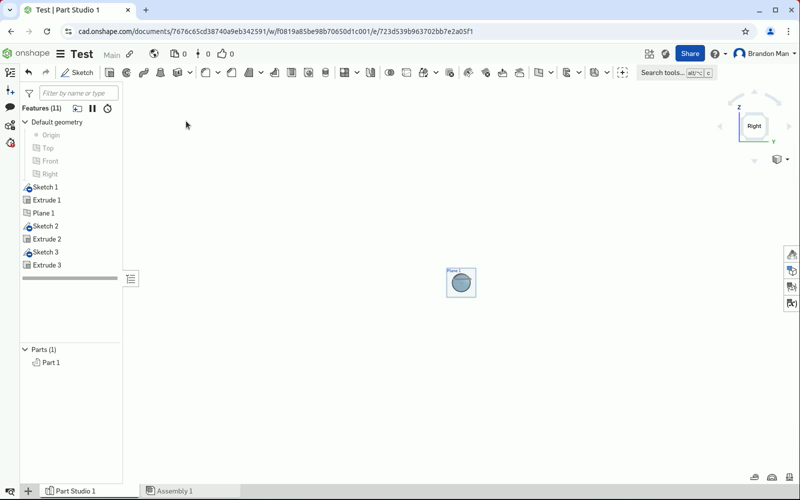
key(right, 2)
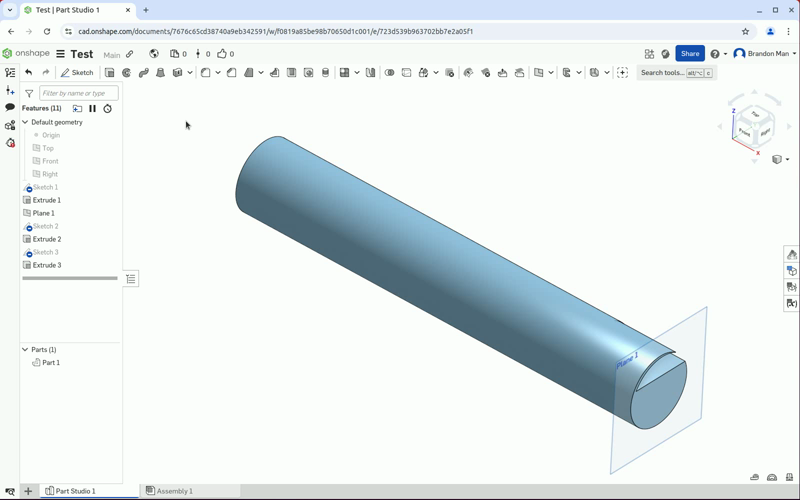
key(down, 2)
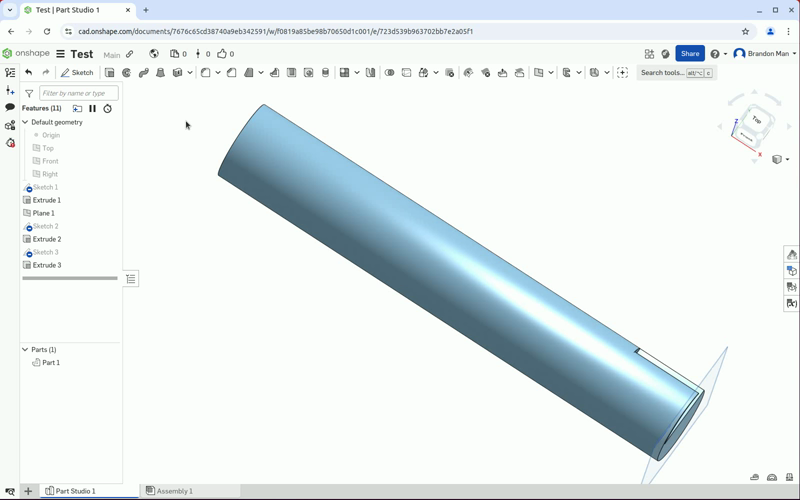
key(up, 2)
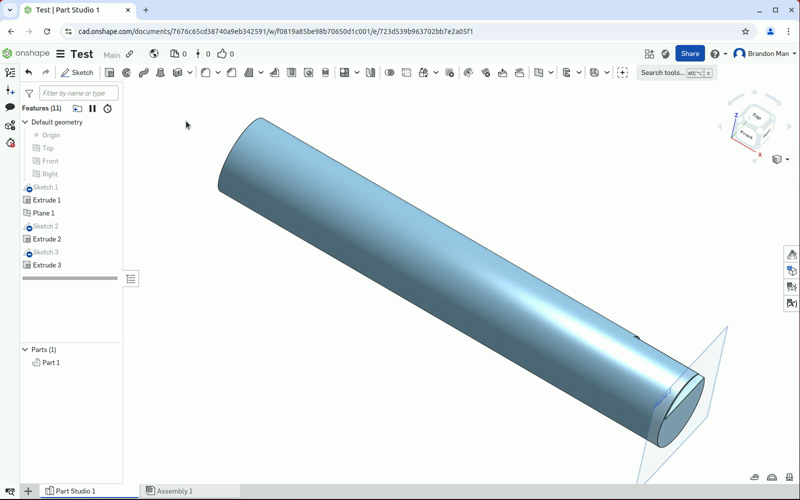
key(left, 2)
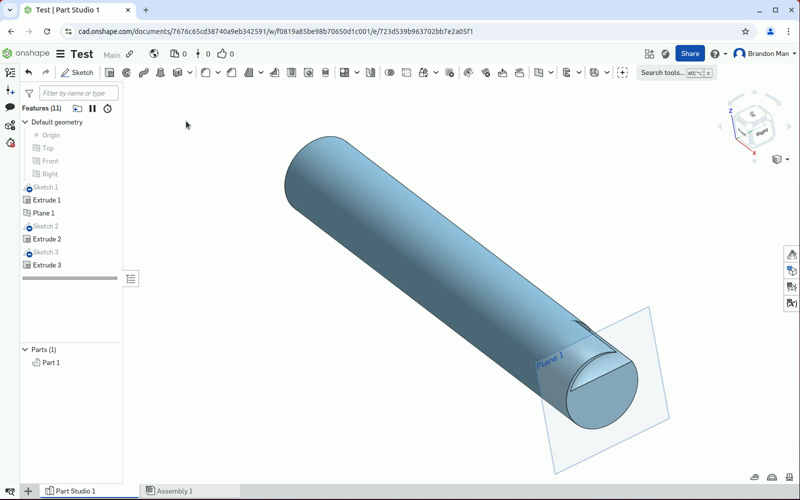
mouse_move(73, 189)
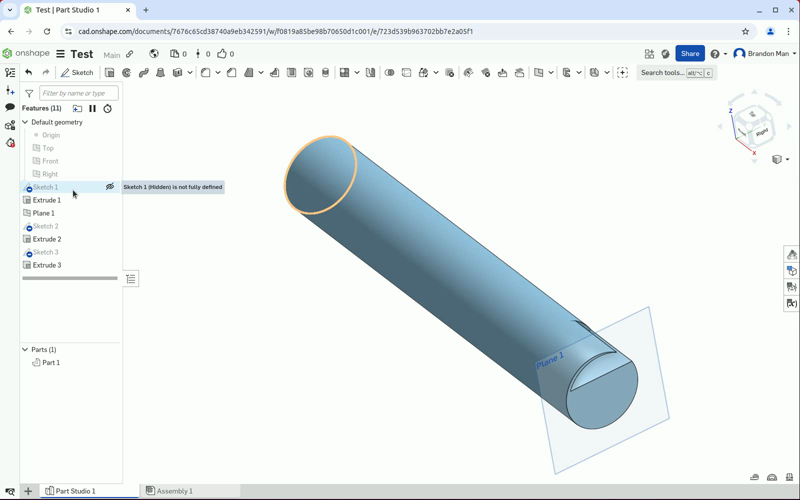
click(73, 189)